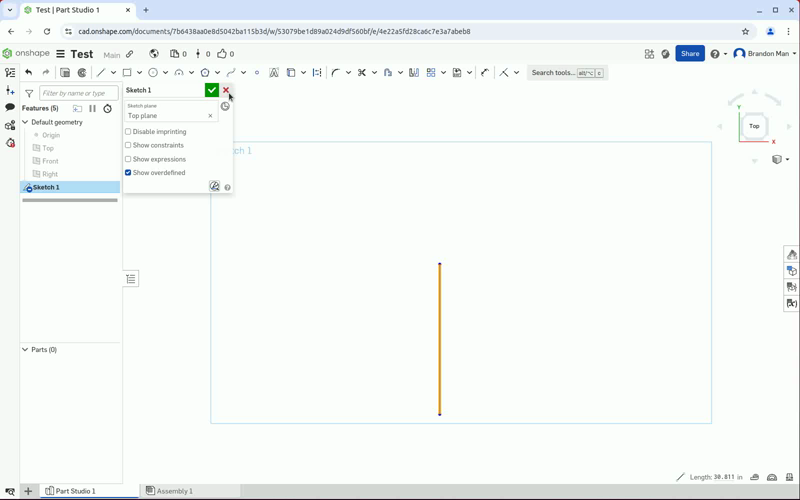
key(shift+h)
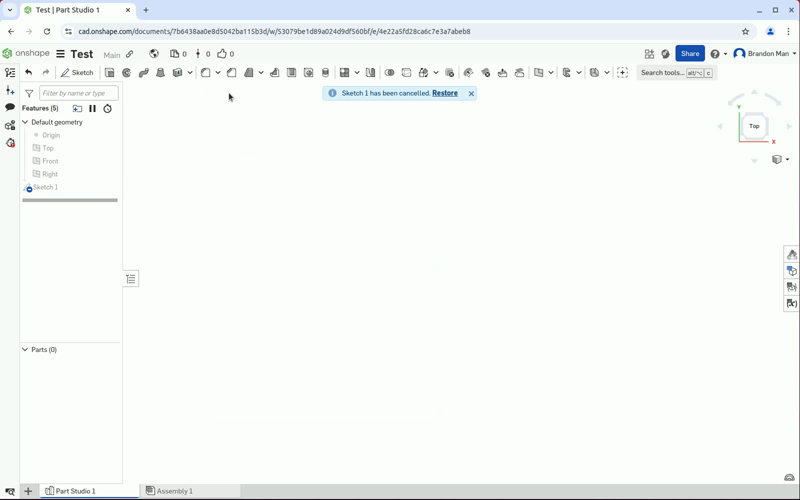
mouse_move(73, 352)
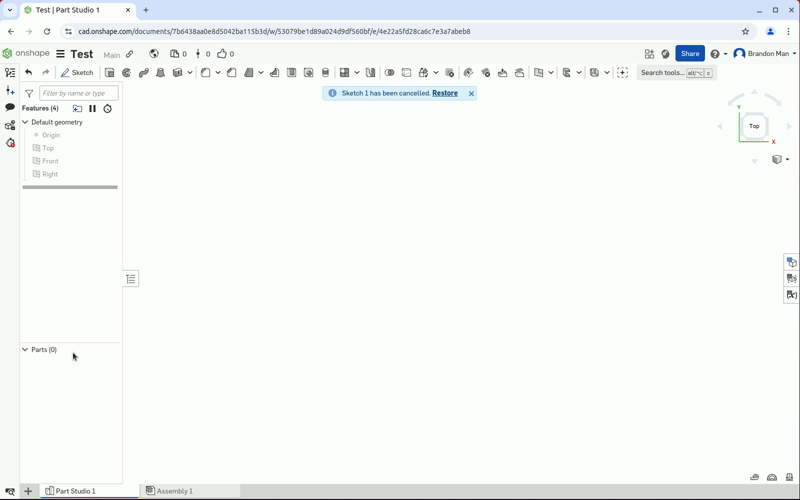
key(y)
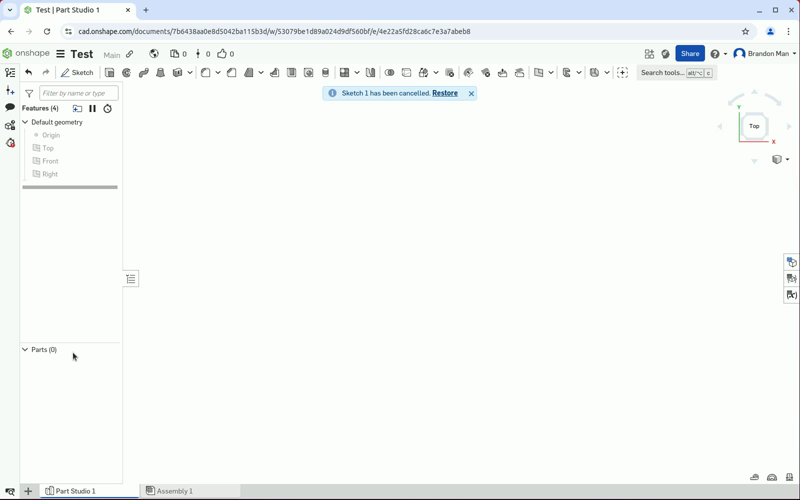
key(shift+p)
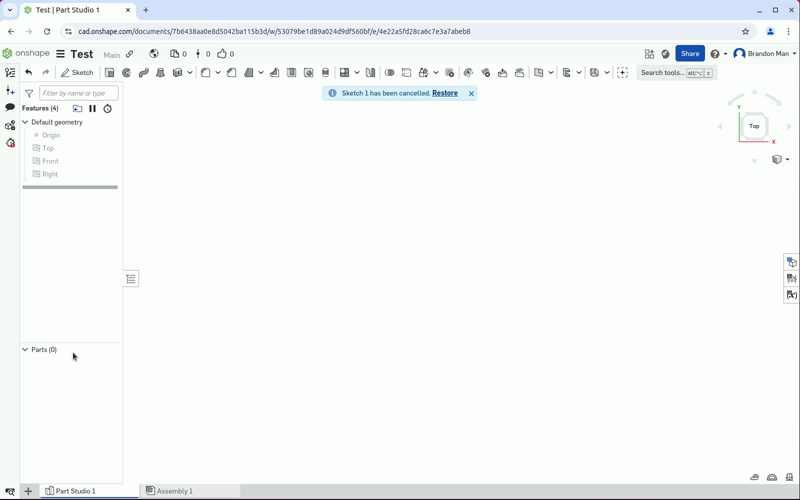
key(space)
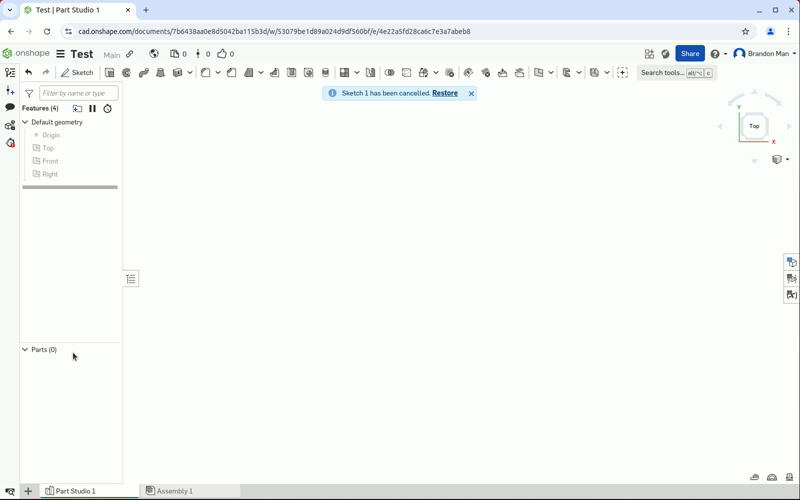
key_down(shift)
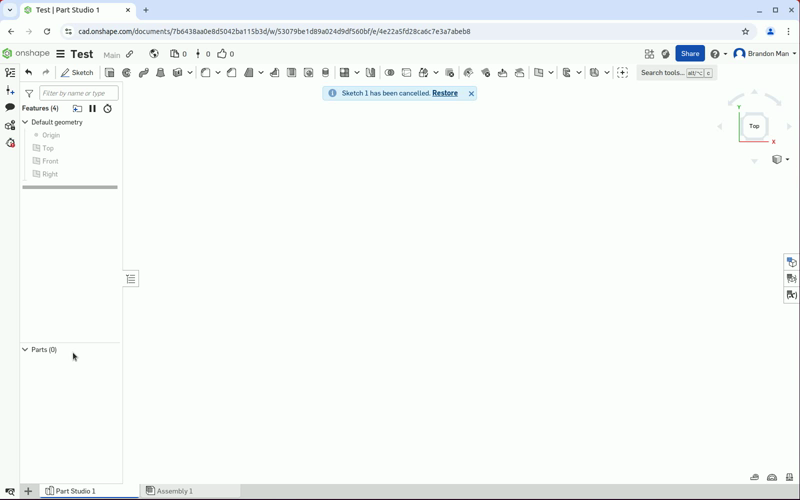
key(up)
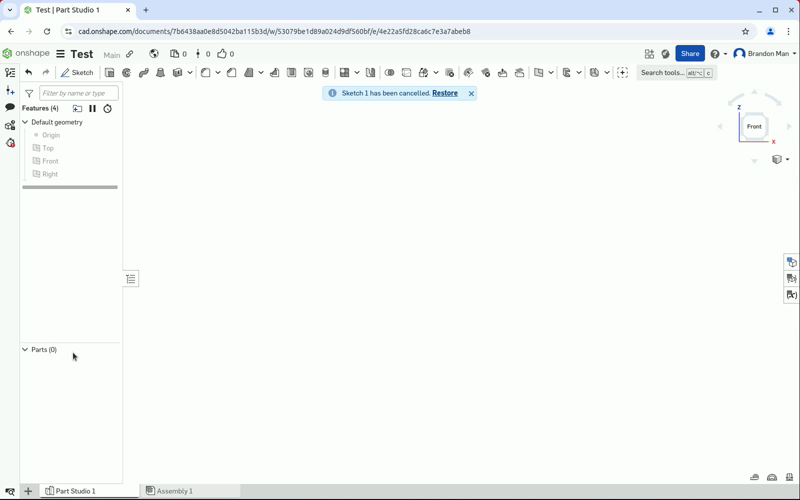
key_up(shift)
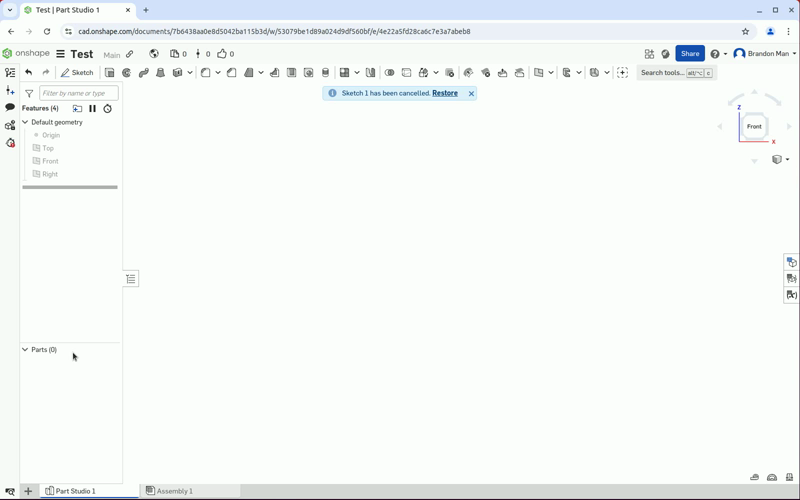
mouse_move(73, 352)
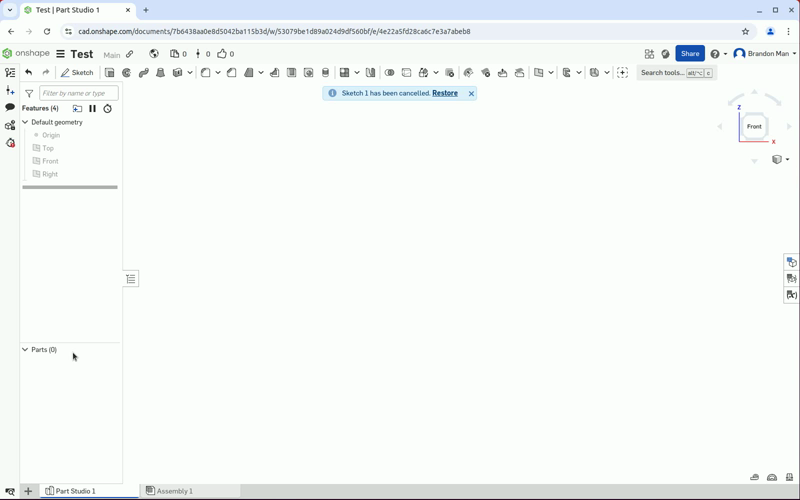
key(shift+y)
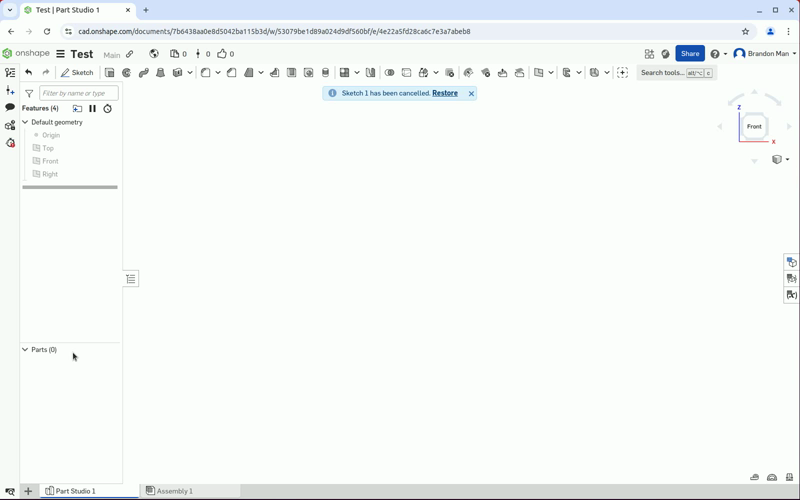
key(shift+s)
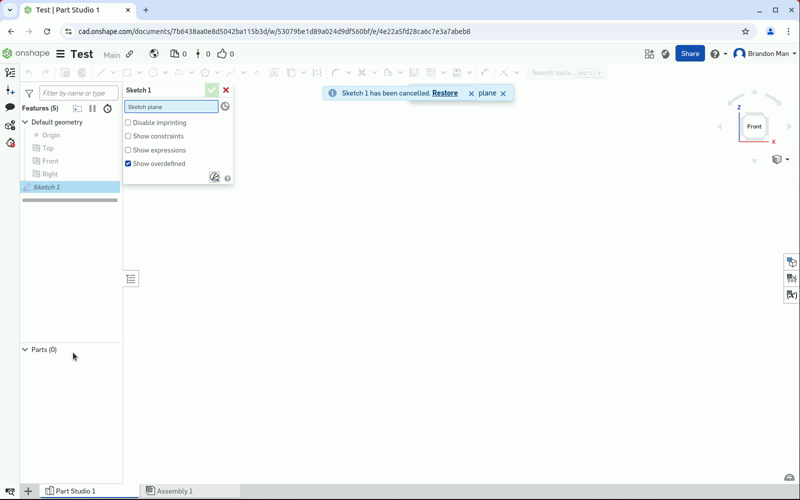
mouse_move(73, 163)
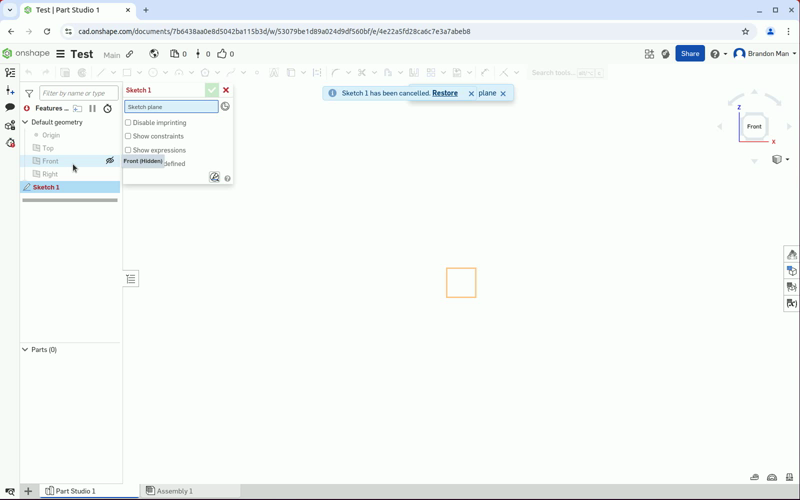
click(73, 163)
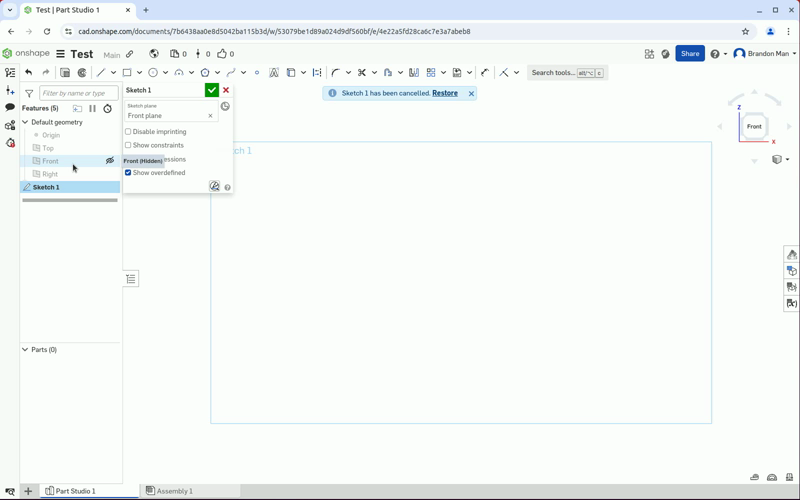
mouse_move(73, 352)
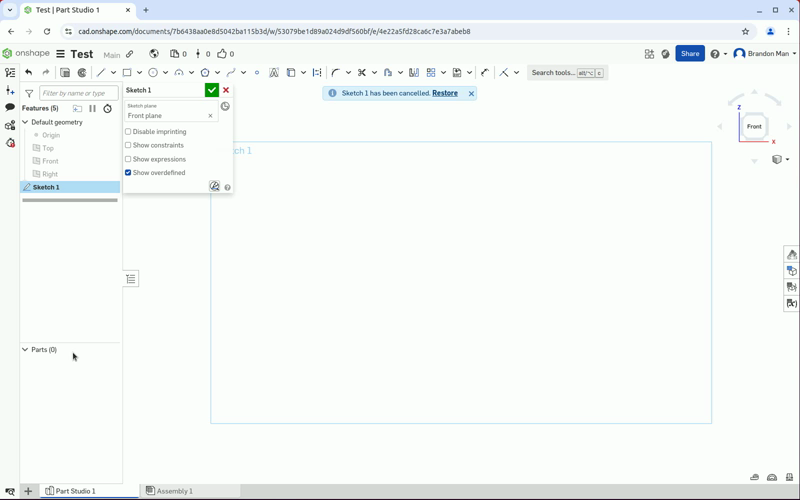
key(y)
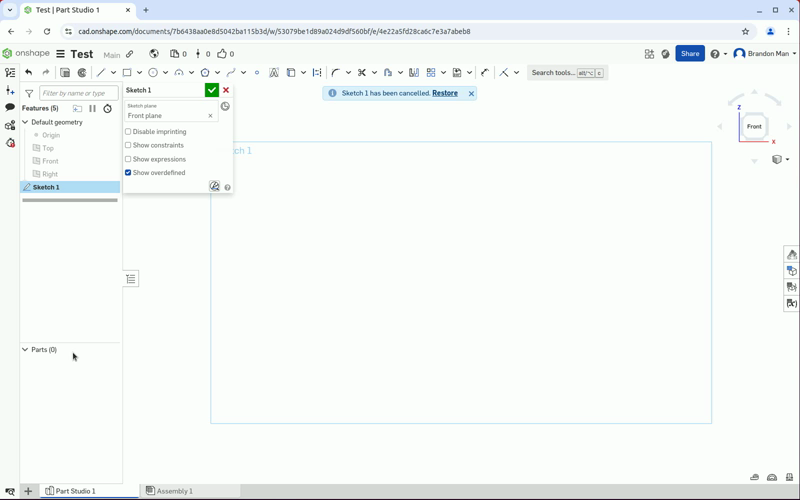
key(l)
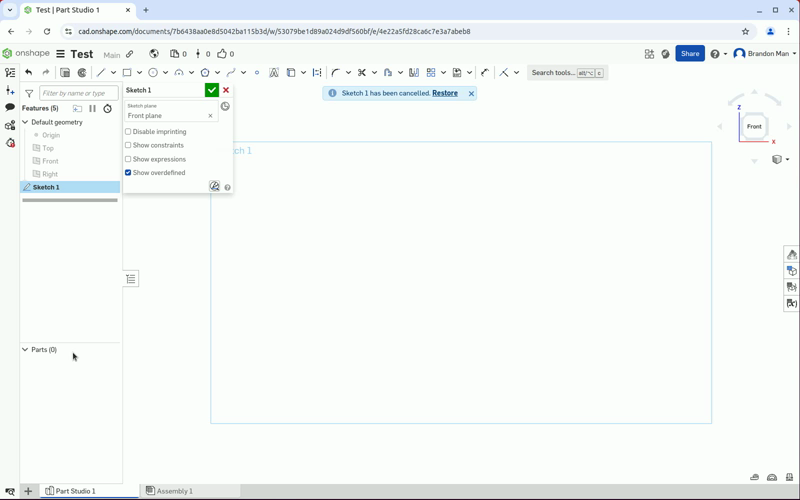
key_down(shift)
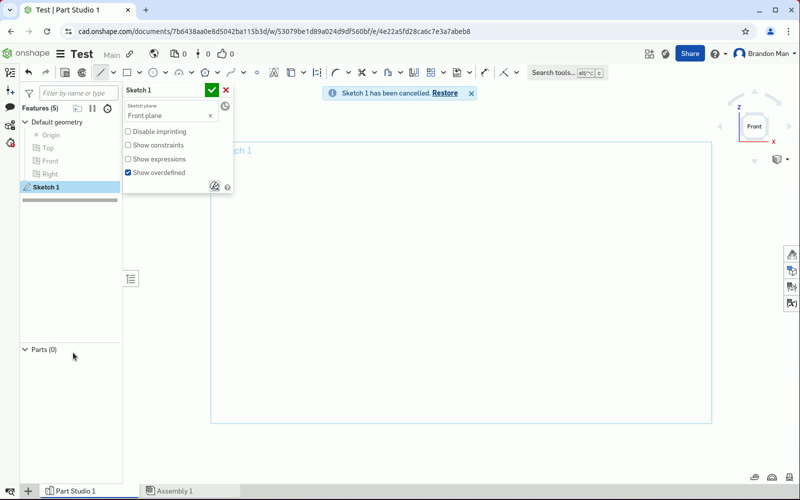
mouse_move(406, 314)
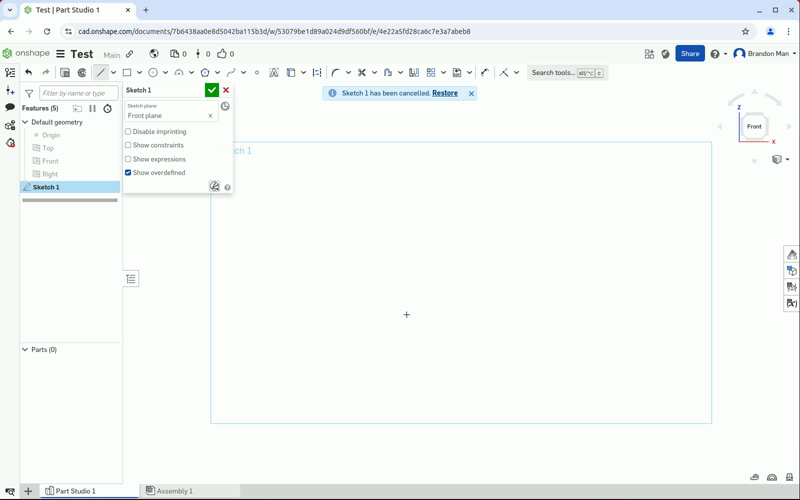
click(406, 314)
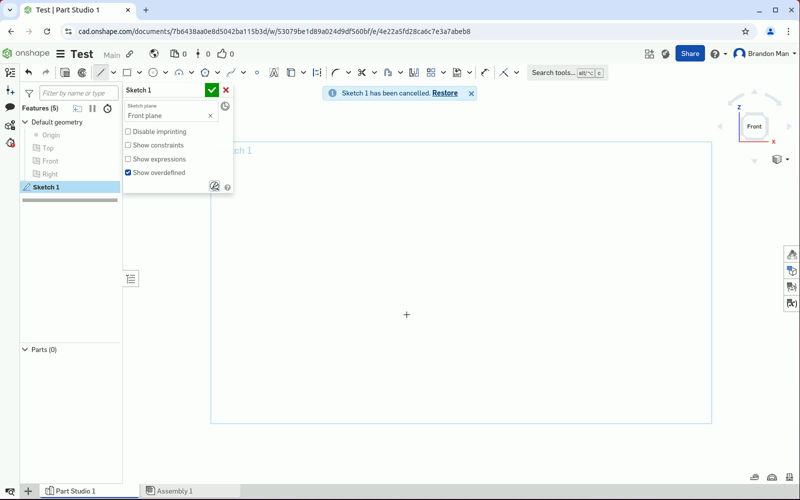
key_up(shift)
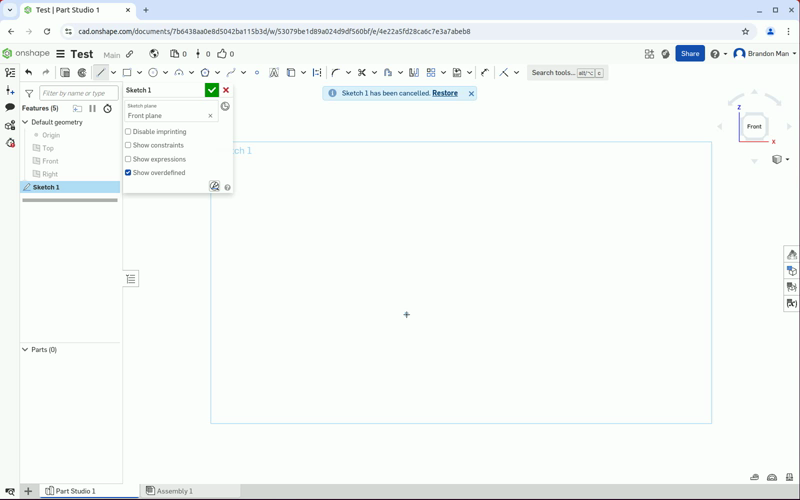
key_down(shift)
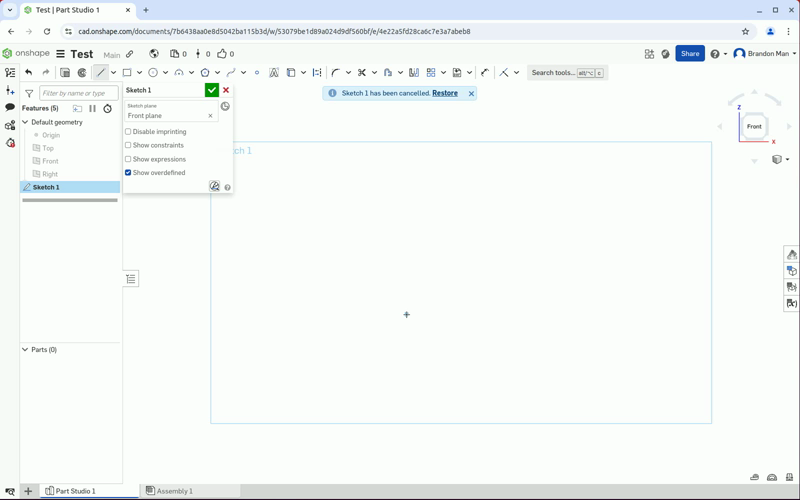
mouse_move(436, 314)
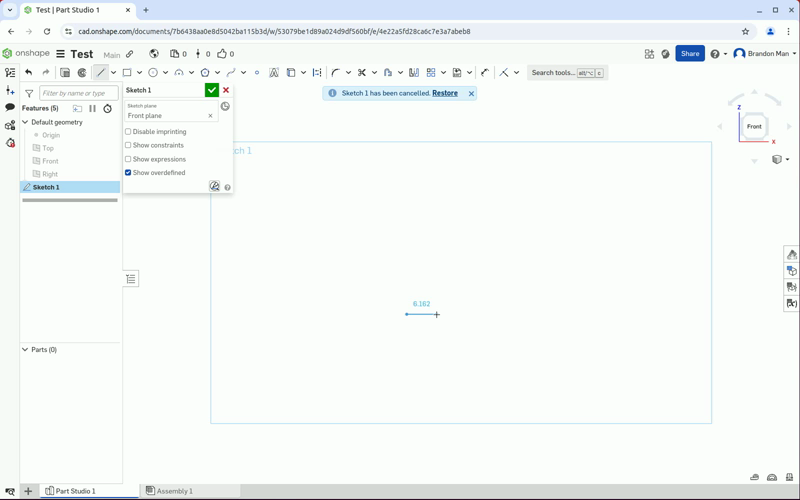
mouse_move(413, 314)
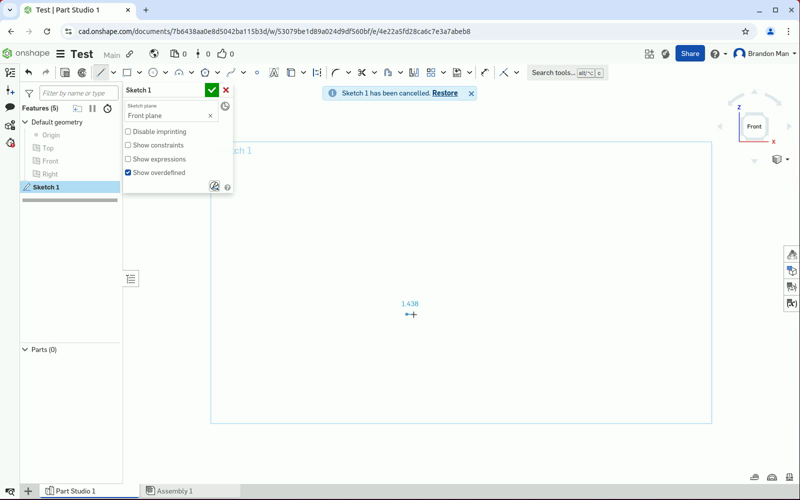
scroll(6)
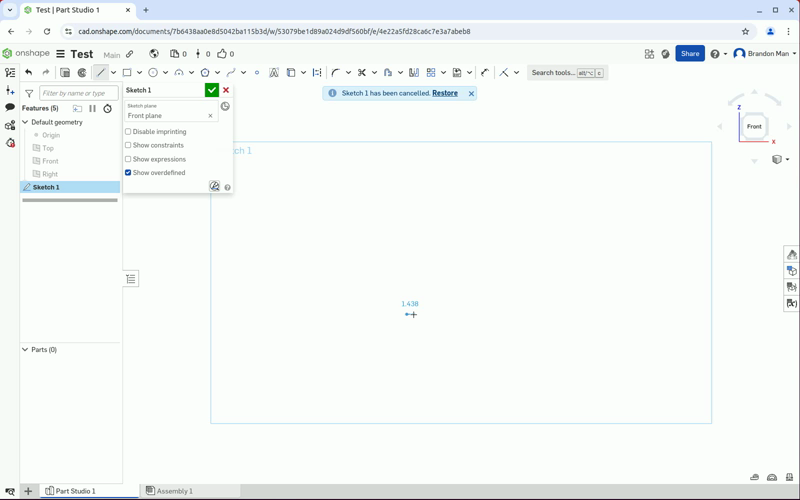
scroll(6)
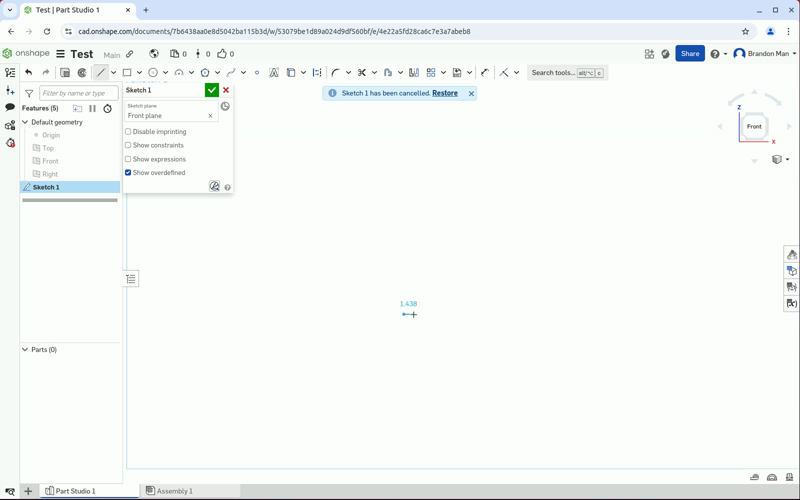
scroll(6)
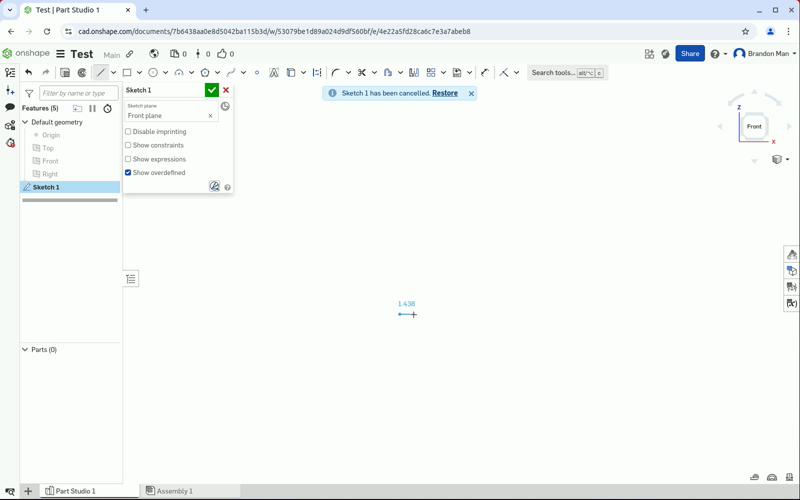
scroll(6)
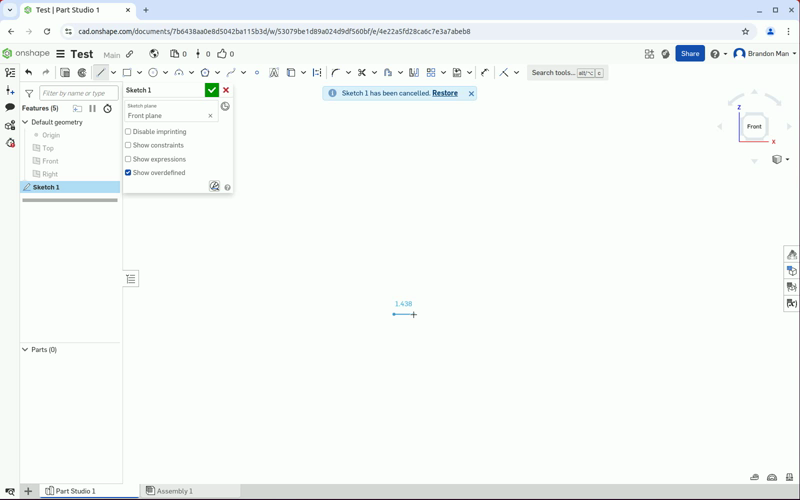
scroll(6)
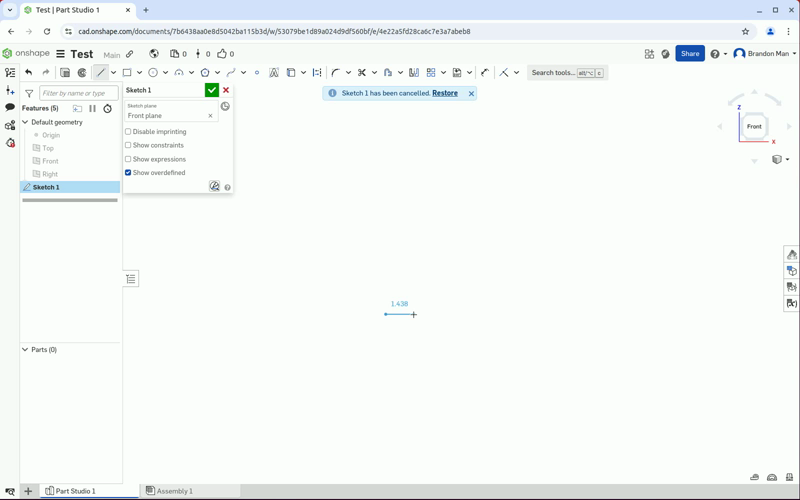
scroll(6)
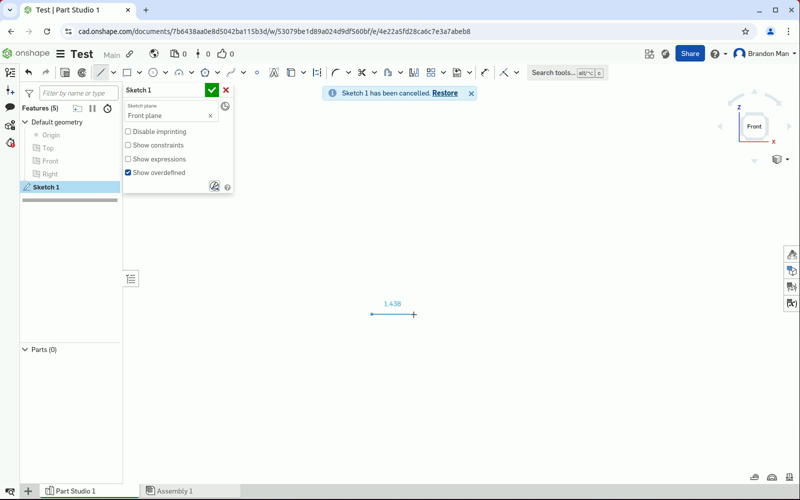
scroll(6)
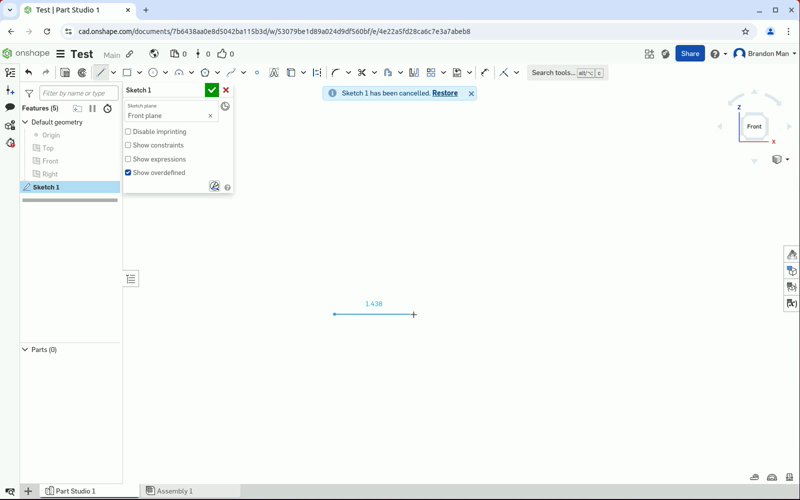
click(413, 314)
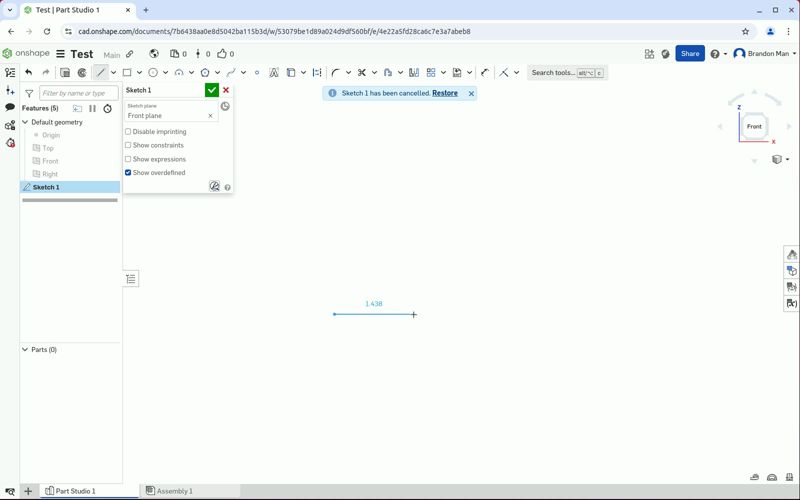
scroll(-6)
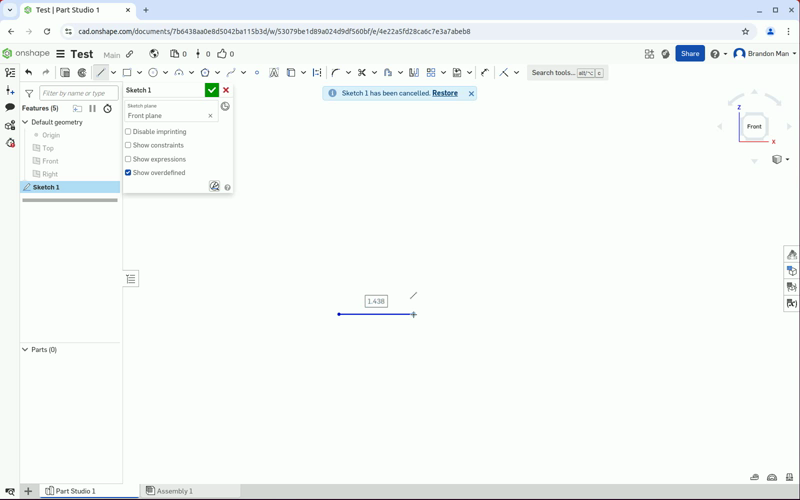
scroll(-6)
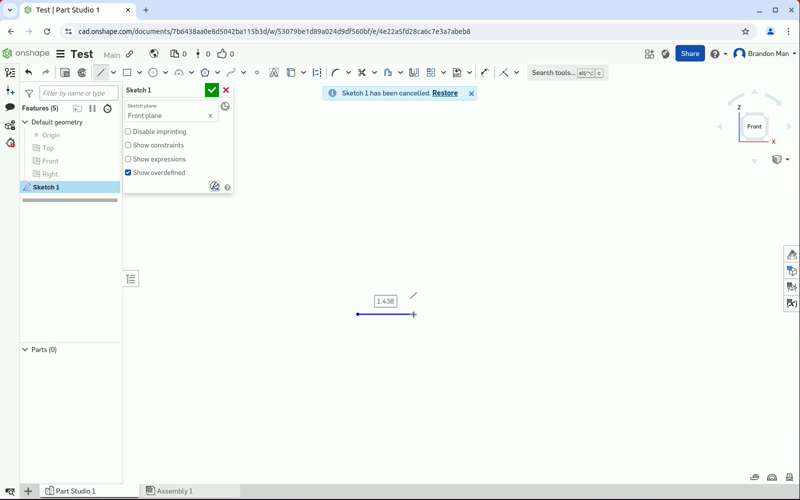
scroll(-6)
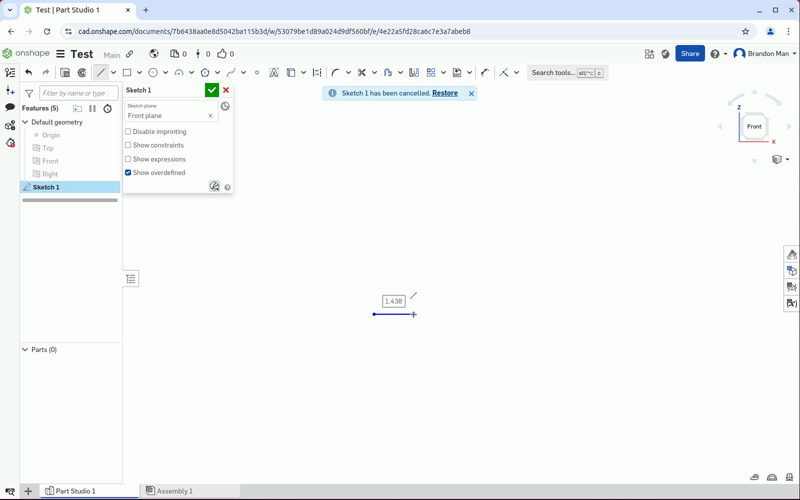
scroll(-6)
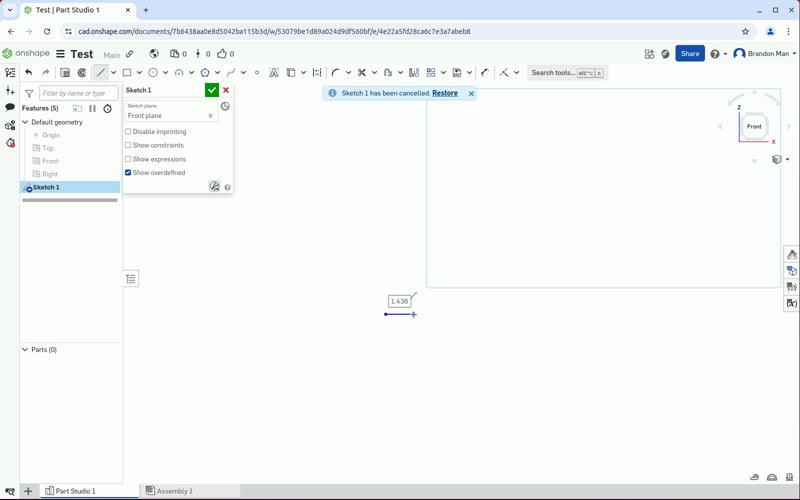
scroll(-6)
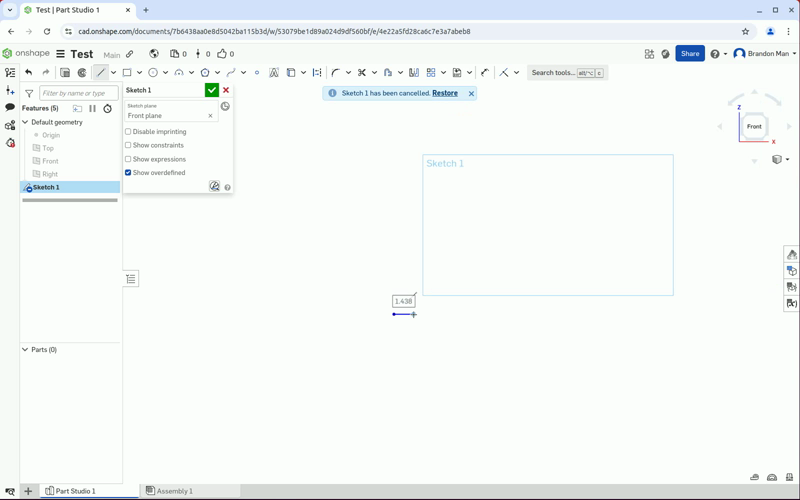
scroll(-6)
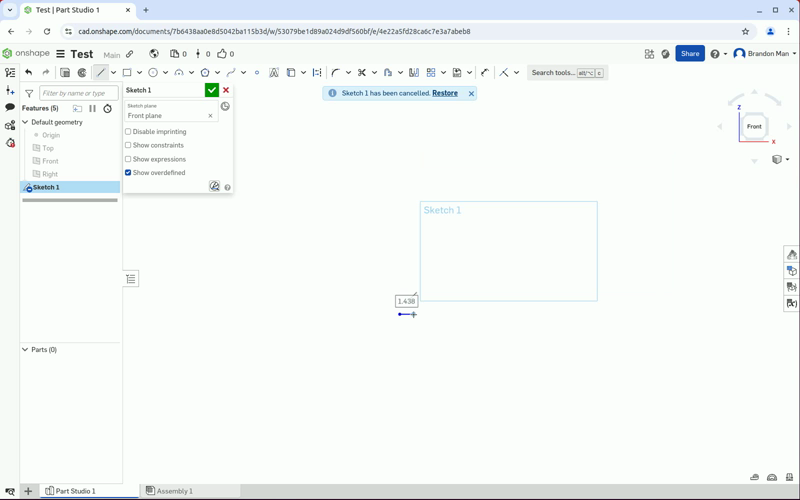
scroll(-6)
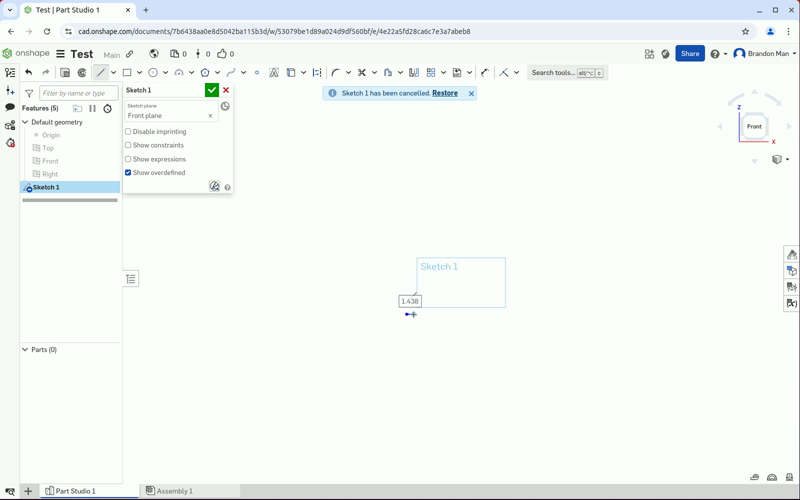
key_up(shift)
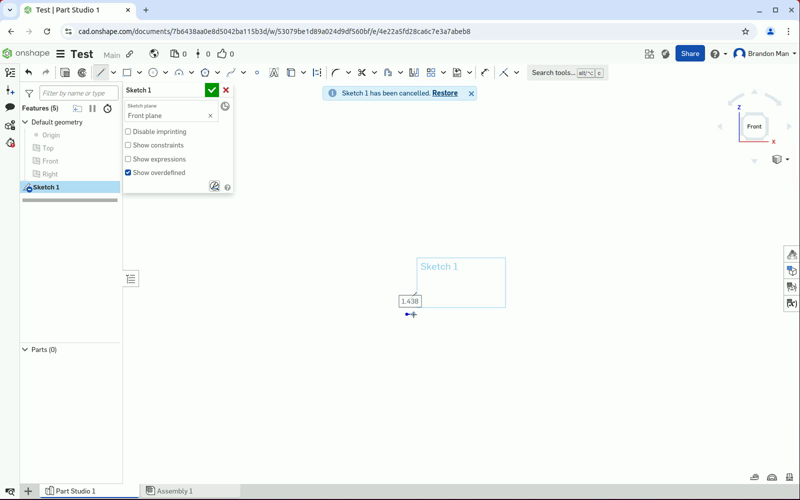
key_down(shift)
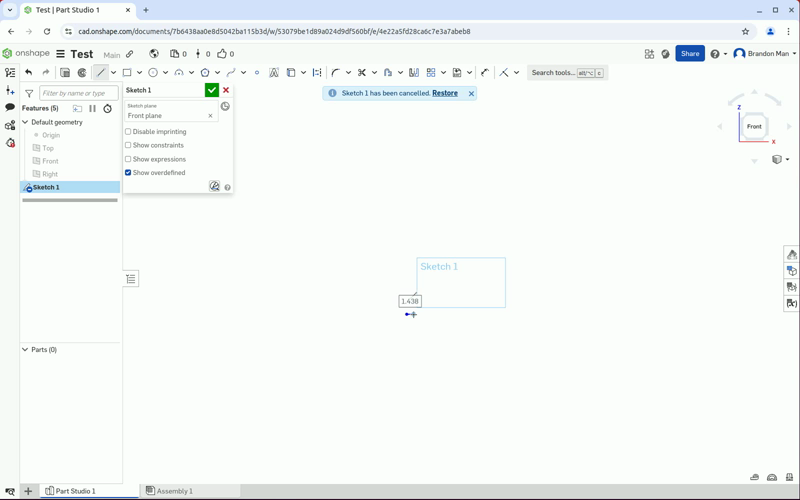
mouse_move(413, 209)
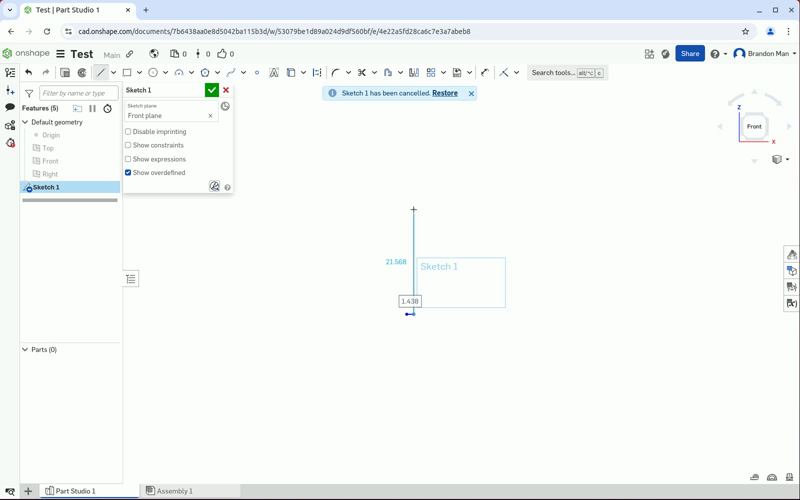
click(413, 209)
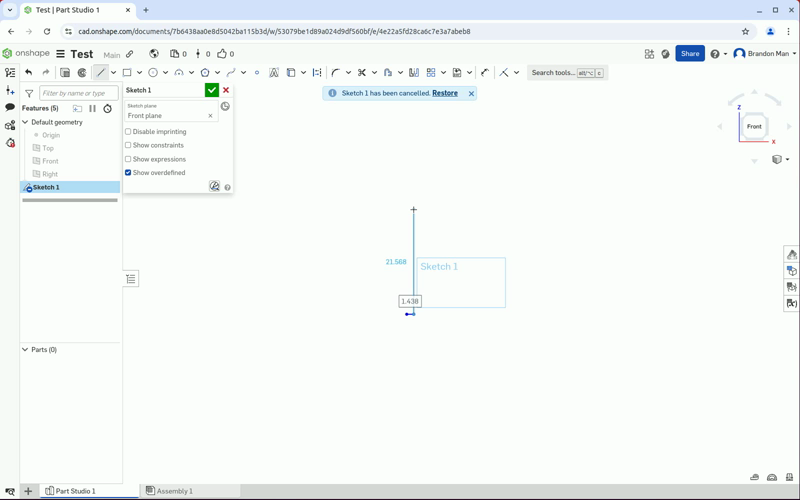
key_up(shift)
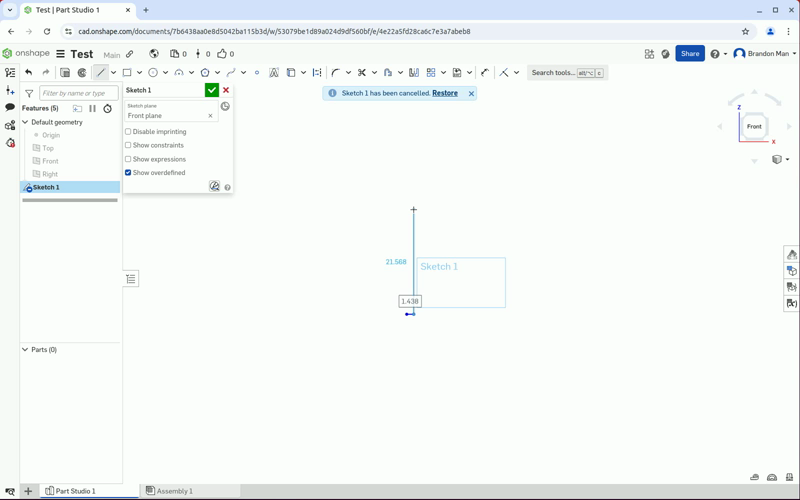
key_down(shift)
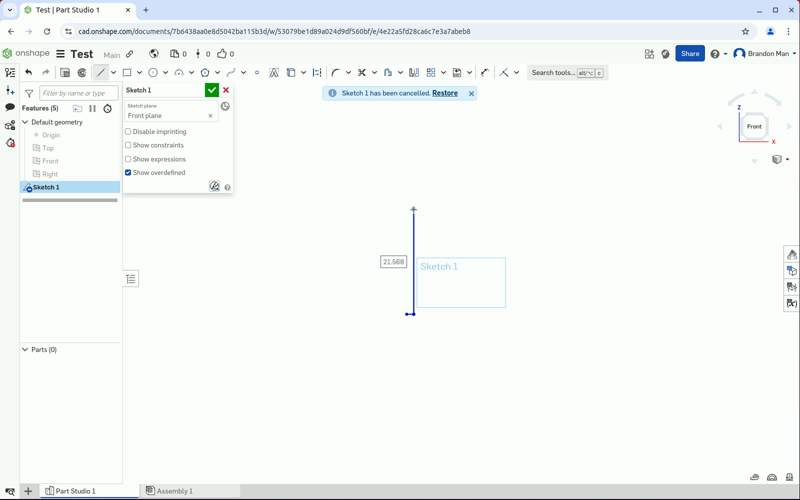
mouse_move(514, 209)
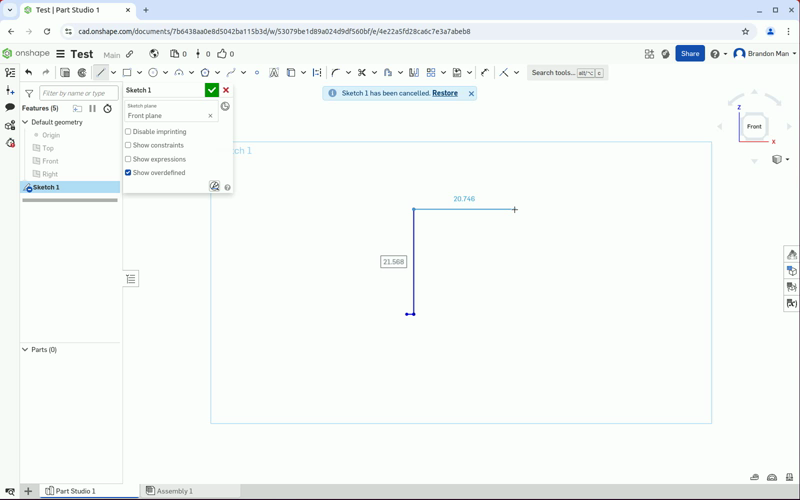
click(514, 209)
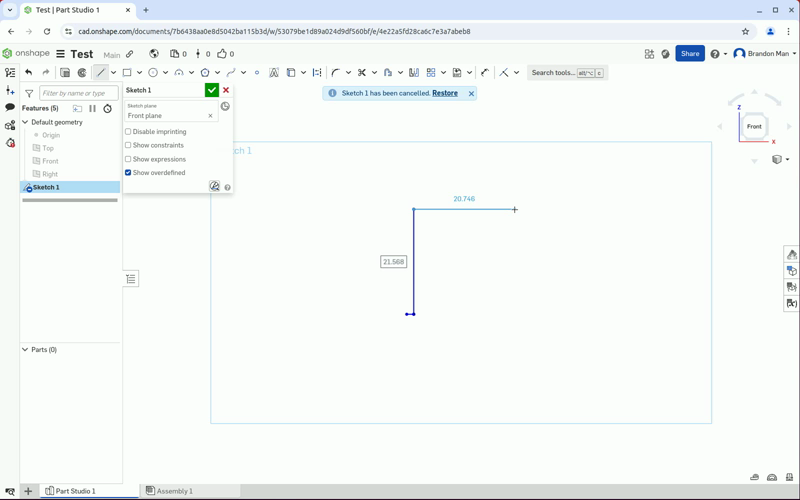
key_up(shift)
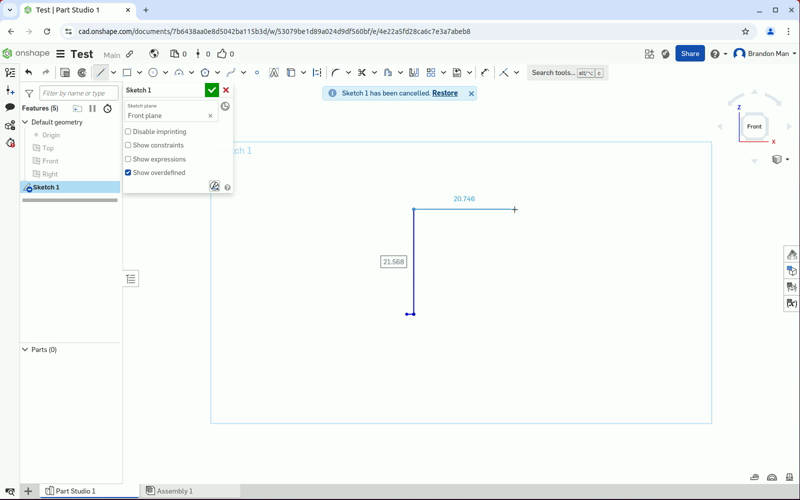
key_down(shift)
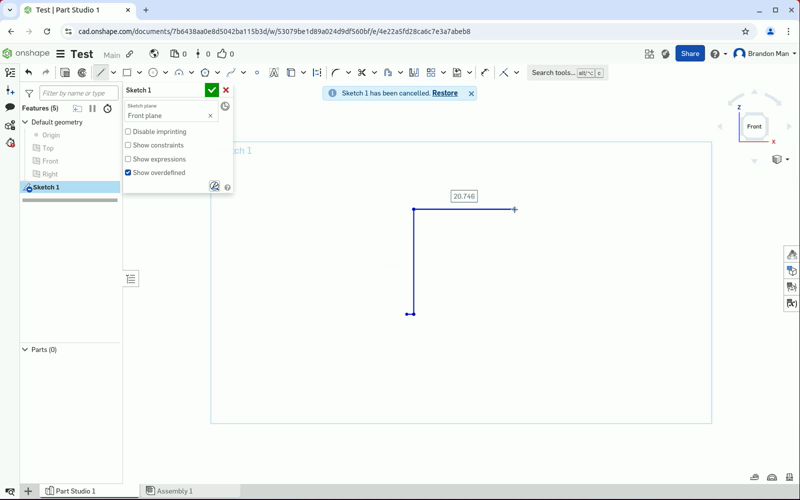
mouse_move(544, 209)
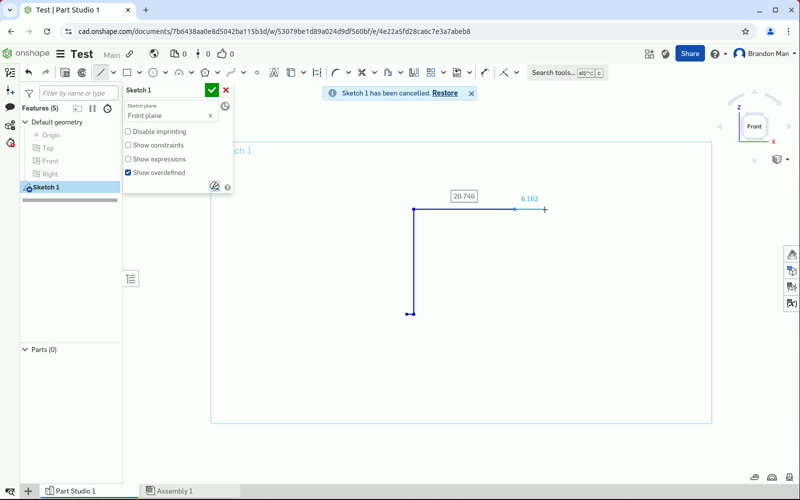
mouse_move(514, 202)
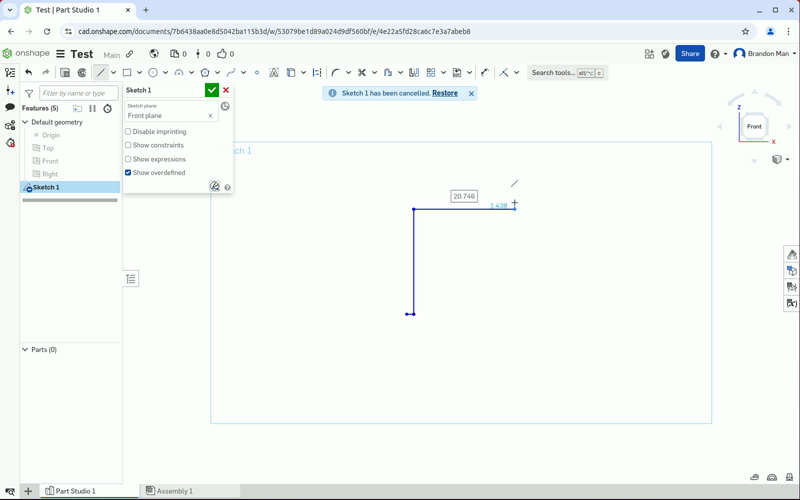
scroll(6)
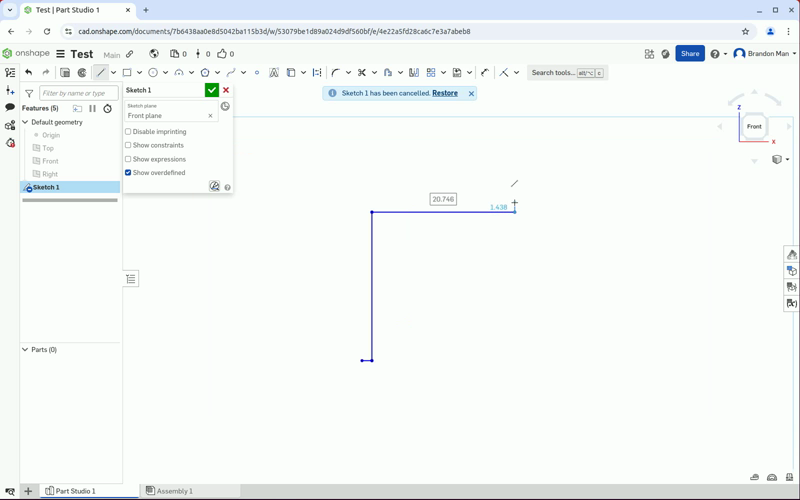
scroll(6)
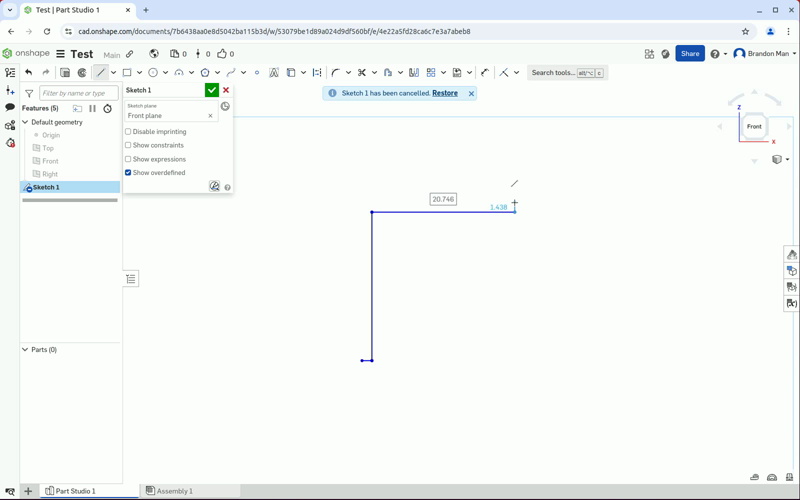
scroll(6)
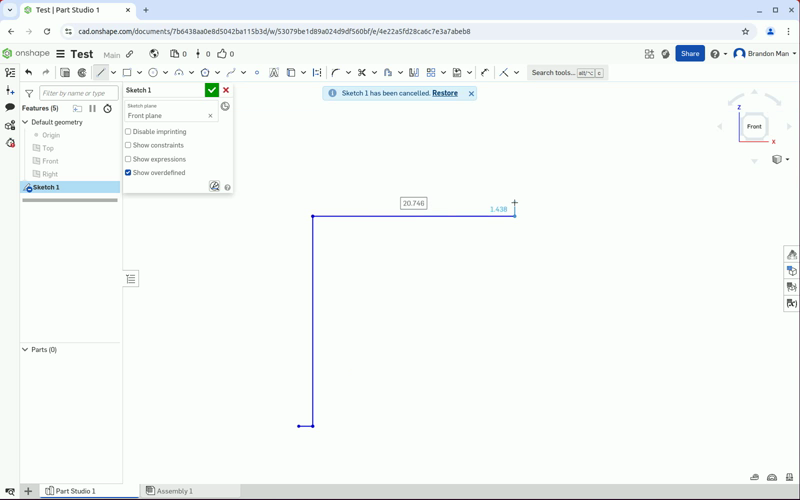
scroll(6)
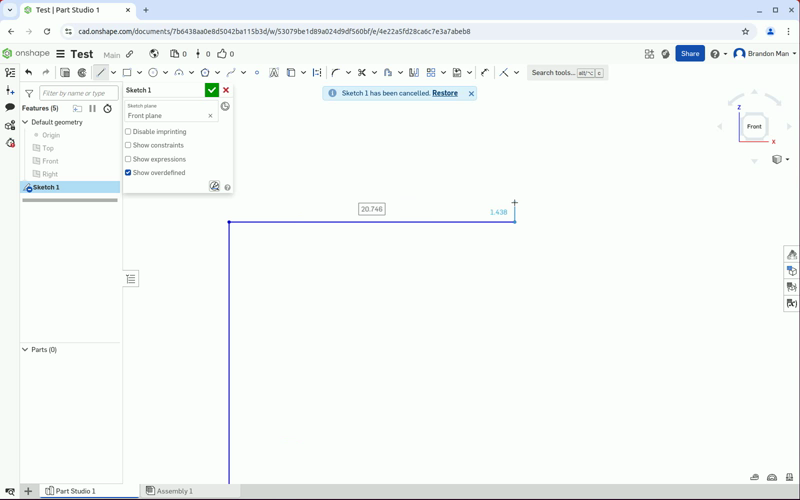
scroll(6)
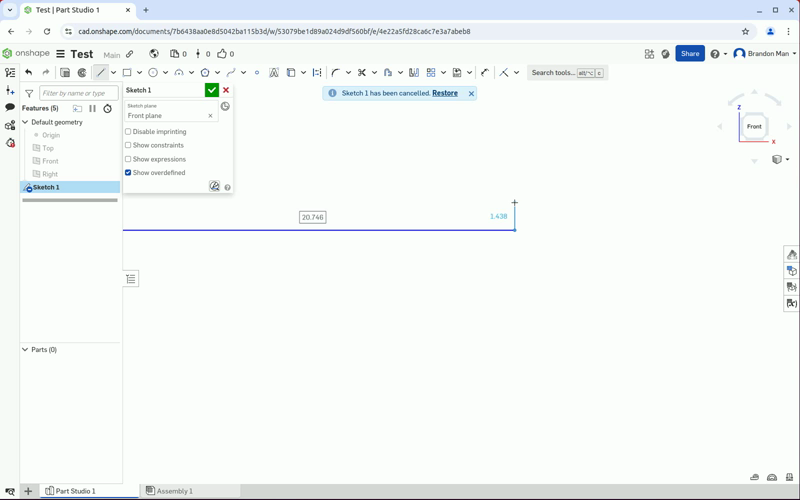
scroll(6)
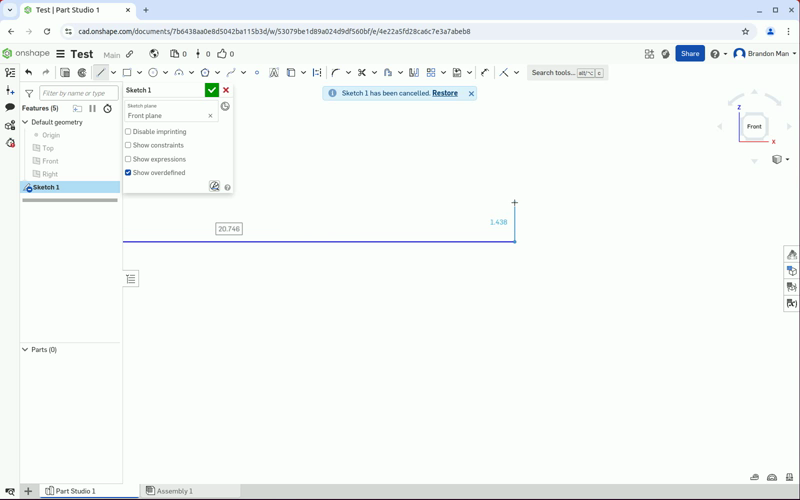
scroll(6)
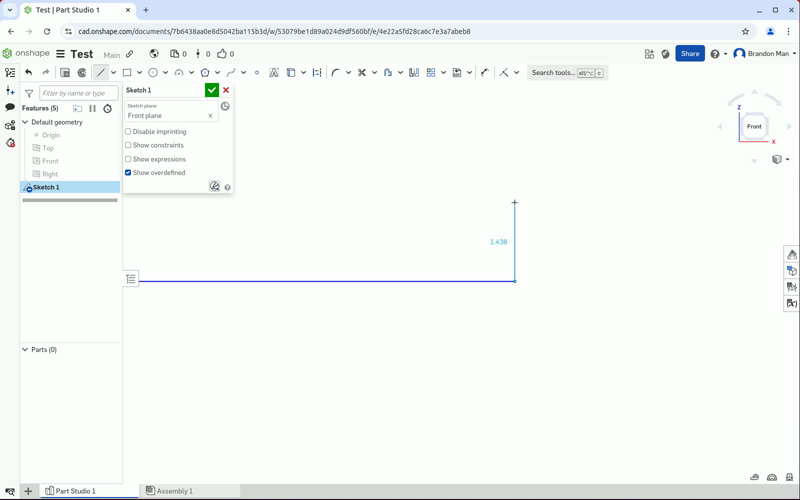
click(514, 202)
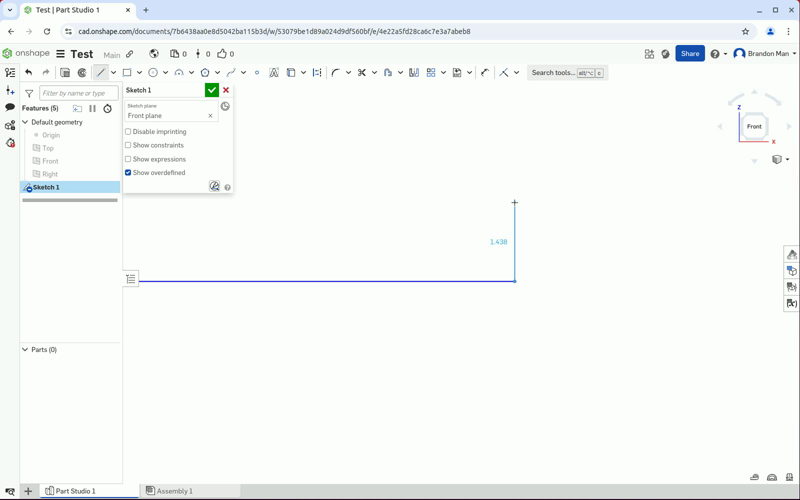
scroll(-6)
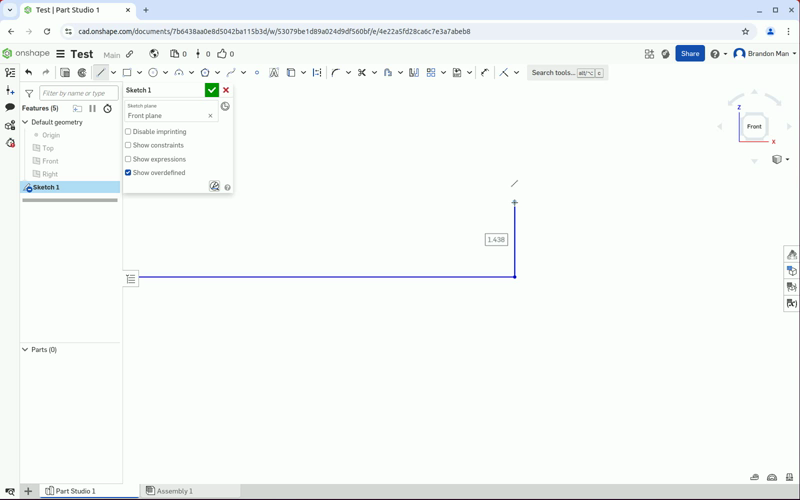
scroll(-6)
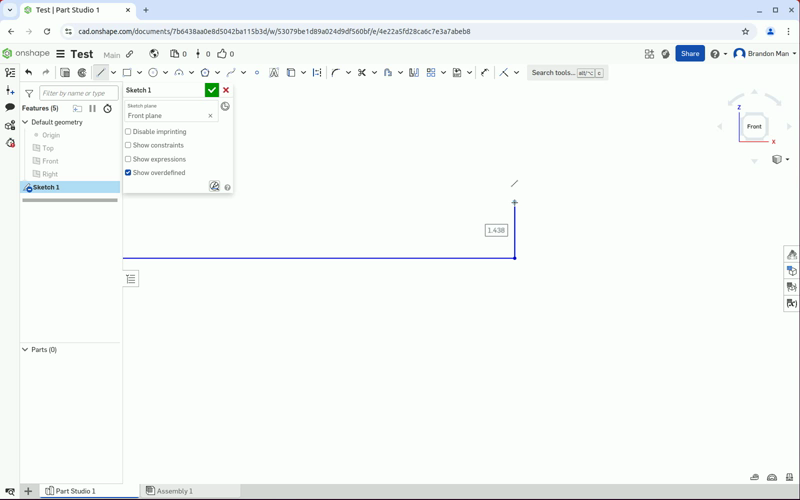
scroll(-6)
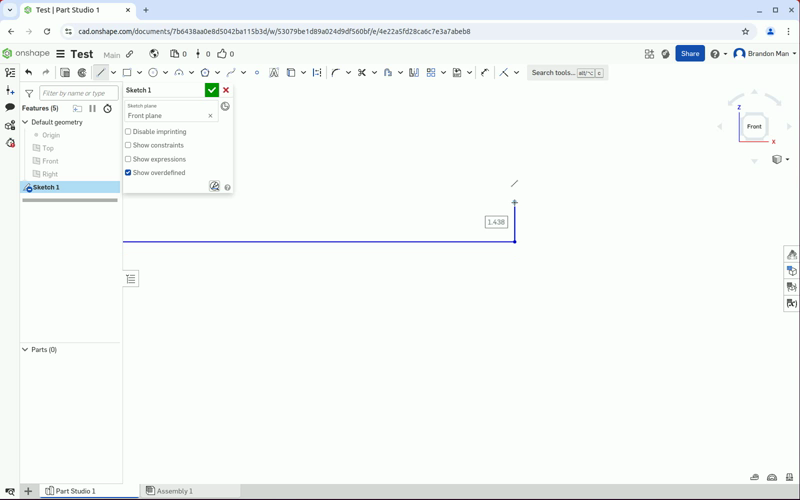
scroll(-6)
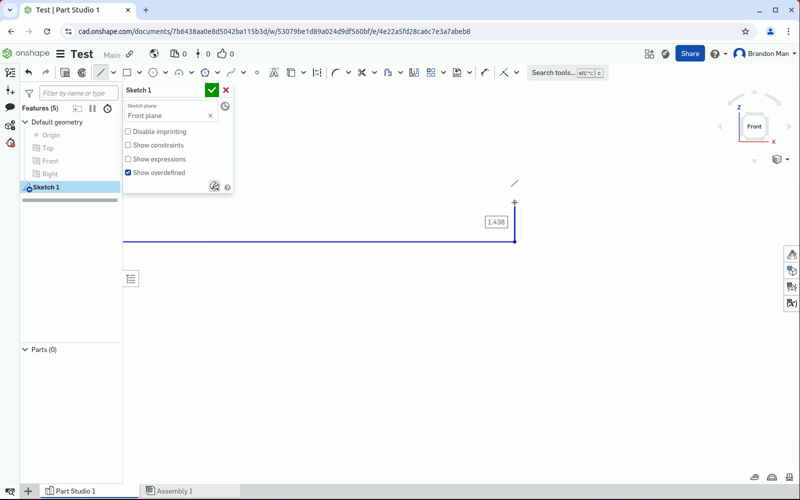
scroll(-6)
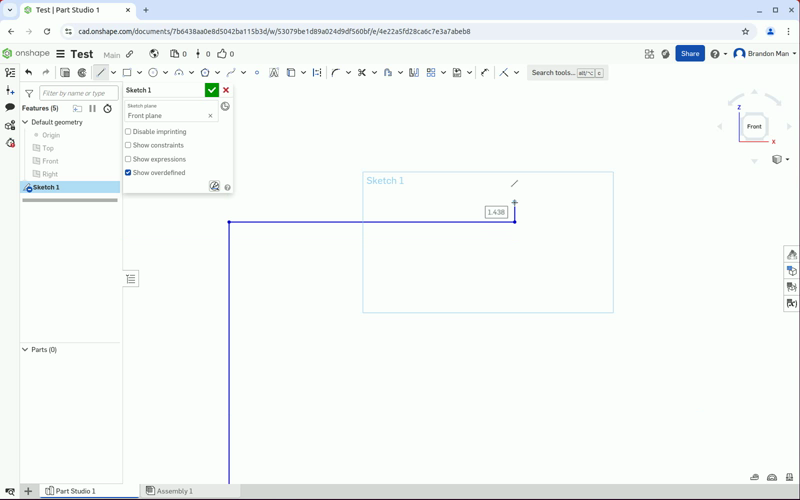
scroll(-6)
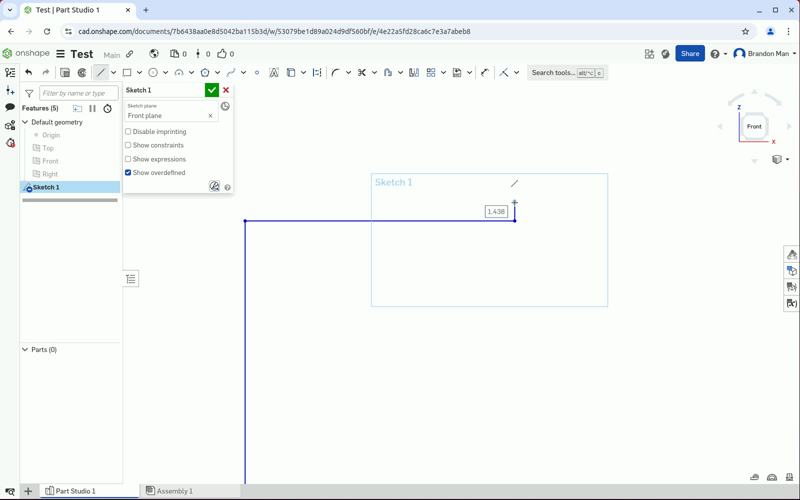
scroll(-6)
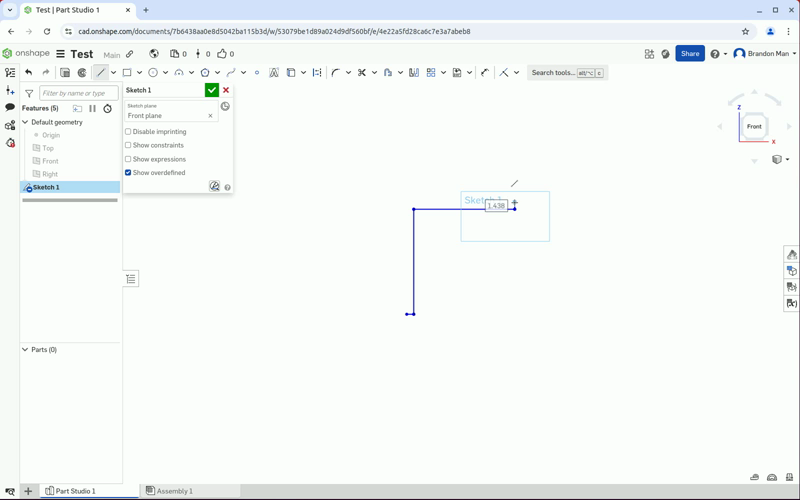
key_up(shift)
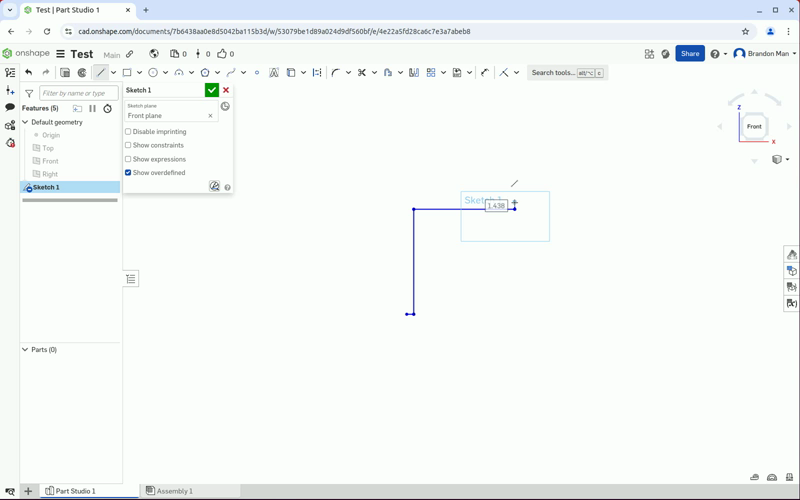
key_down(shift)
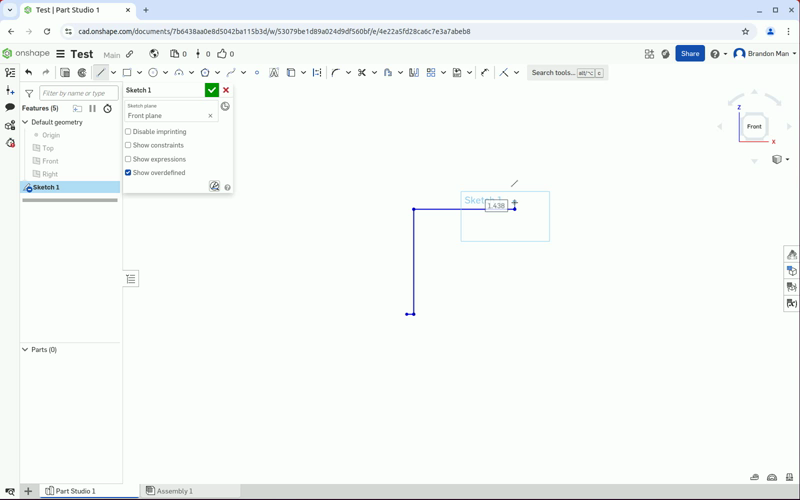
mouse_move(406, 202)
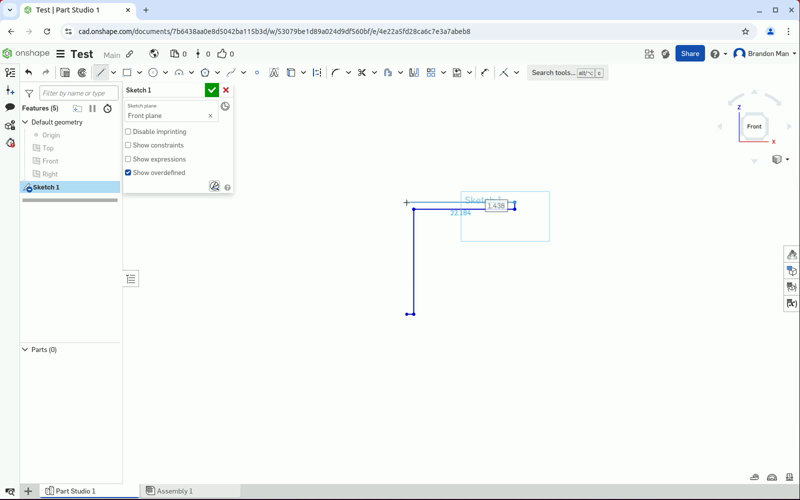
click(406, 202)
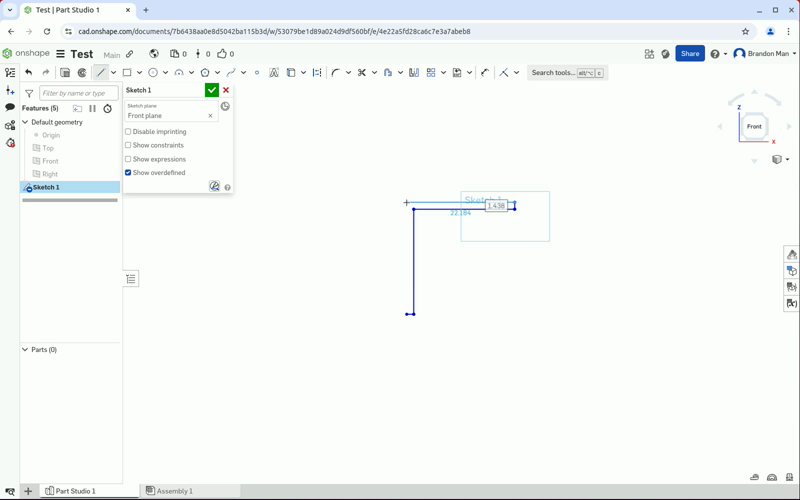
key_up(shift)
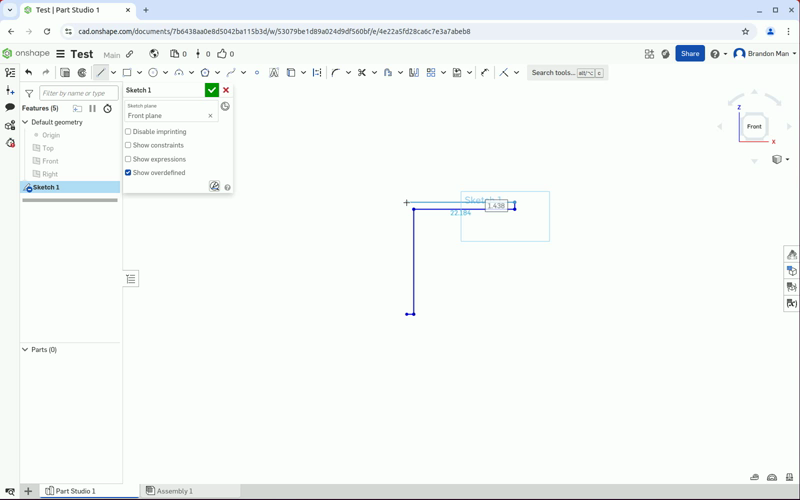
key_down(shift)
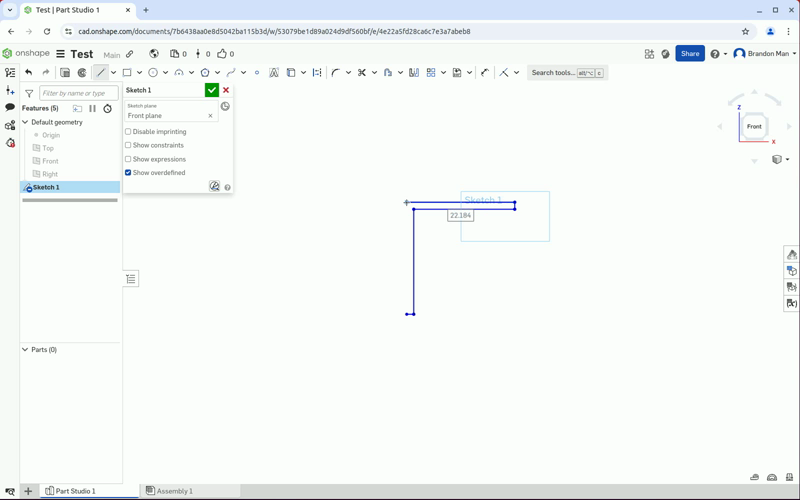
mouse_move(406, 314)
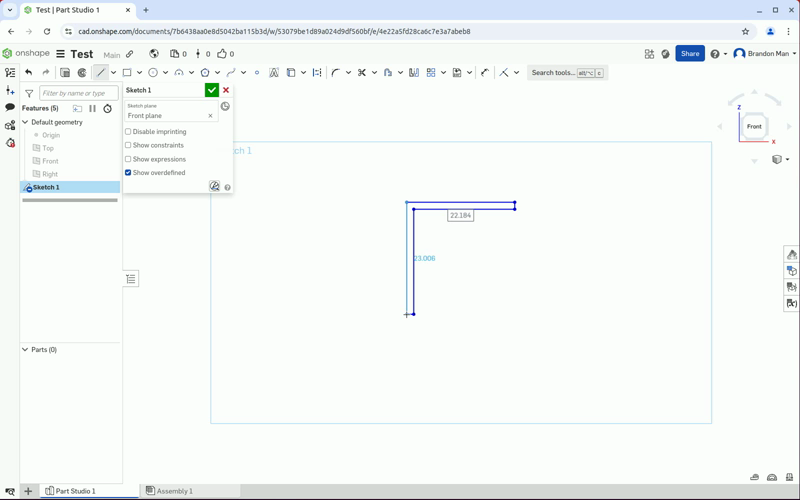
key_up(shift)
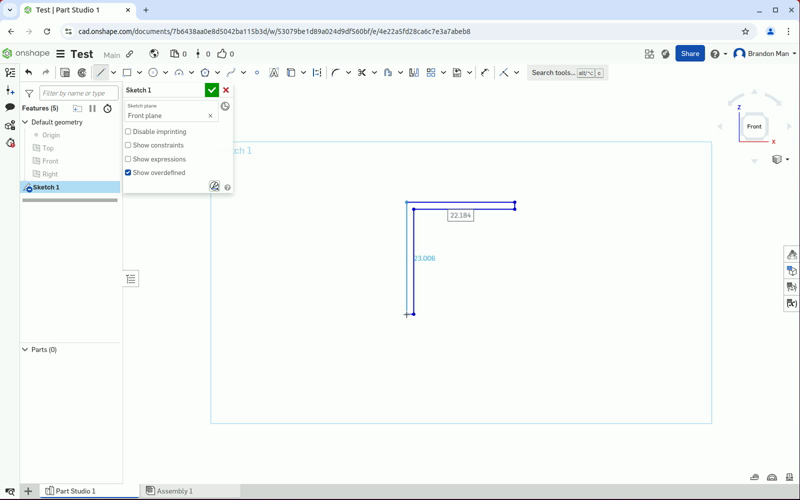
click(406, 314)
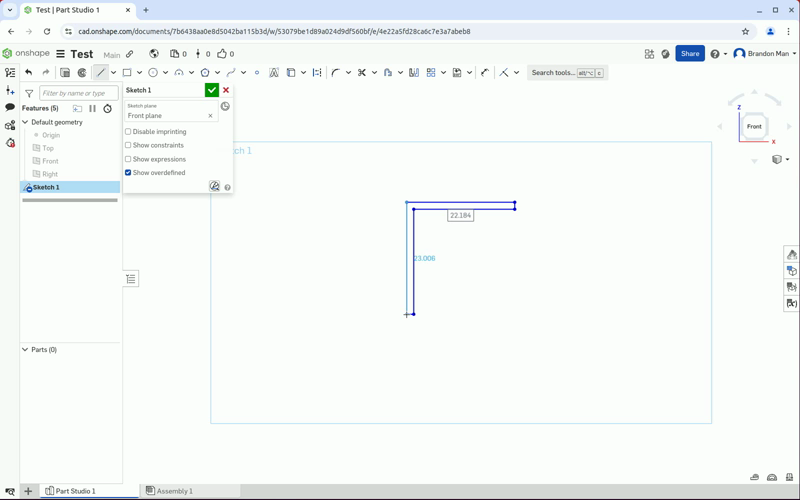
key(esc)
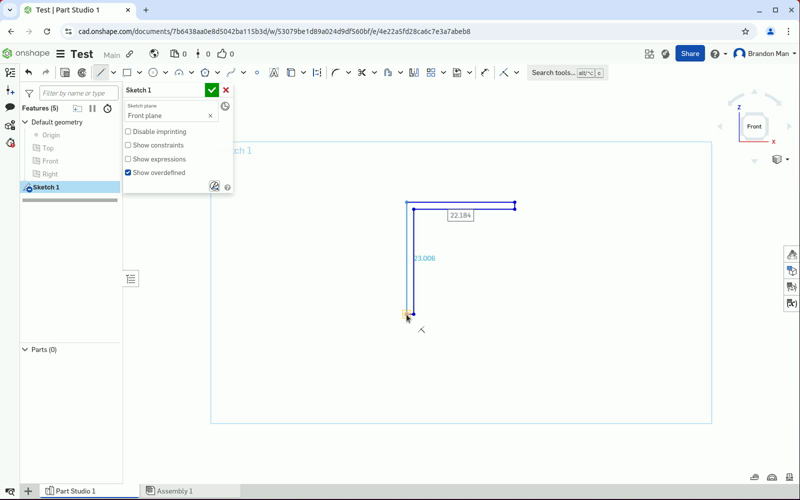
mouse_move(447, 205)
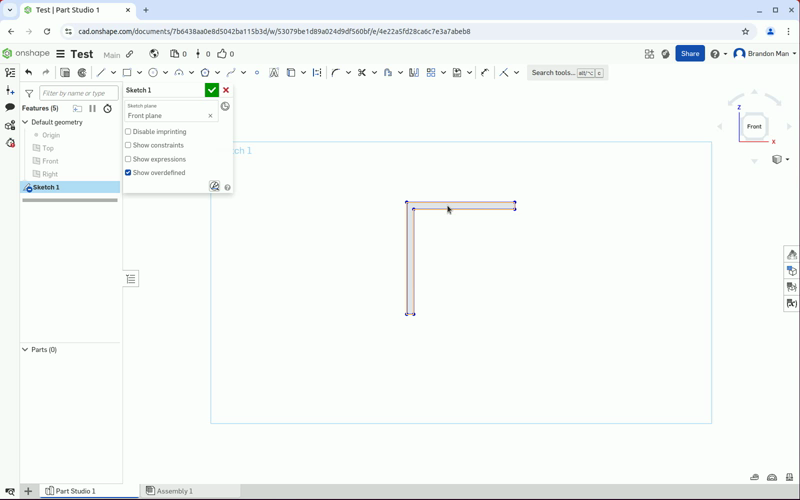
scroll(6)
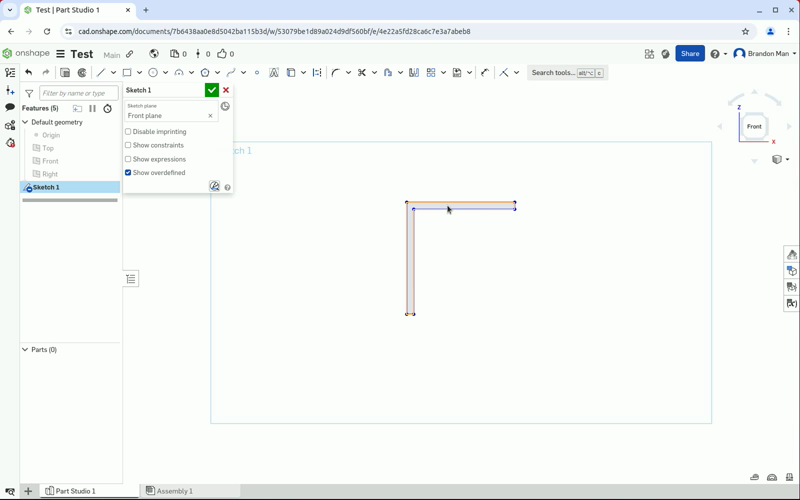
scroll(6)
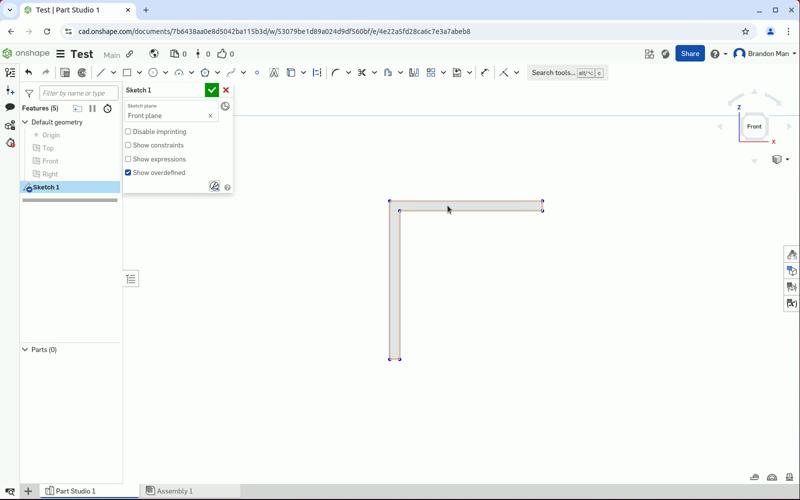
scroll(6)
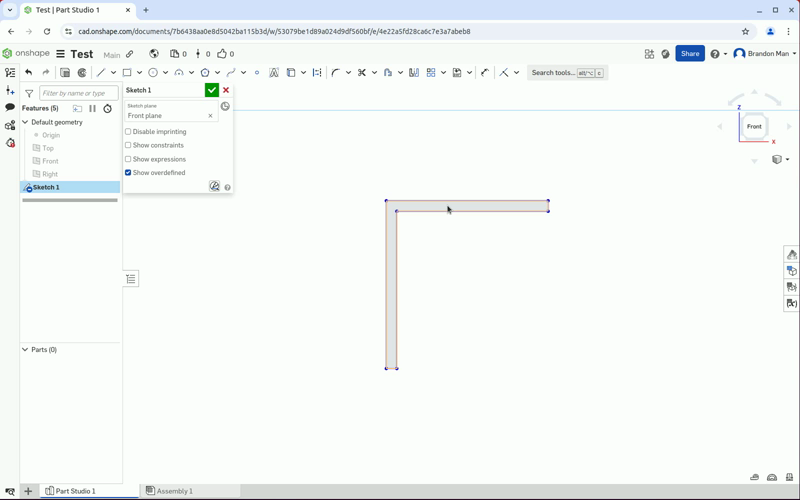
scroll(6)
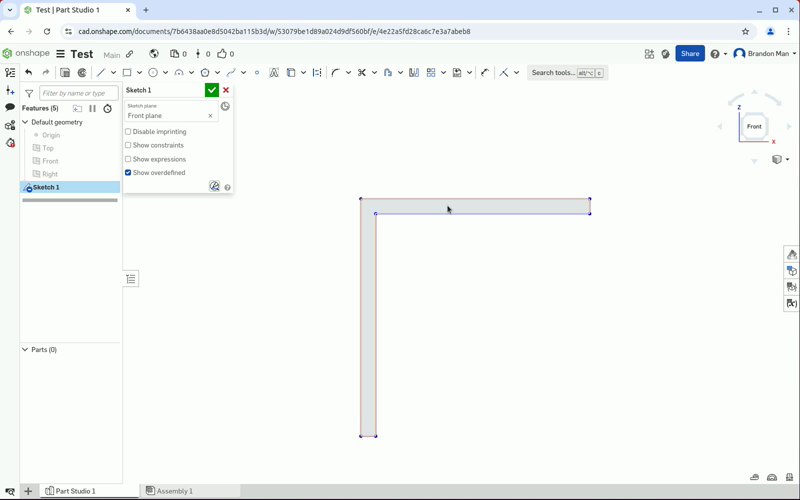
scroll(6)
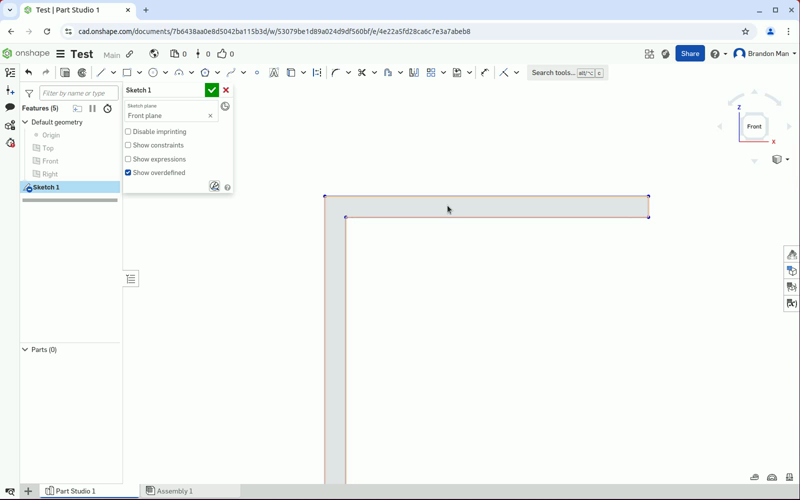
scroll(6)
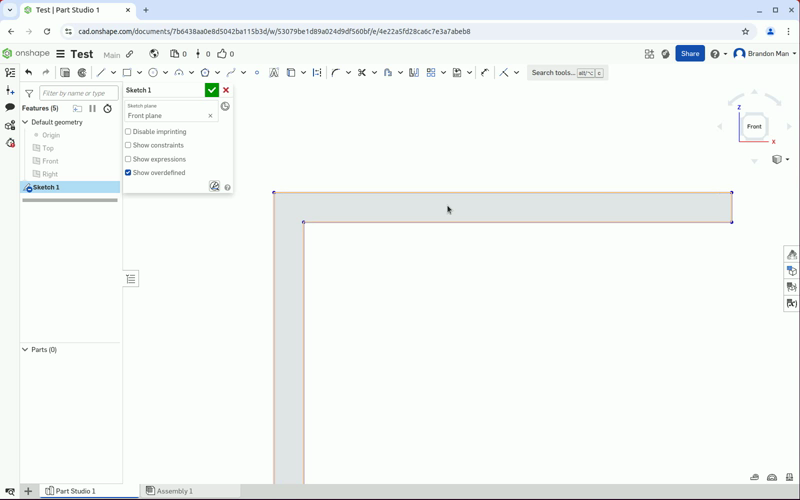
scroll(6)
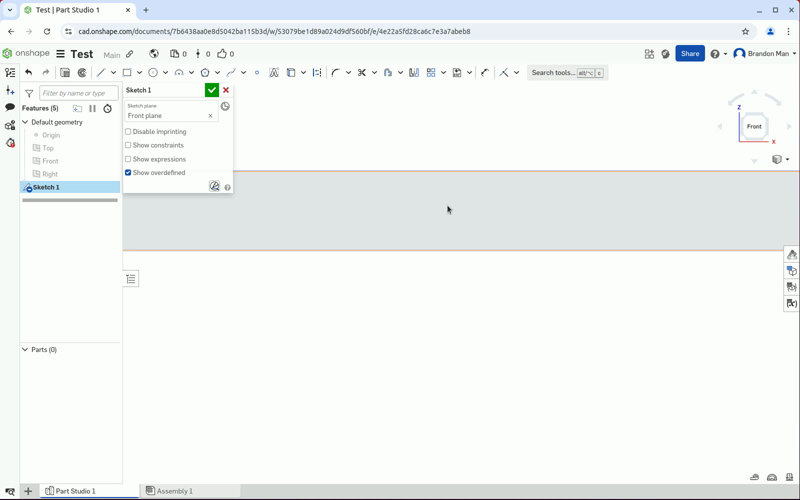
click(447, 205)
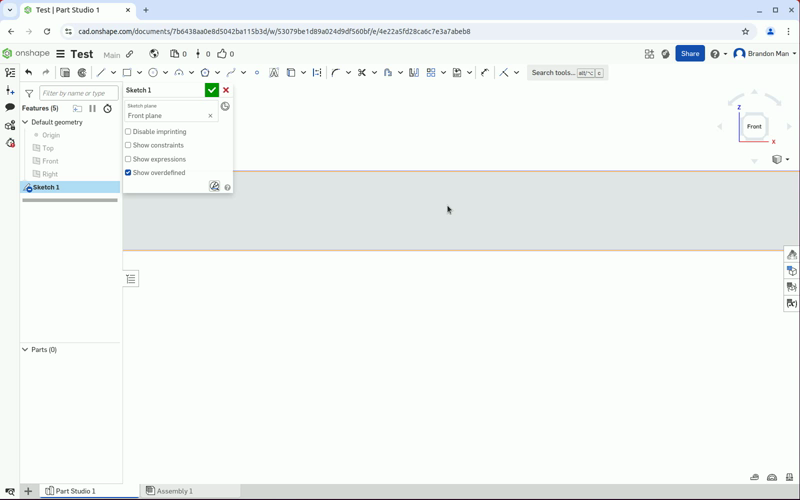
scroll(-6)
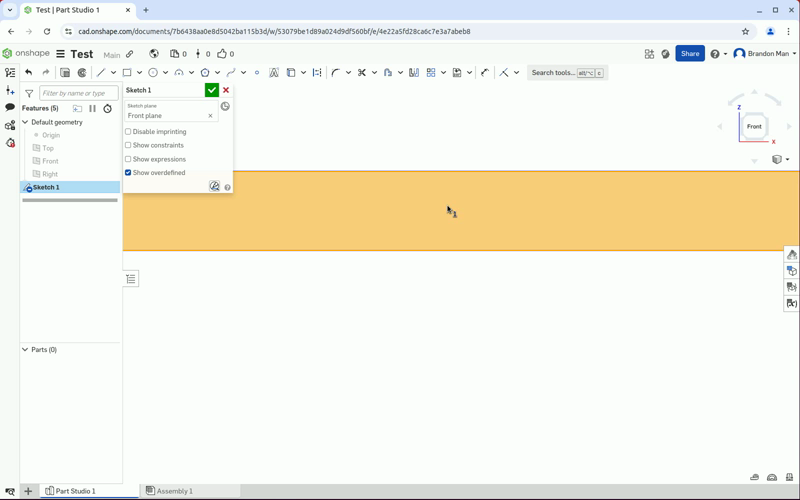
scroll(-6)
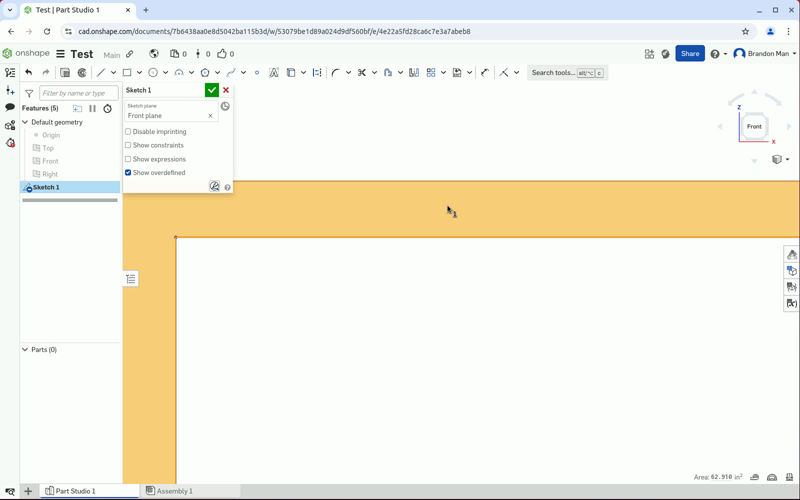
scroll(-6)
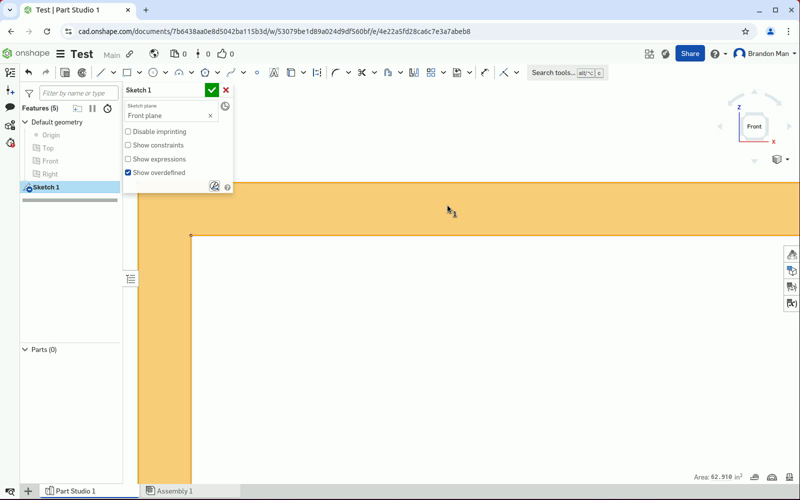
scroll(-6)
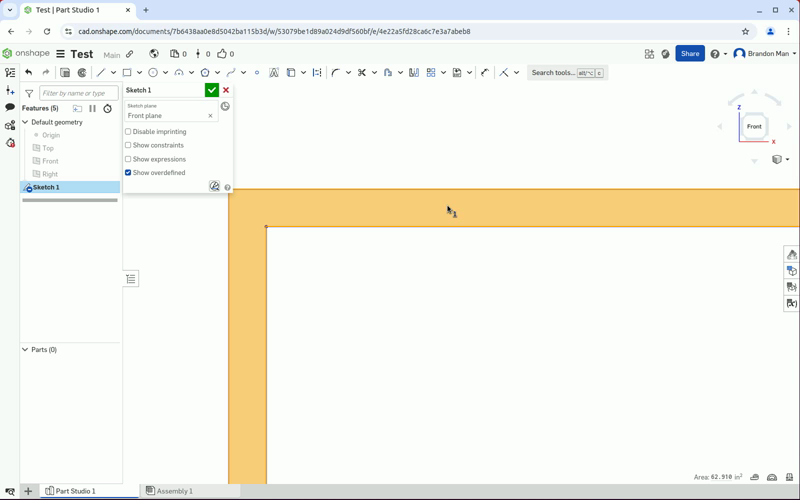
scroll(-6)
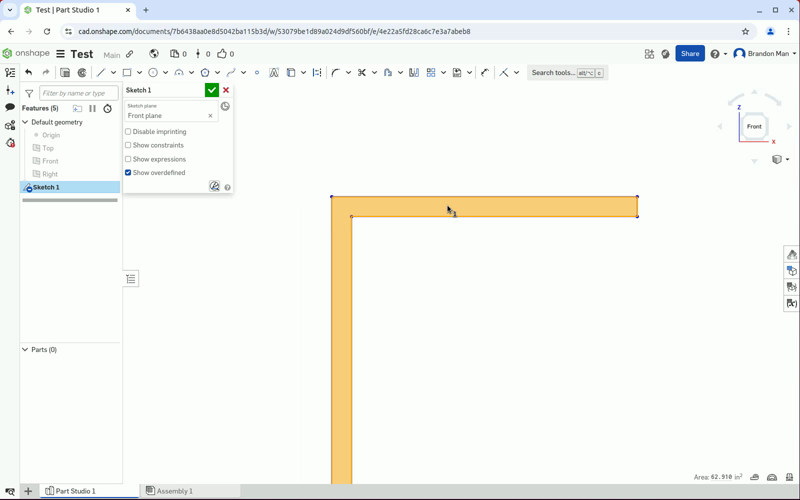
scroll(-6)
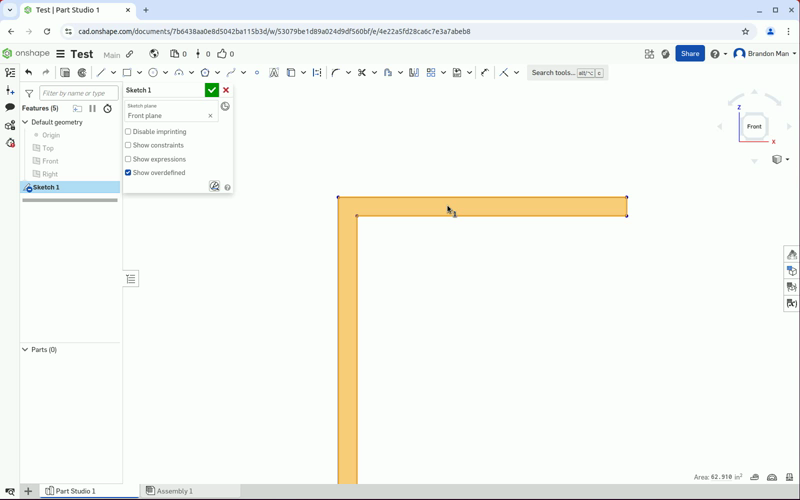
scroll(-6)
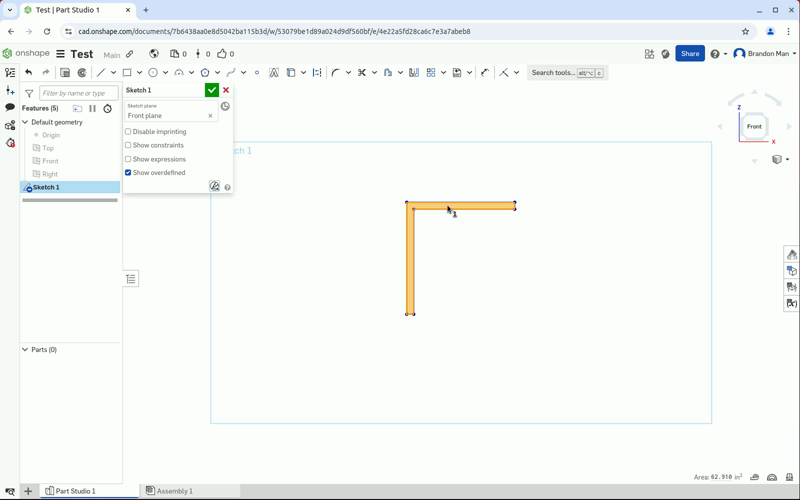
mouse_move(73, 352)
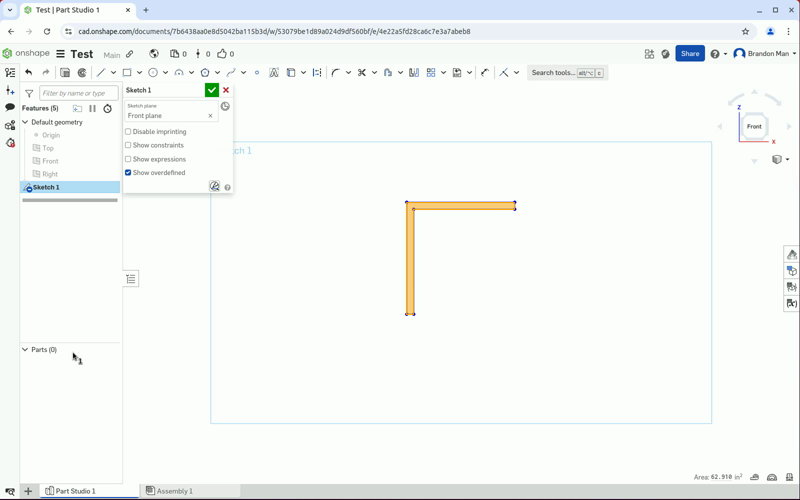
key(shift+y)
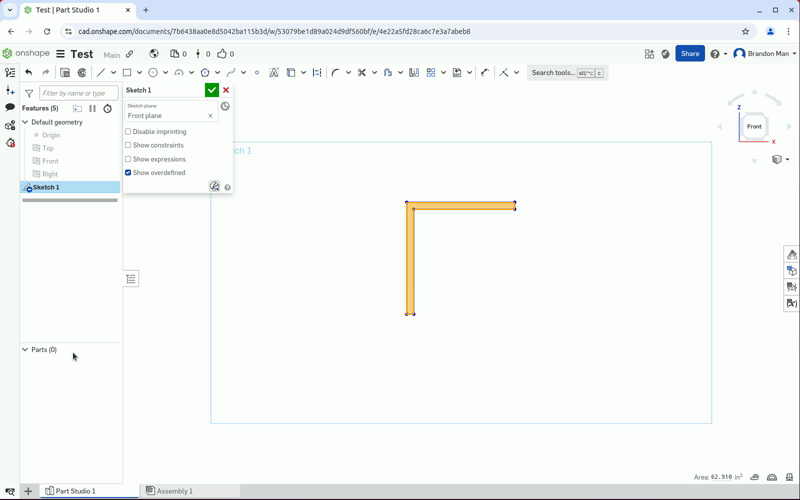
key(shift+e)
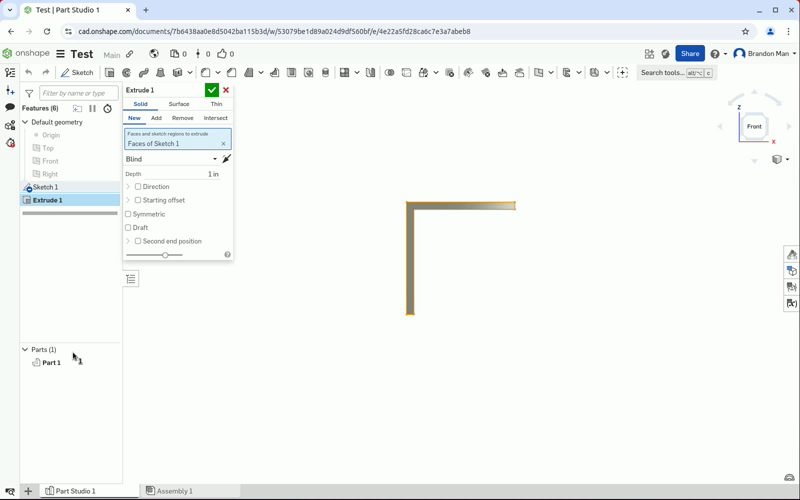
mouse_move(143, 106)
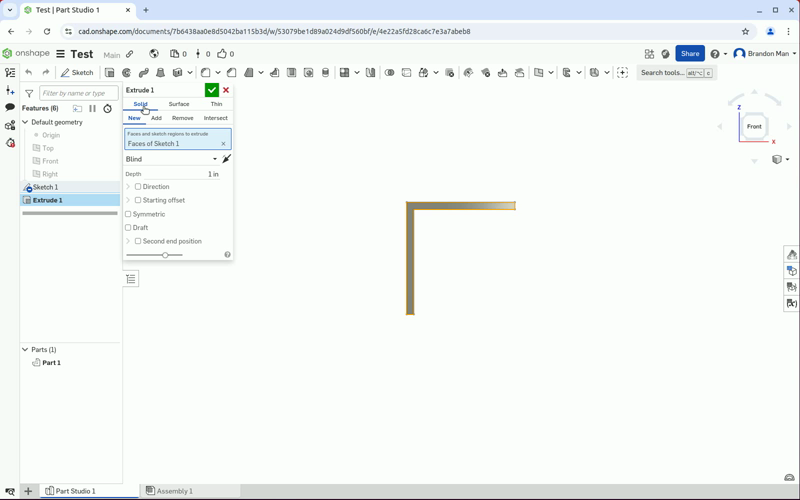
click(143, 106)
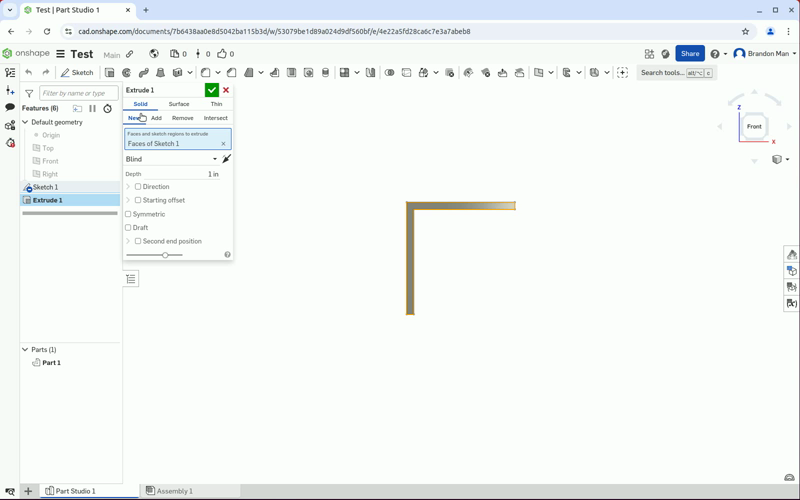
mouse_move(137, 120)
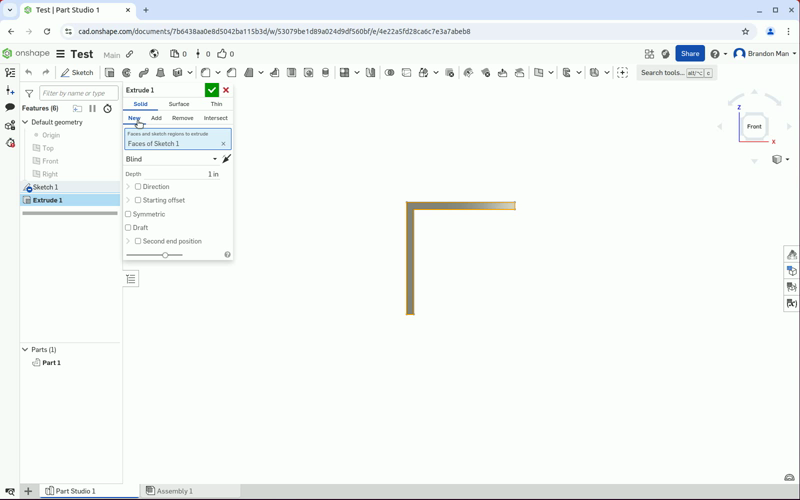
click(137, 120)
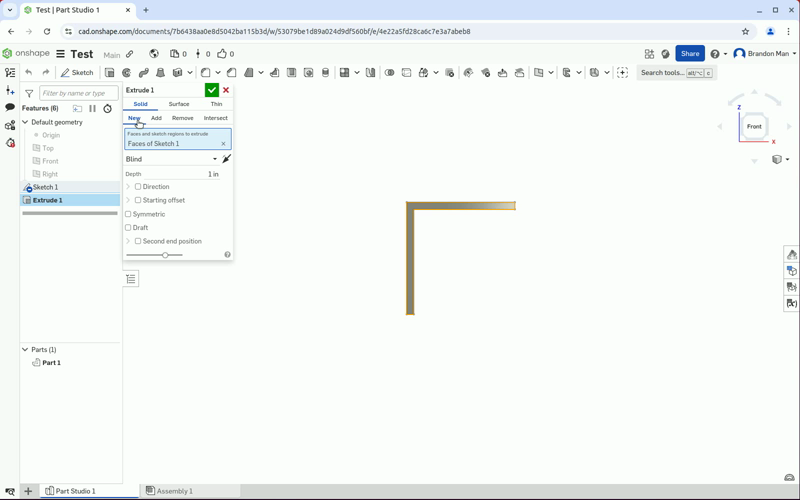
key(tab, 4)
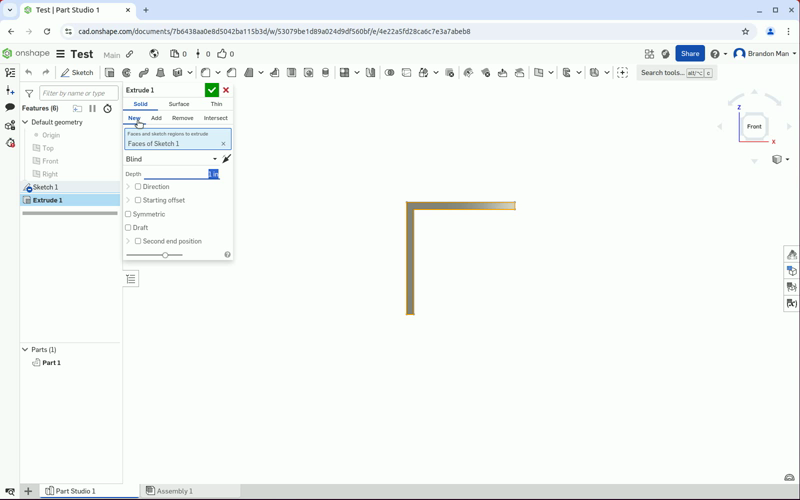
text(23.108)
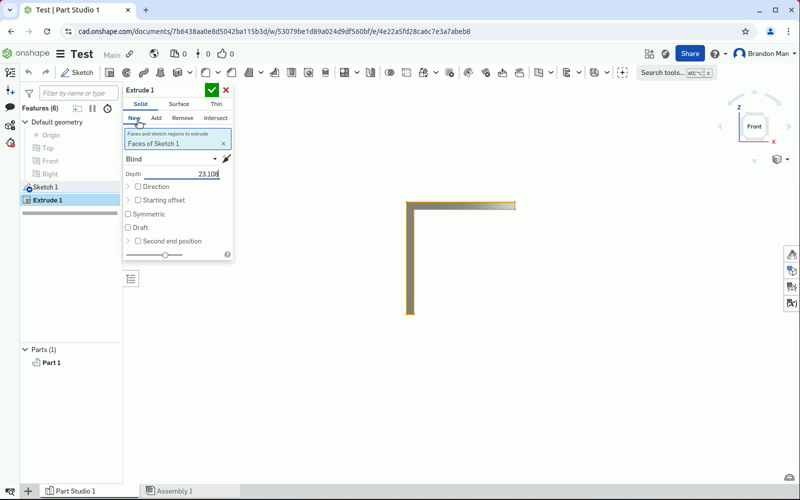
key(enter)
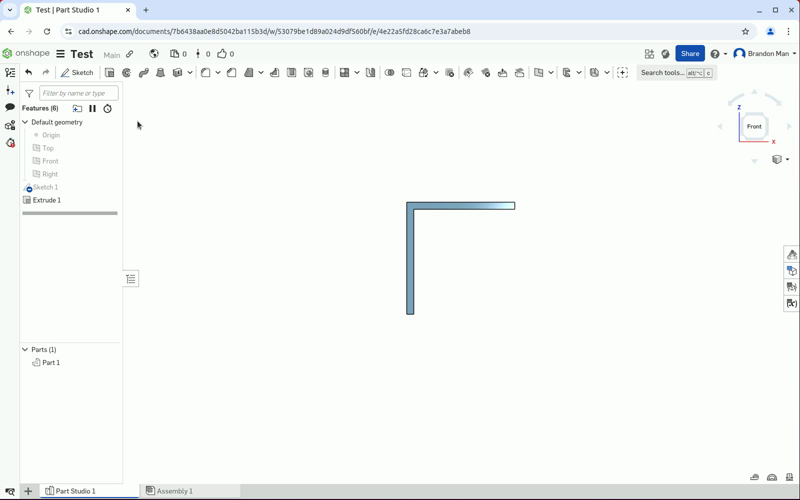
key(shift+h)
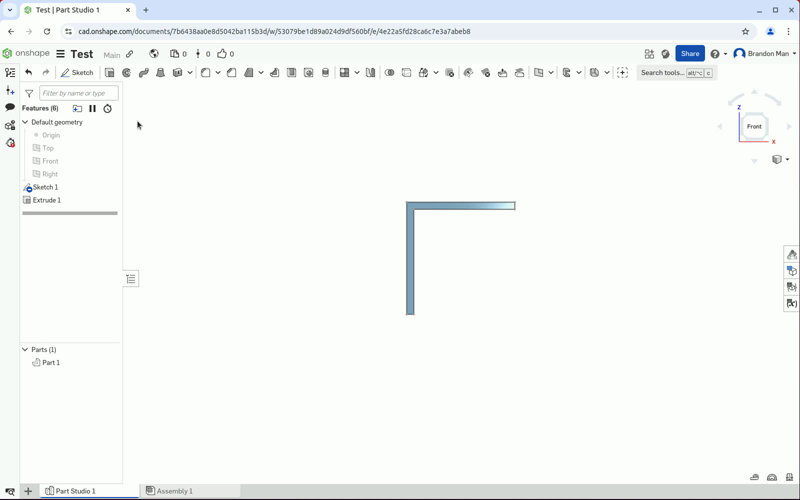
key(shift+h)
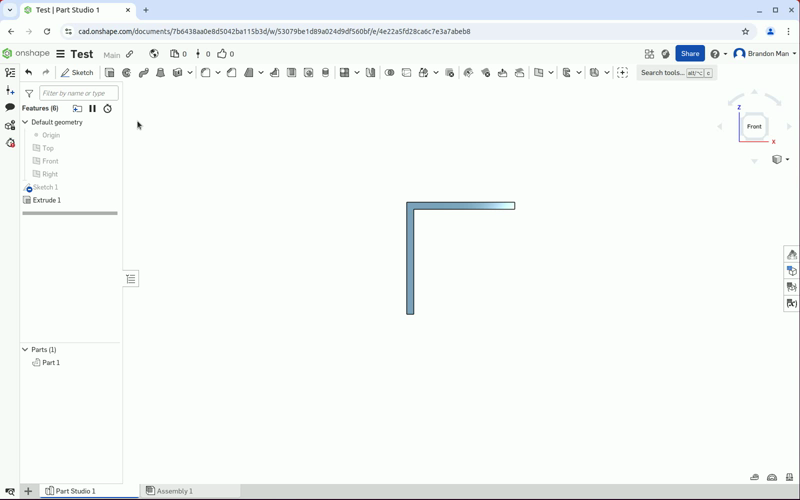
mouse_move(73, 189)
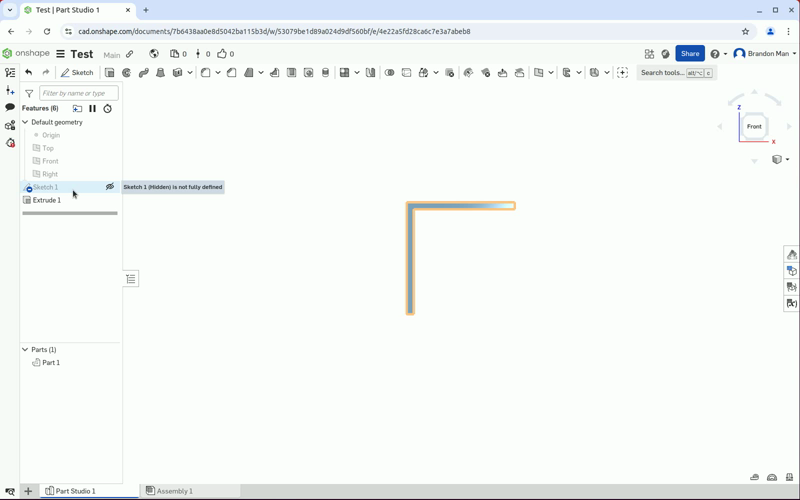
click(73, 189)
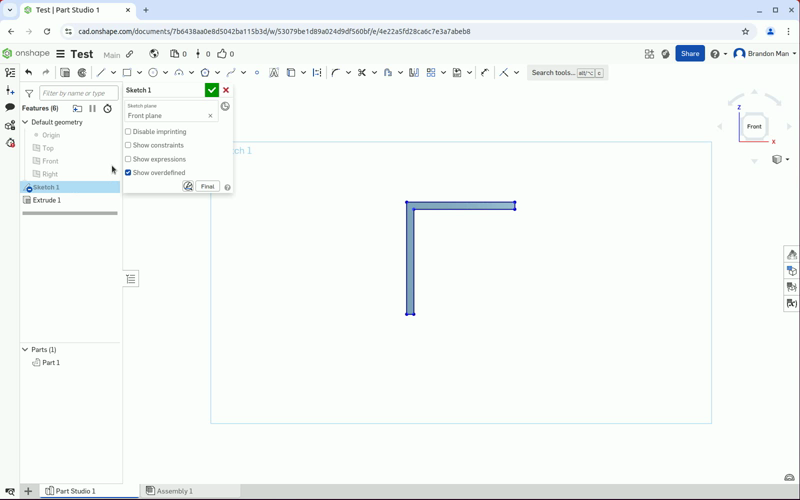
mouse_move(229, 92)
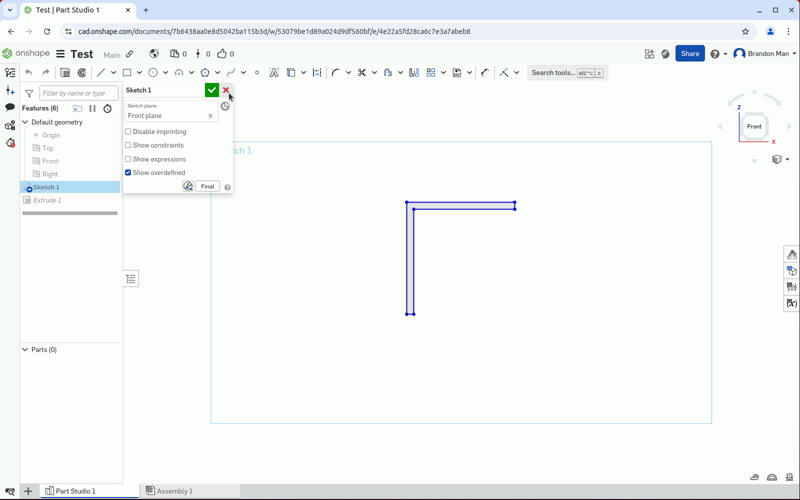
click(229, 92)
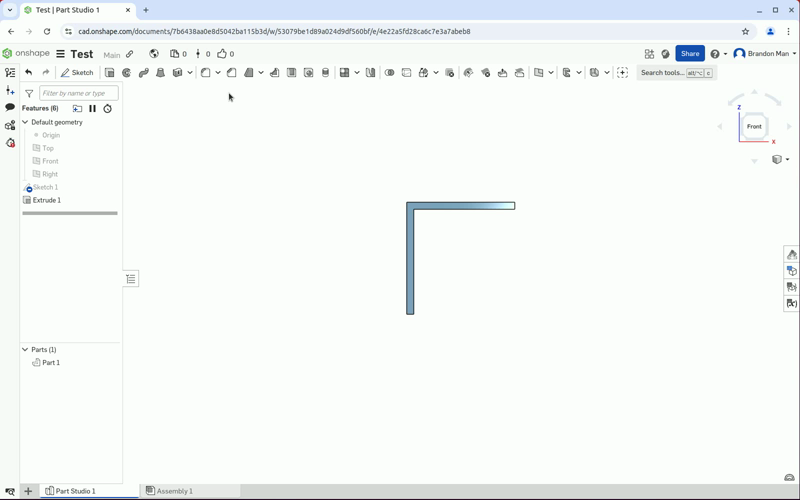
mouse_move(73, 352)
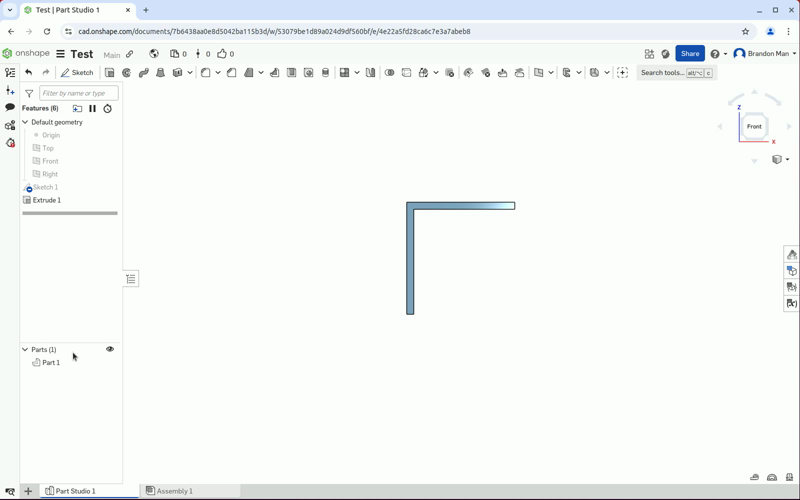
key(y)
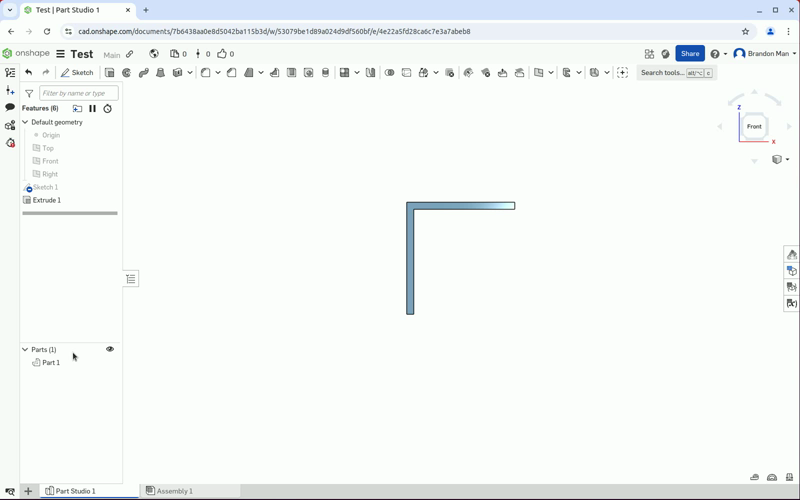
key(shift+p)
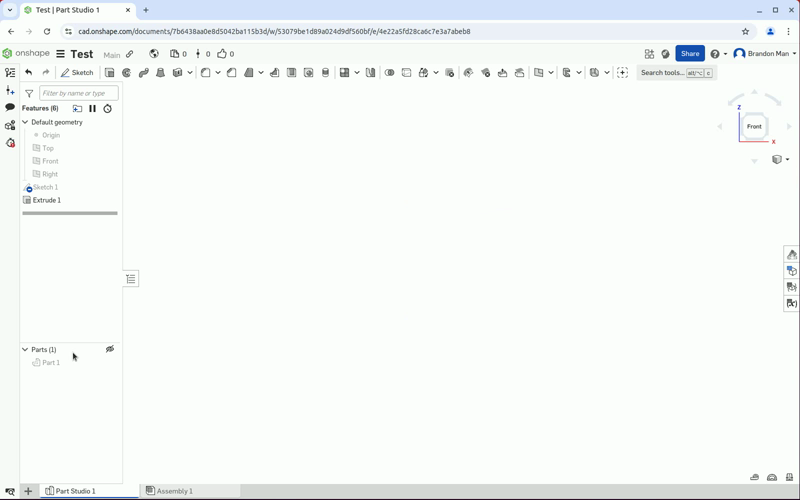
key(space)
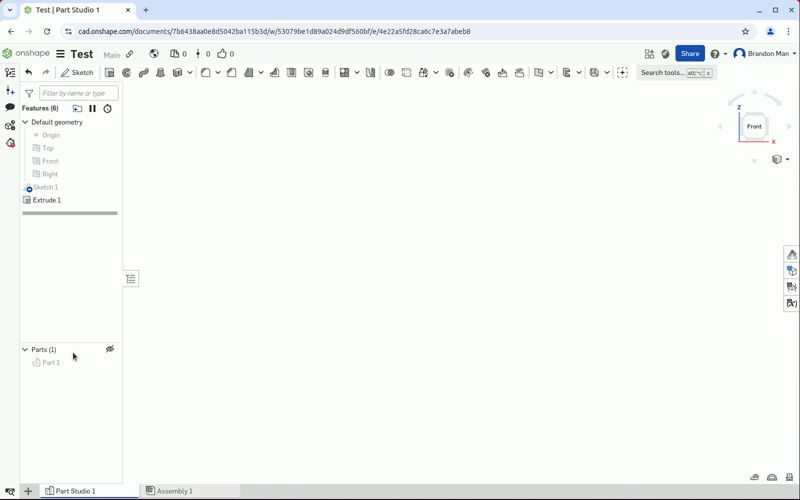
key_down(shift)
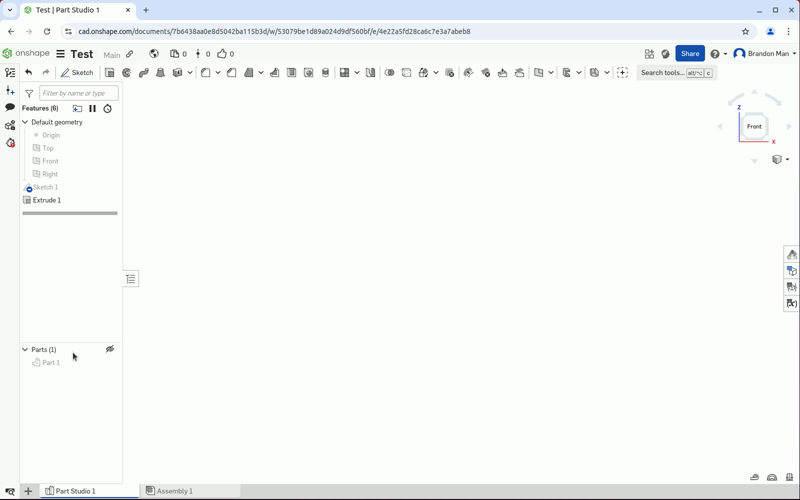
key(down)
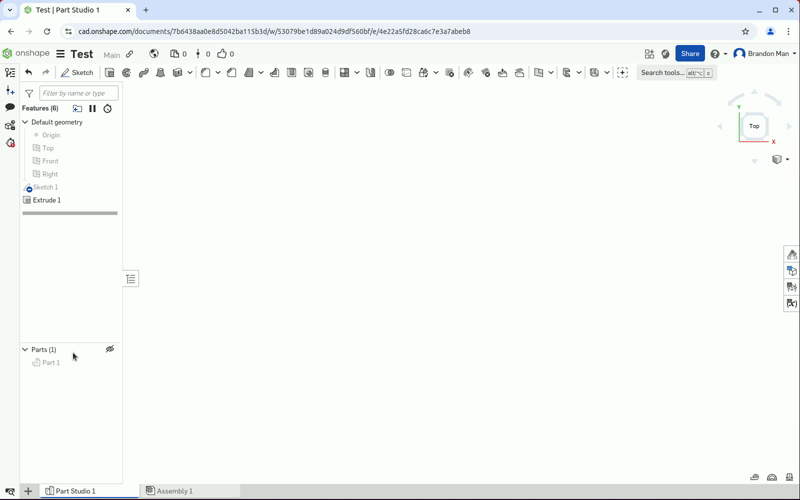
key_up(shift)
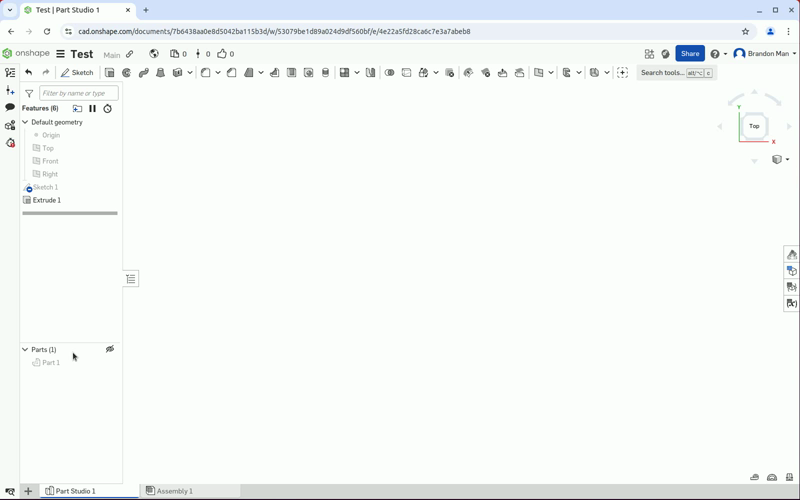
mouse_move(73, 352)
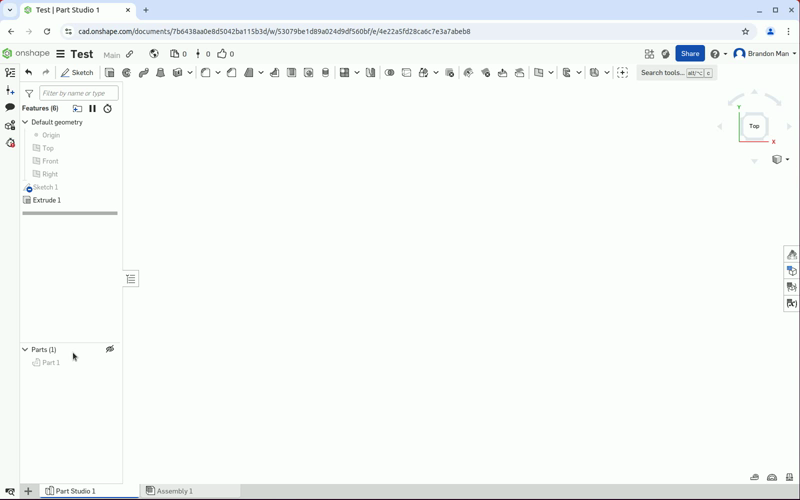
key(shift+y)
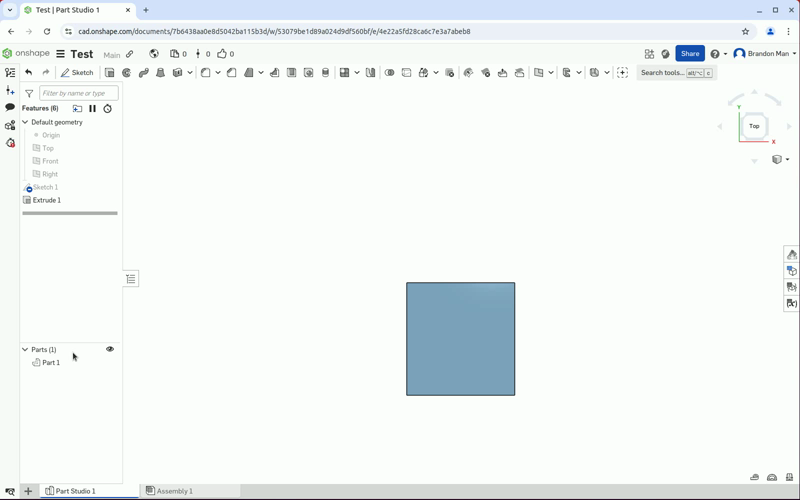
mouse_move(541, 75)
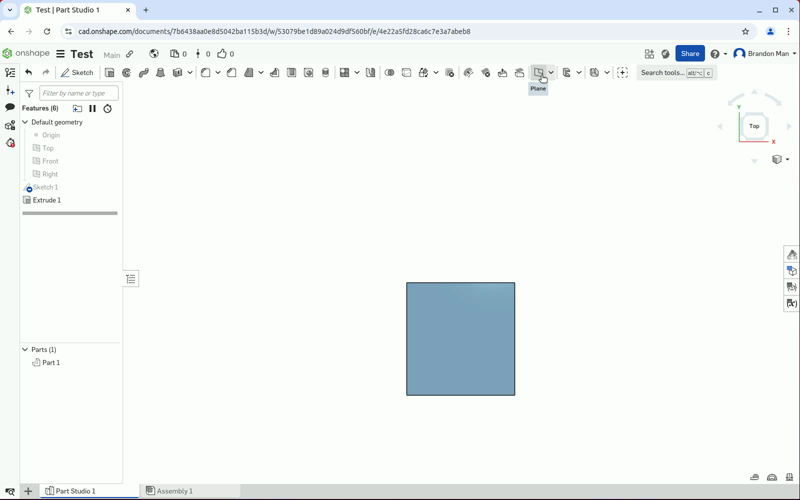
click(541, 75)
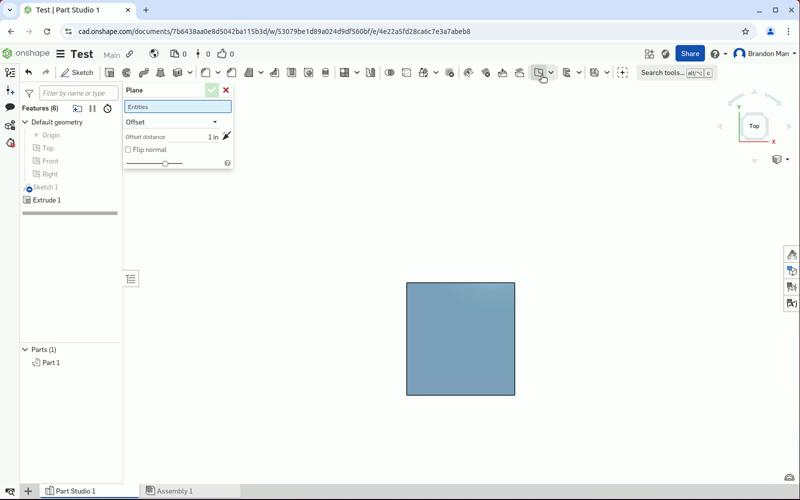
mouse_move(73, 150)
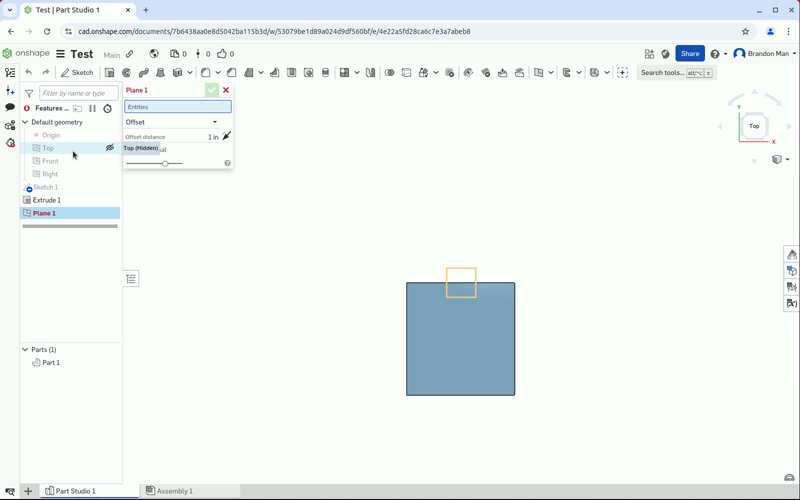
click(73, 150)
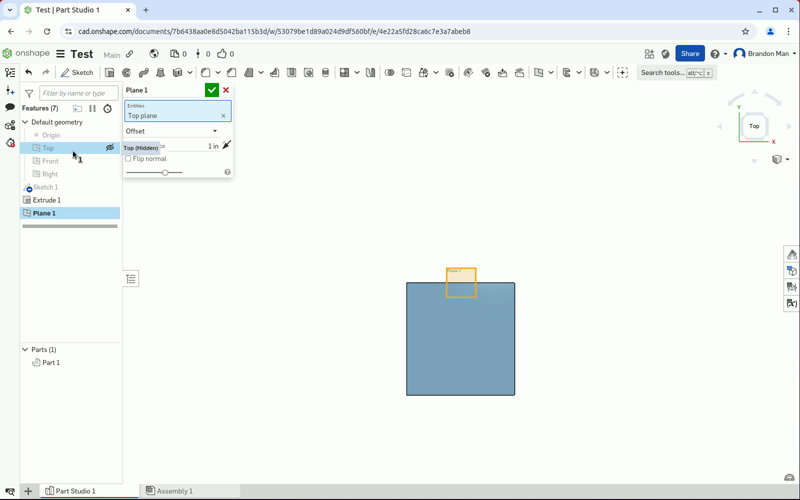
key(tab, 2)
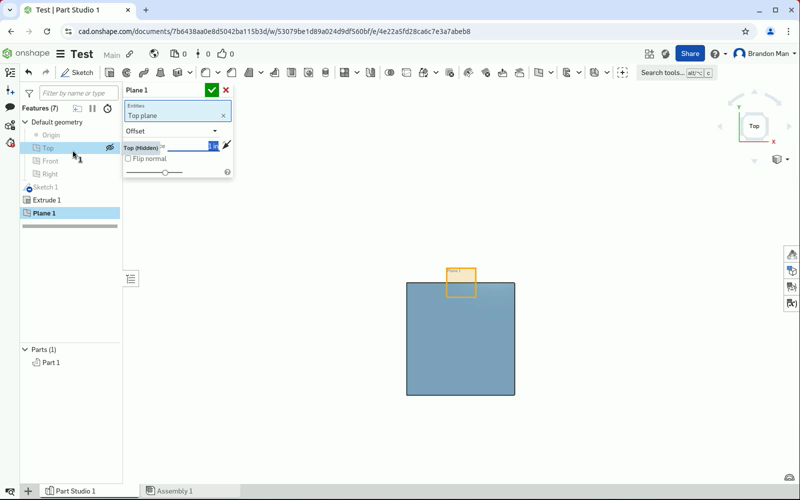
text(16.607)
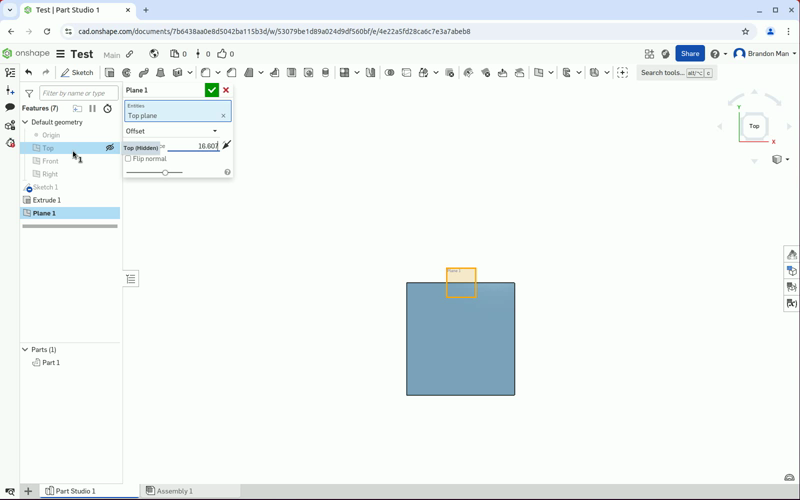
key(enter, 2)
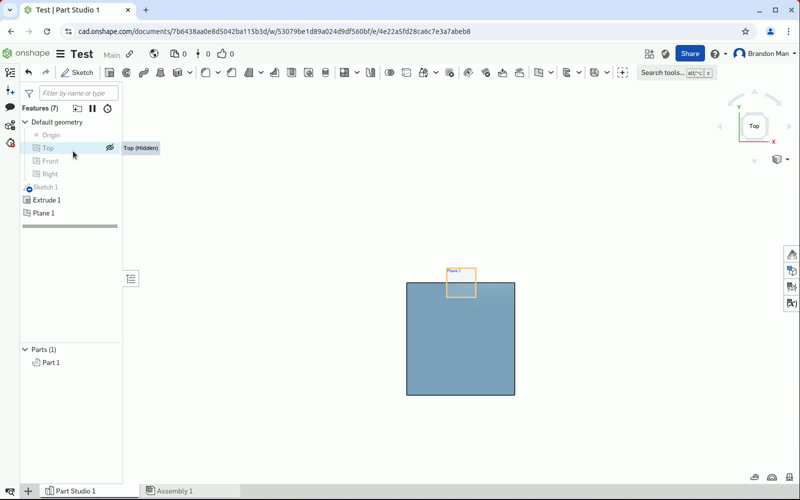
key(shift+s)
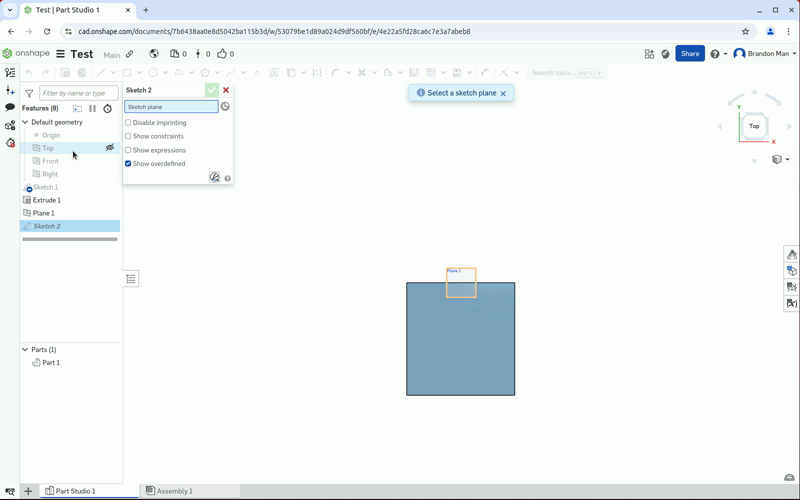
mouse_move(73, 215)
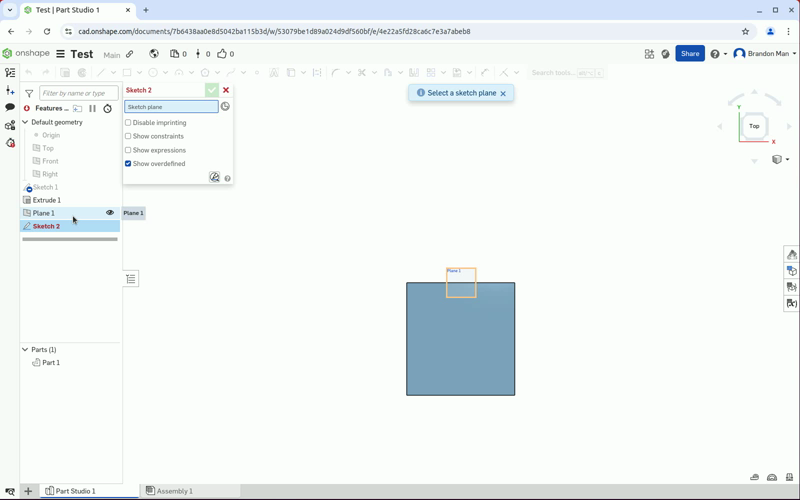
click(73, 215)
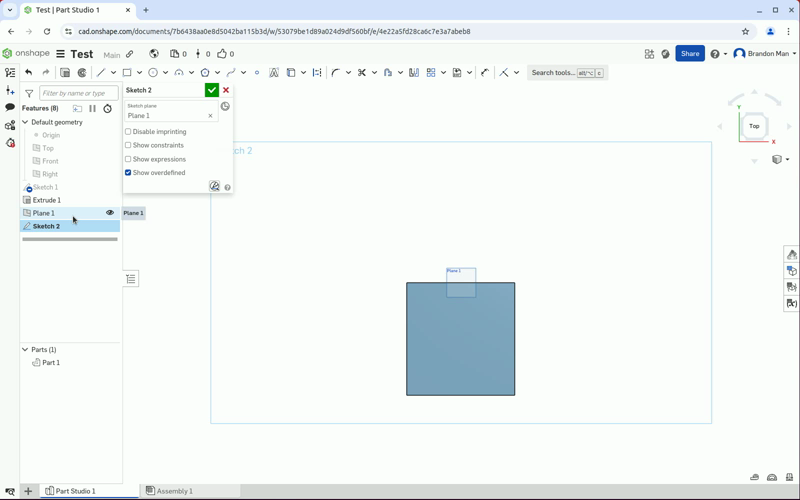
mouse_move(73, 352)
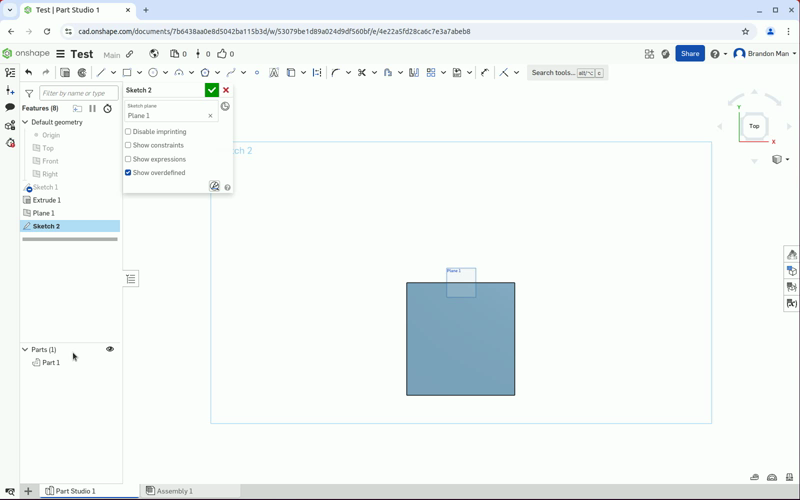
key(y)
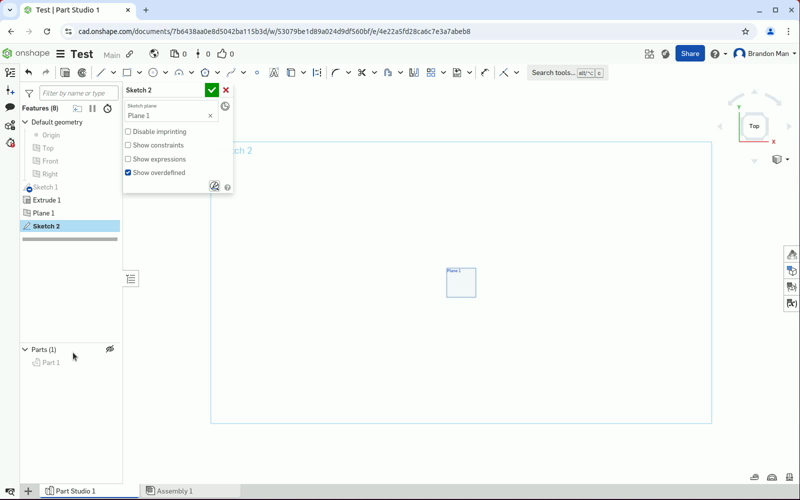
key(c)
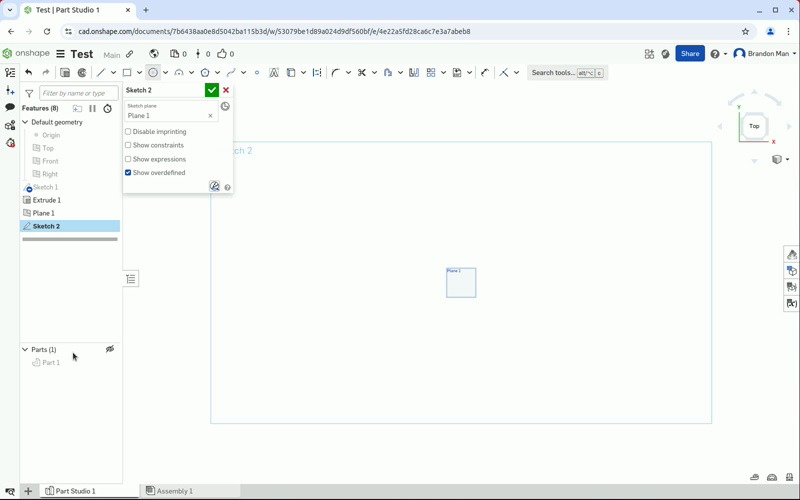
key_down(shift)
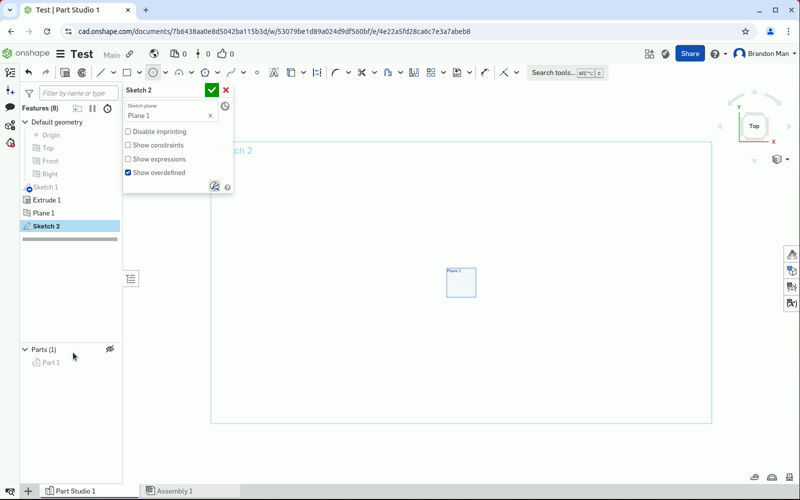
mouse_move(453, 305)
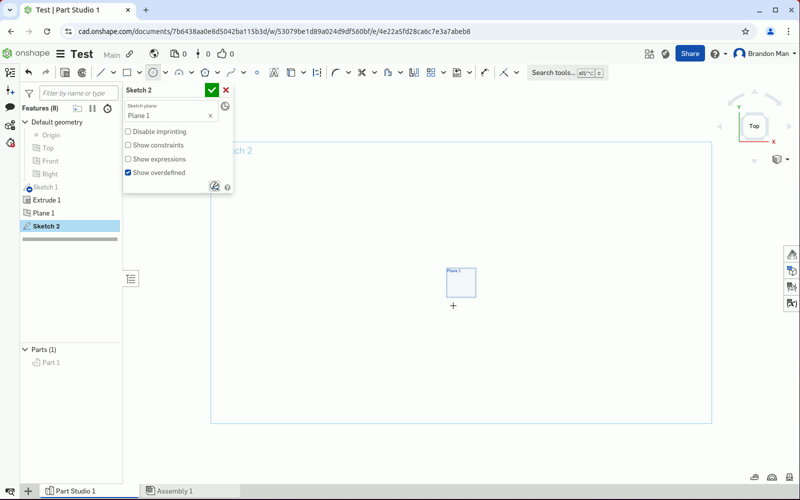
click(453, 305)
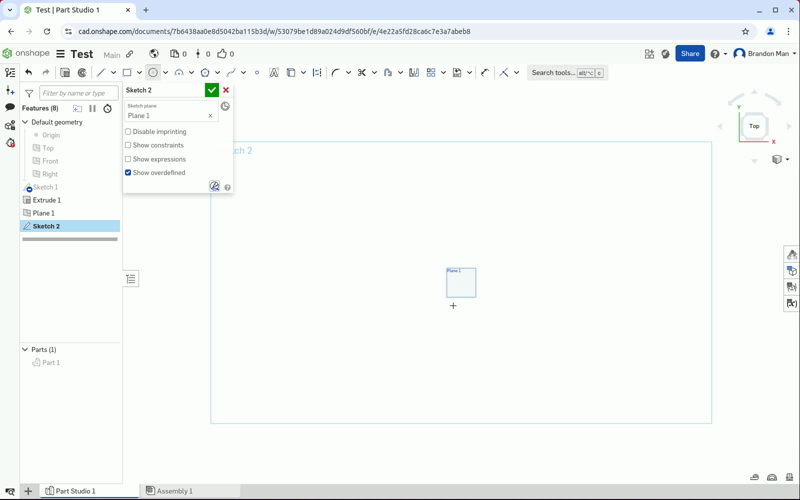
key_up(shift)
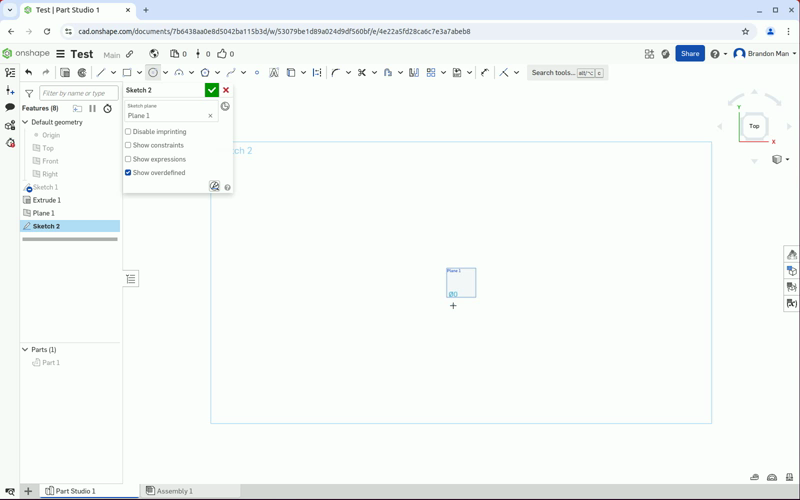
mouse_move(459, 305)
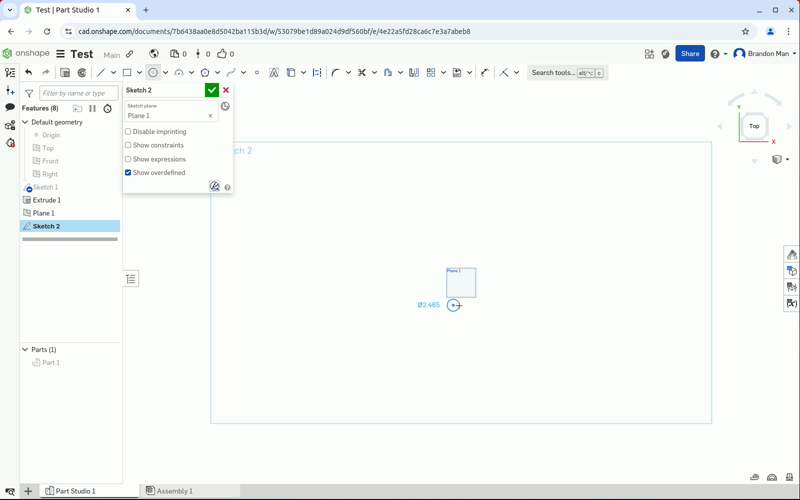
click(459, 305)
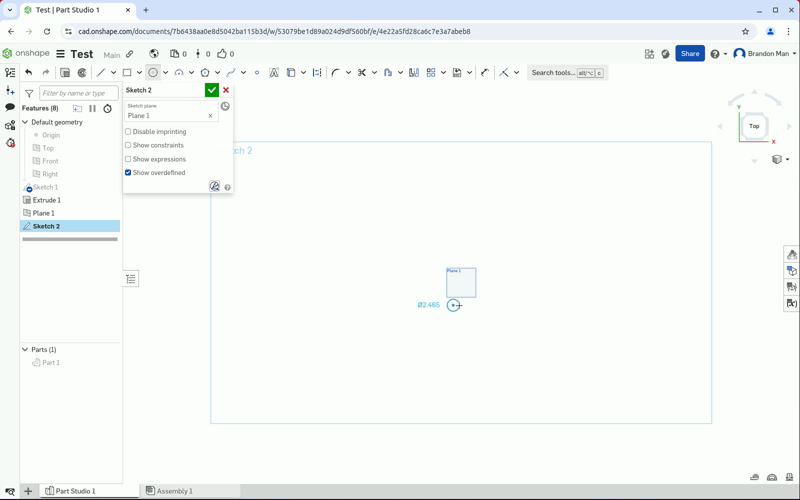
key(esc)
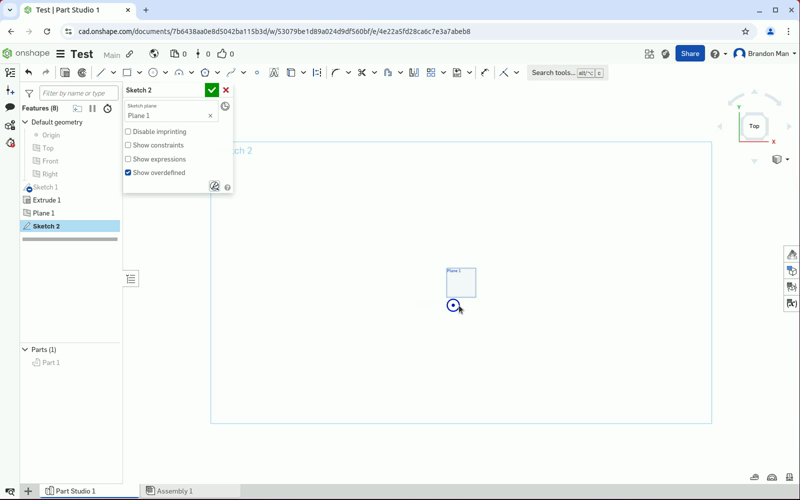
mouse_move(456, 302)
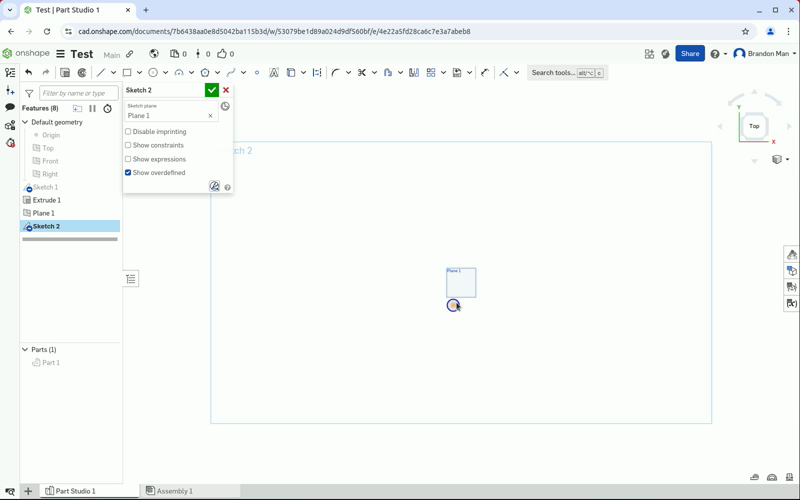
scroll(6)
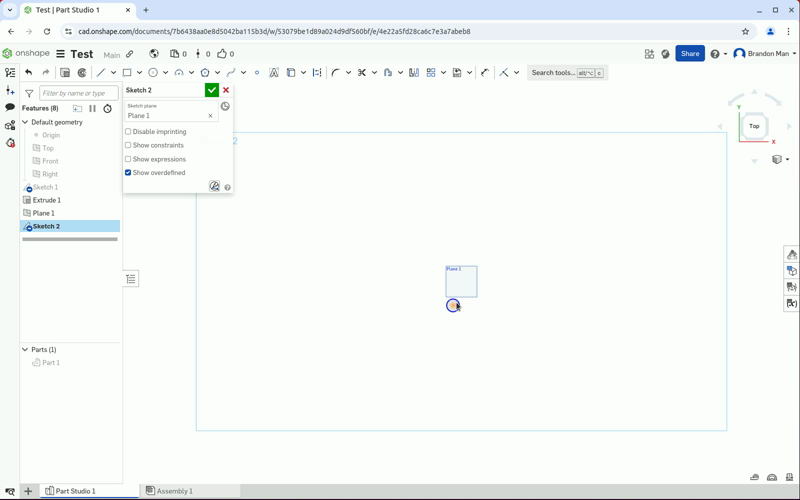
scroll(6)
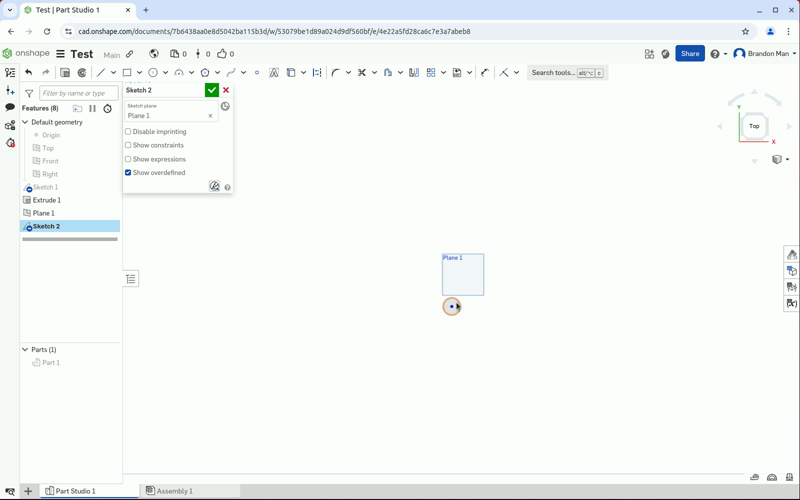
scroll(6)
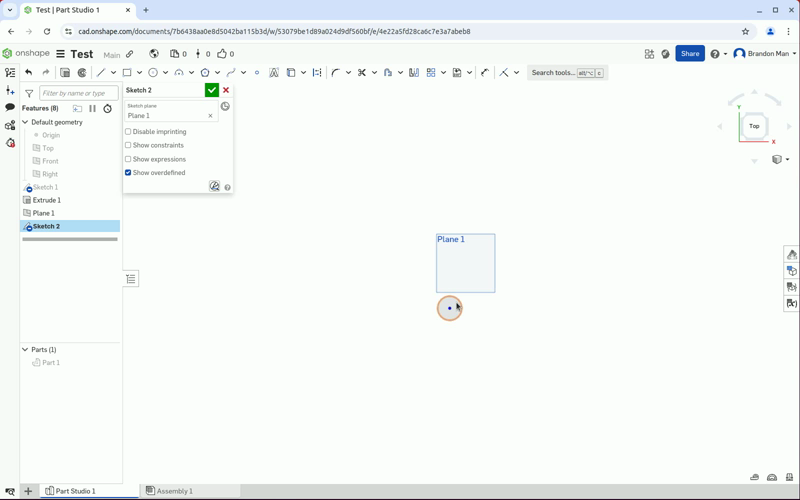
scroll(6)
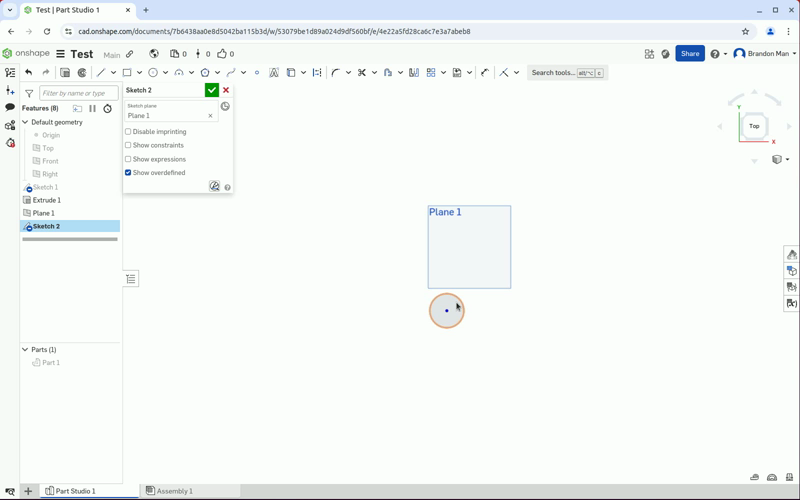
scroll(6)
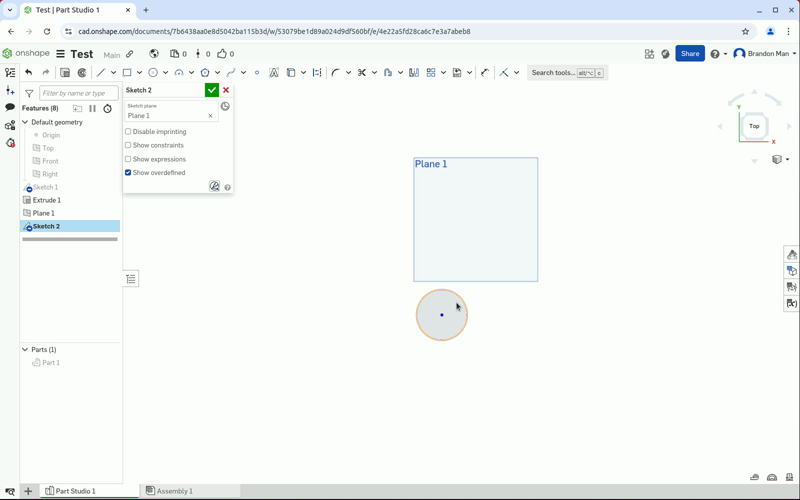
scroll(6)
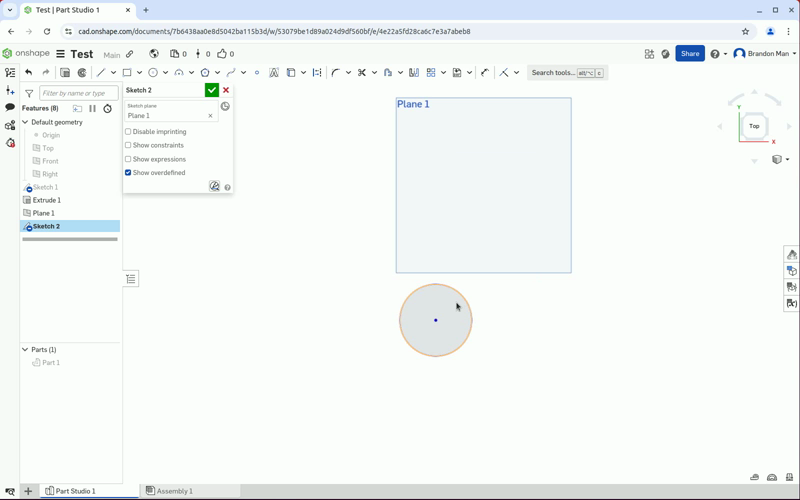
scroll(6)
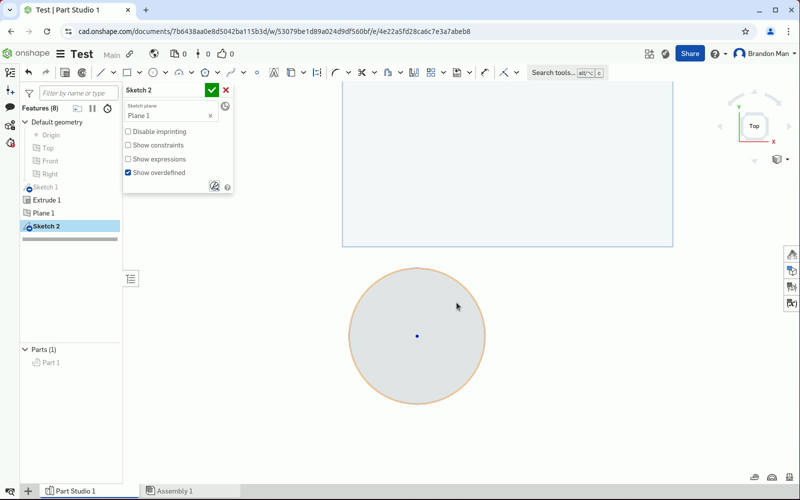
click(456, 302)
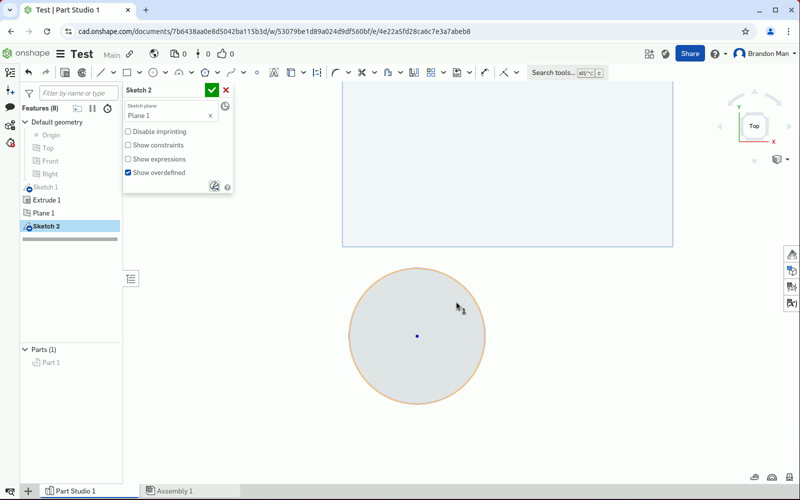
scroll(-6)
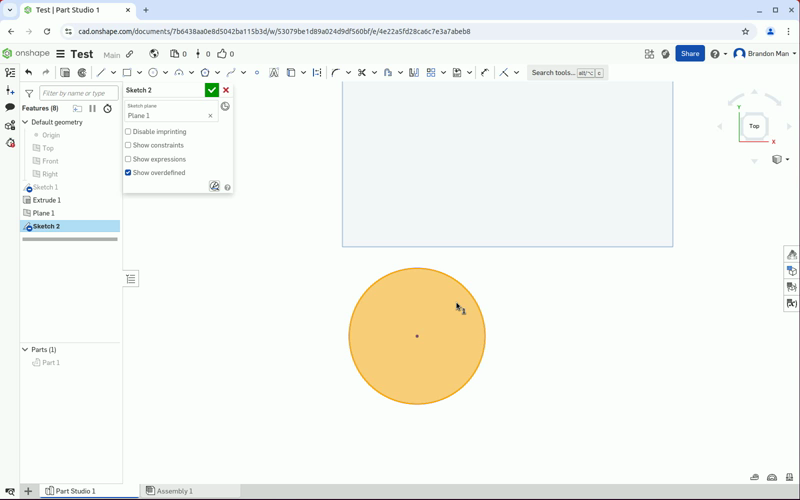
scroll(-6)
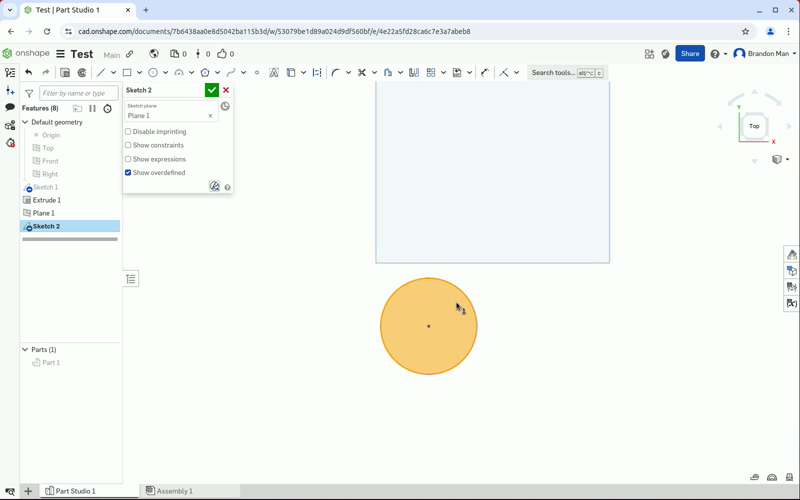
scroll(-6)
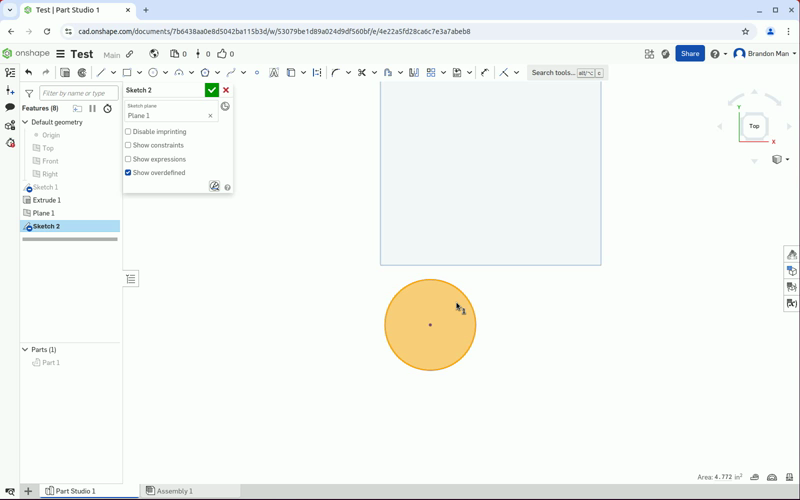
scroll(-6)
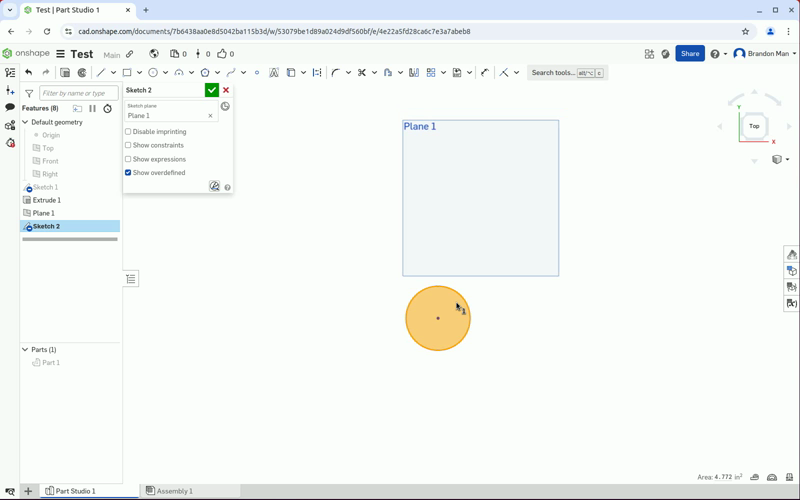
scroll(-6)
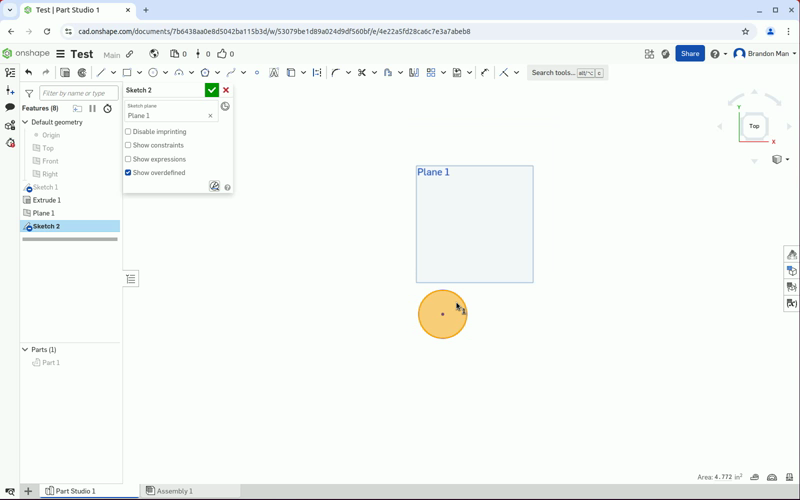
scroll(-6)
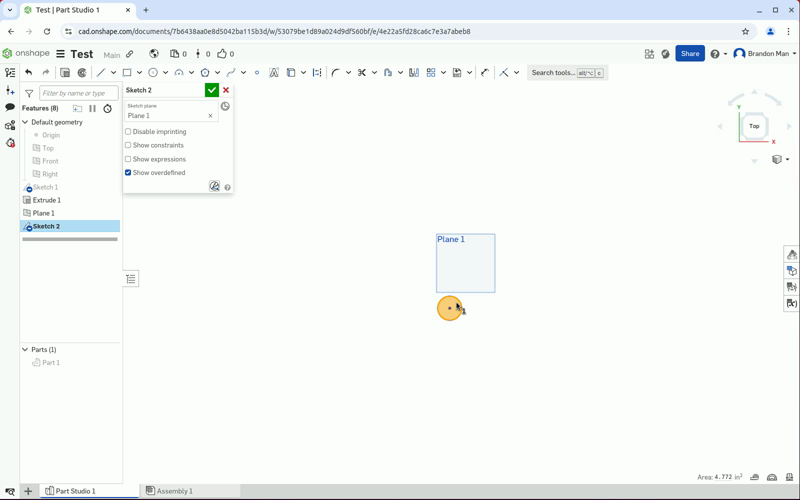
scroll(-6)
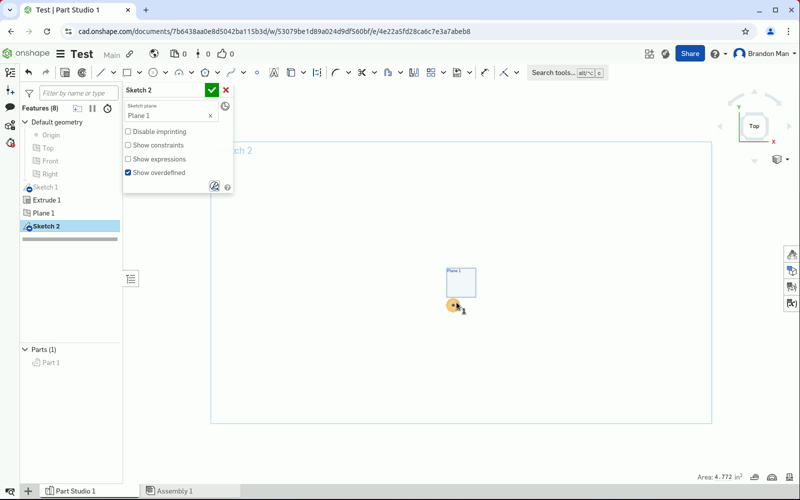
mouse_move(73, 352)
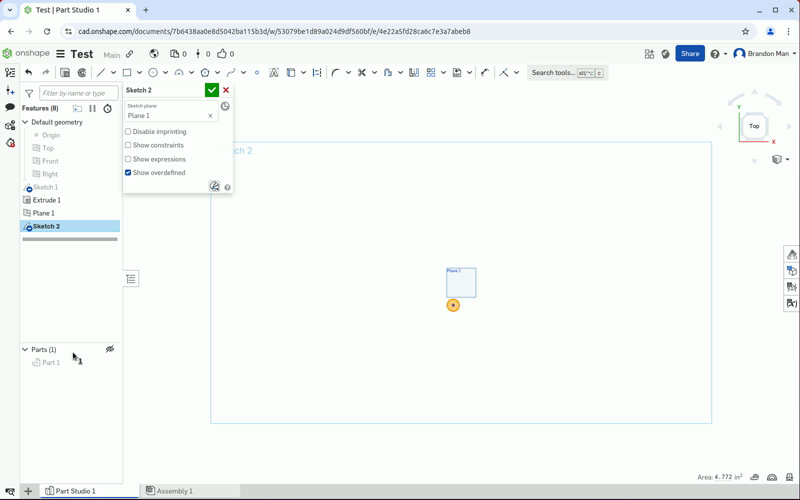
key(shift+y)
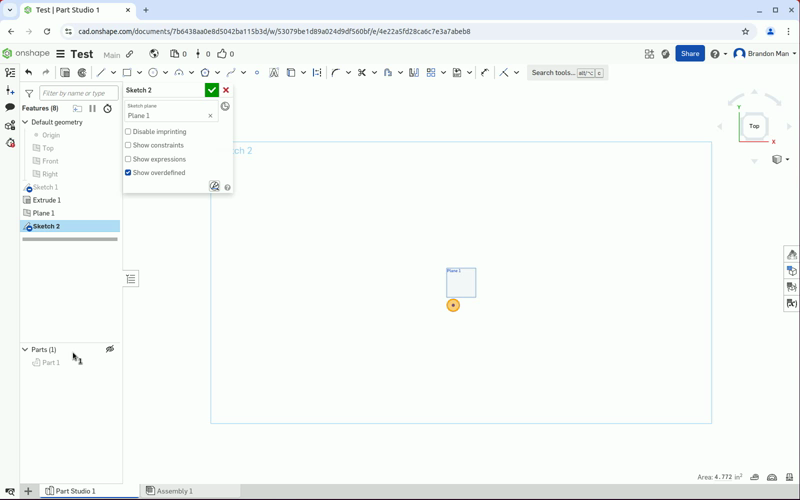
key(shift+e)
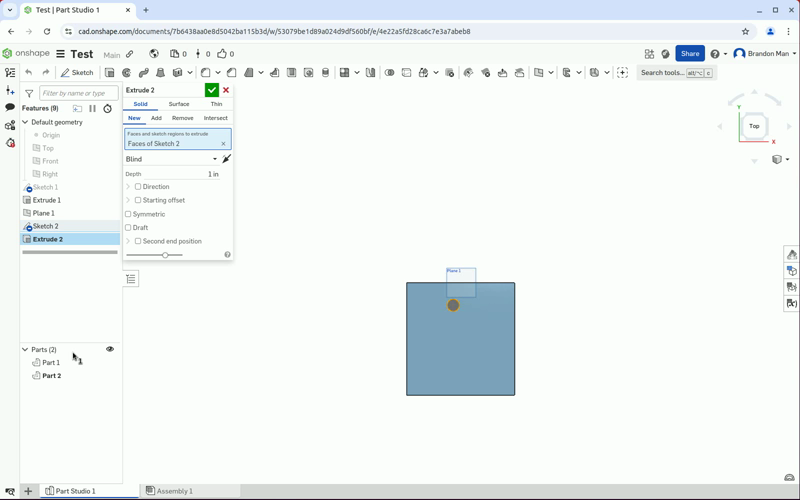
mouse_move(143, 106)
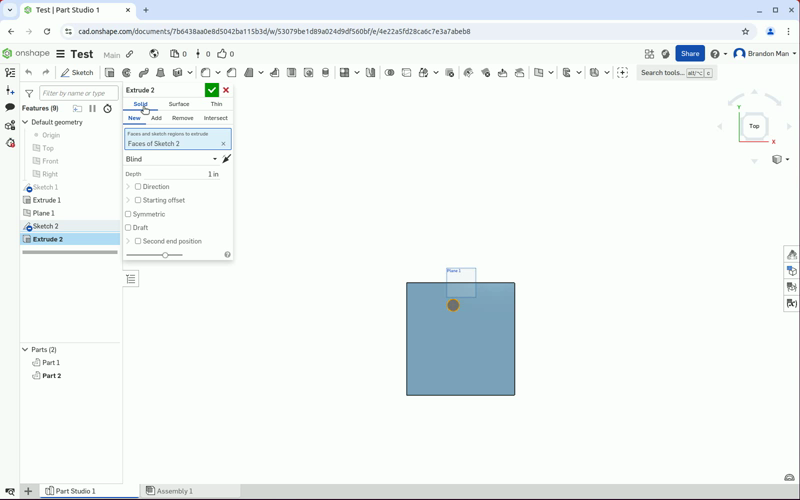
click(143, 106)
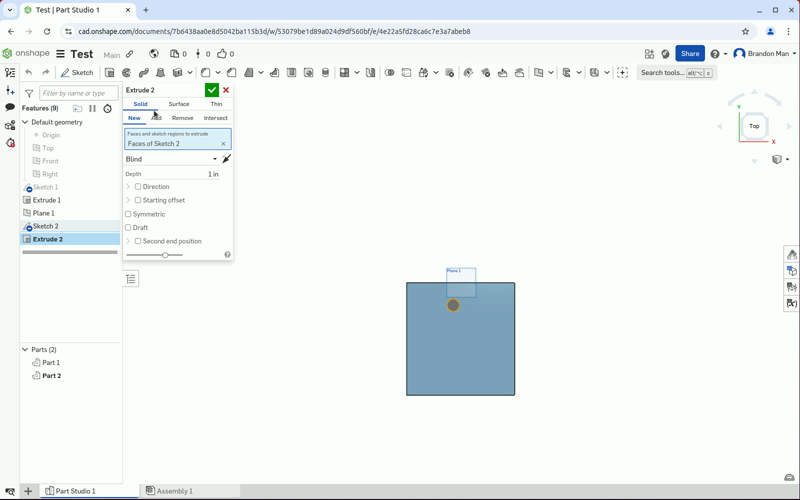
mouse_move(186, 120)
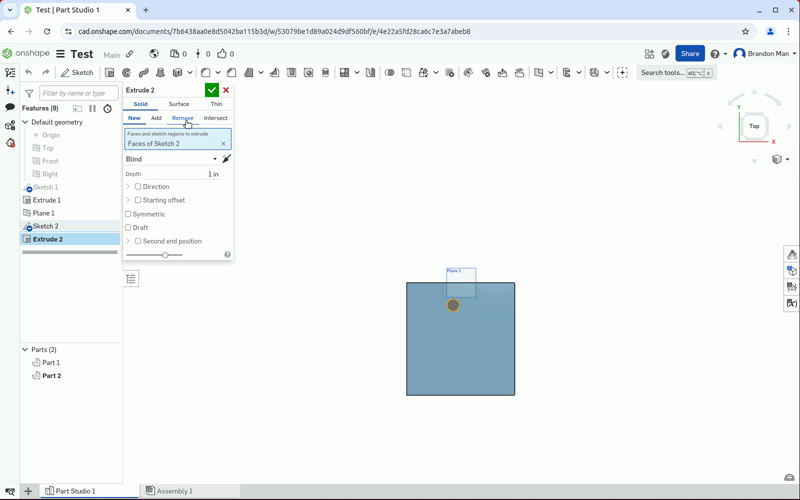
click(186, 120)
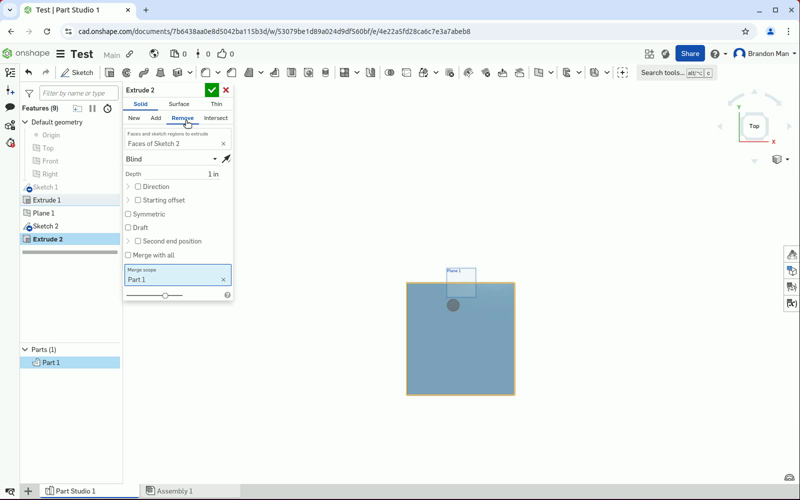
key(tab, 4)
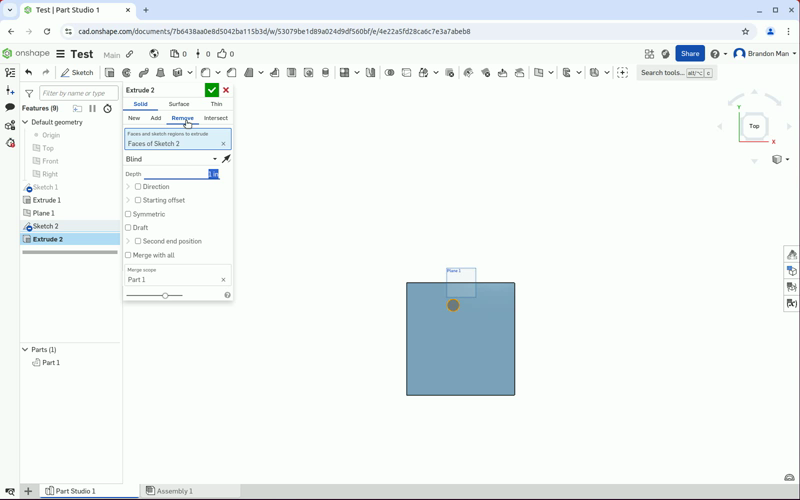
text(11.554)
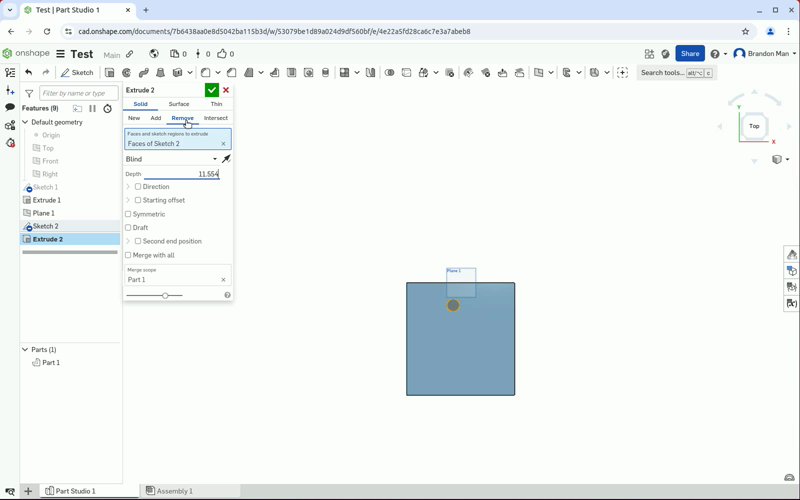
key(tab, 6)
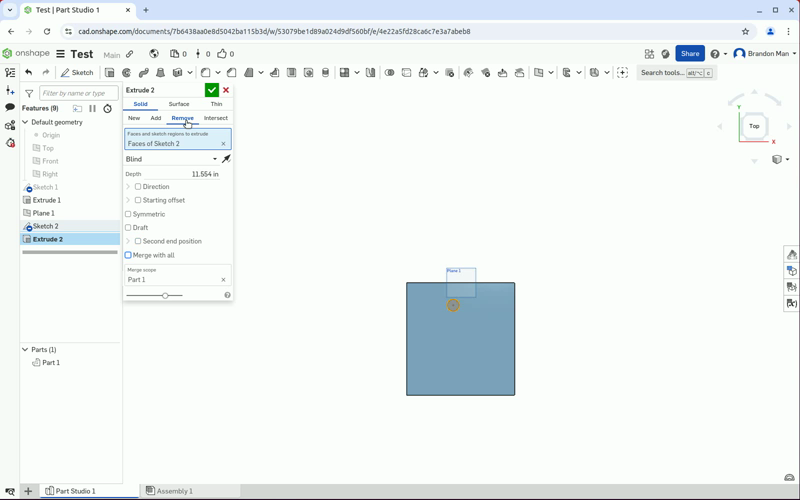
key(space)
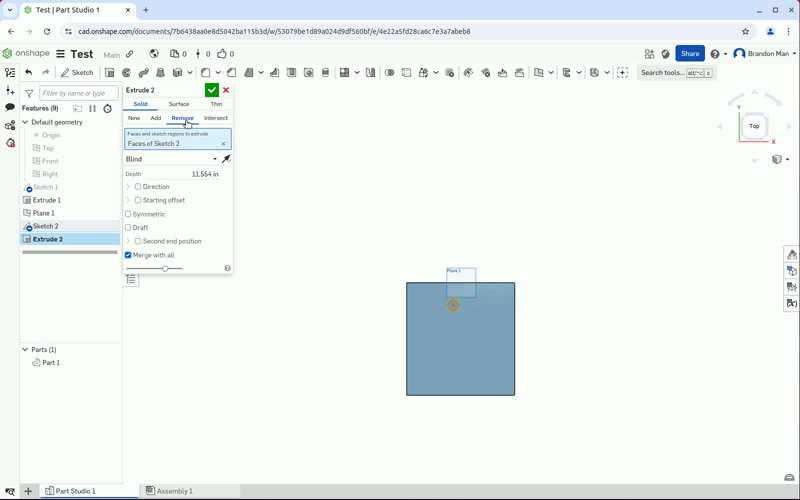
key(enter)
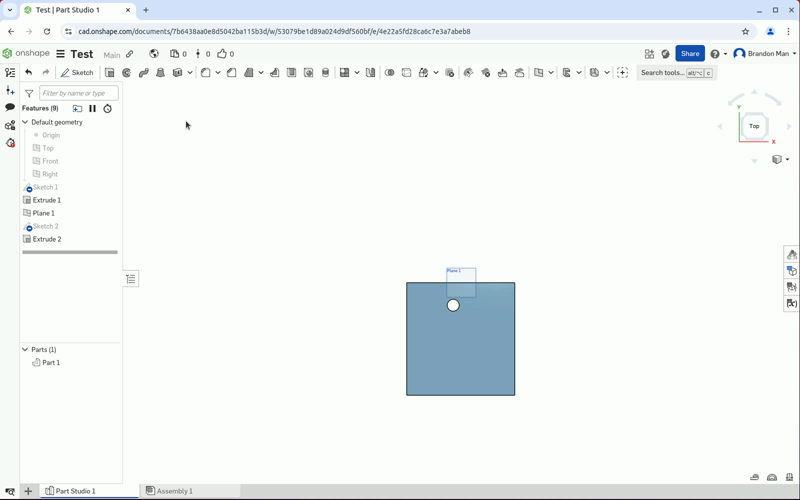
key(shift+h)
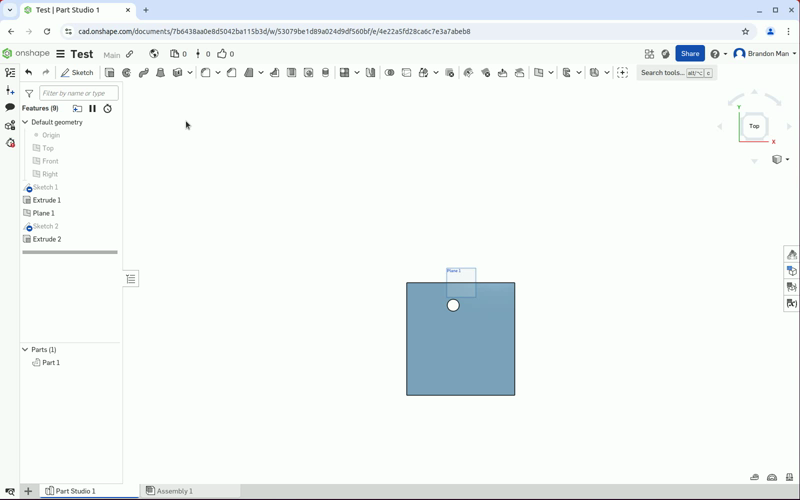
key(shift+h)
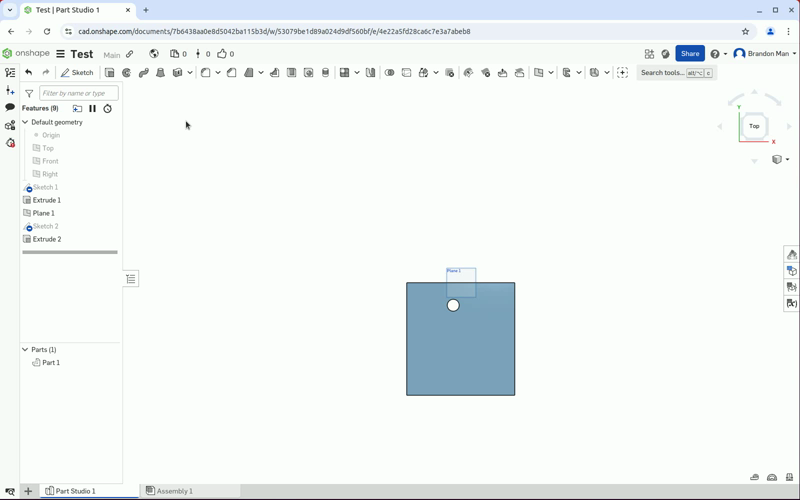
mouse_move(73, 189)
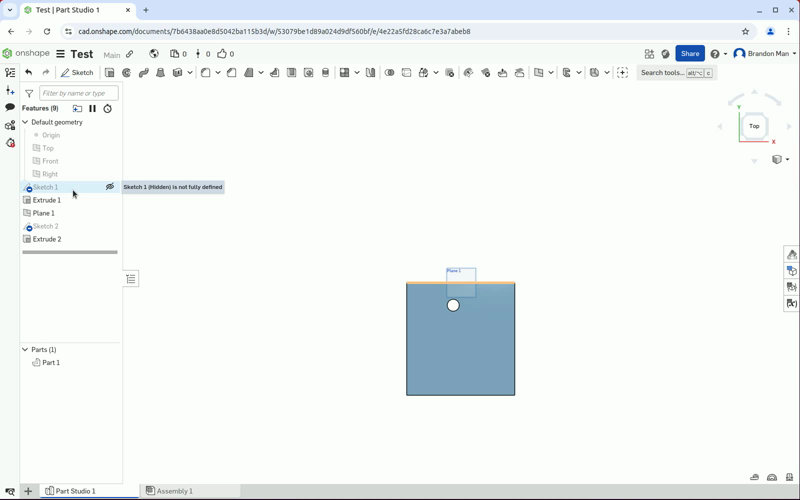
click(73, 189)
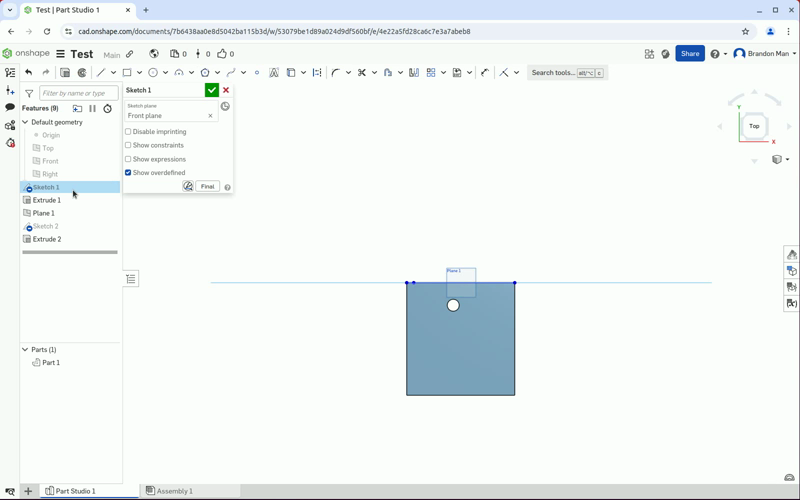
mouse_move(229, 92)
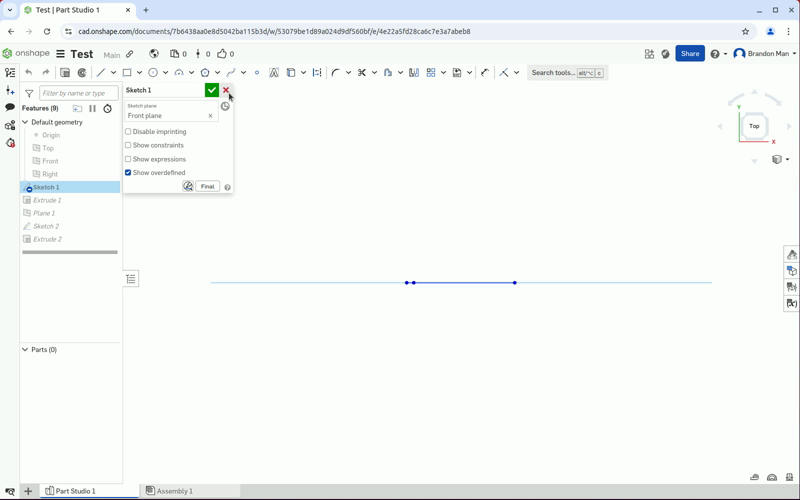
click(229, 92)
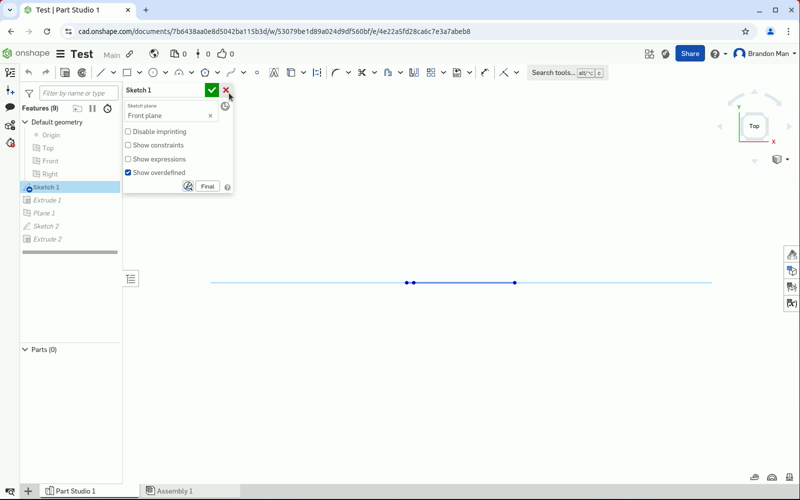
key(shift+s)
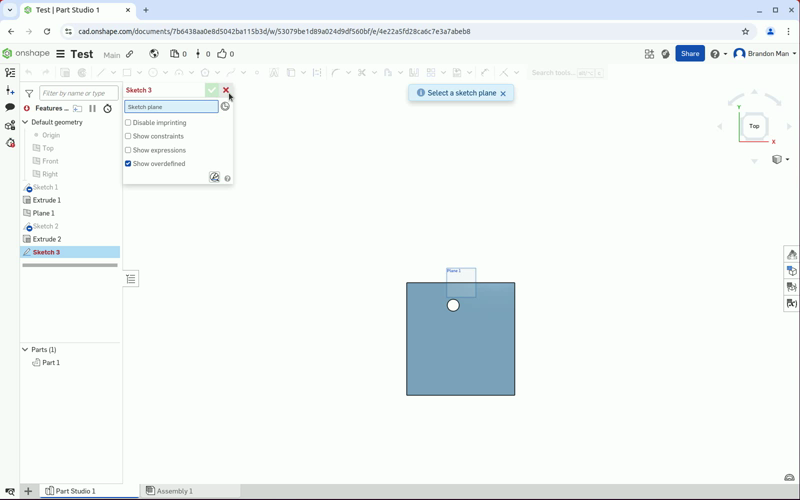
mouse_move(73, 215)
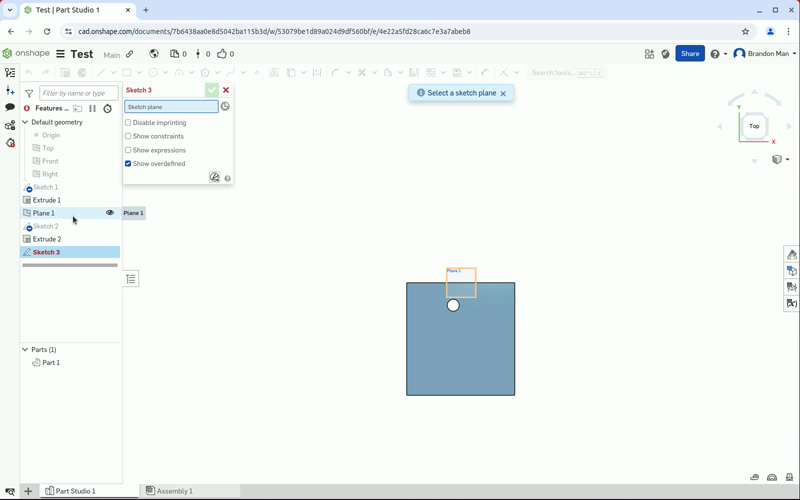
click(73, 215)
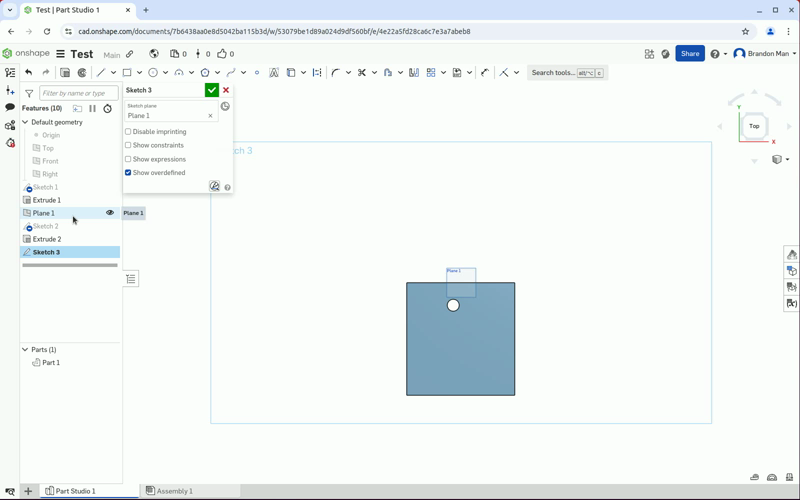
mouse_move(73, 352)
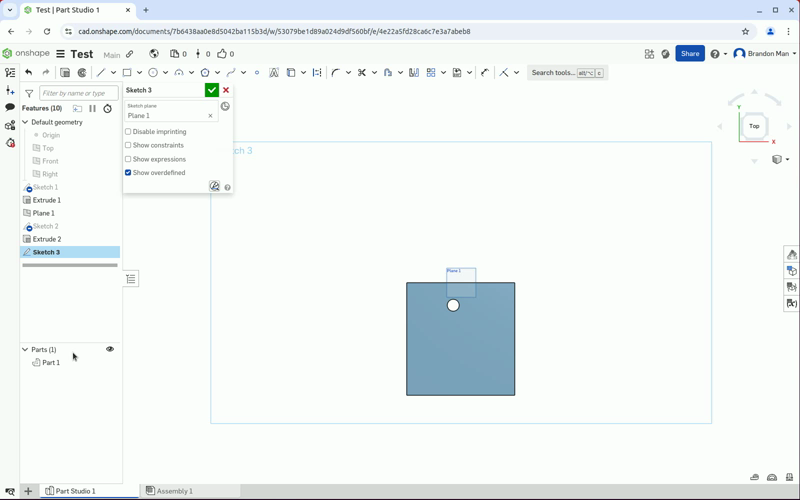
key(y)
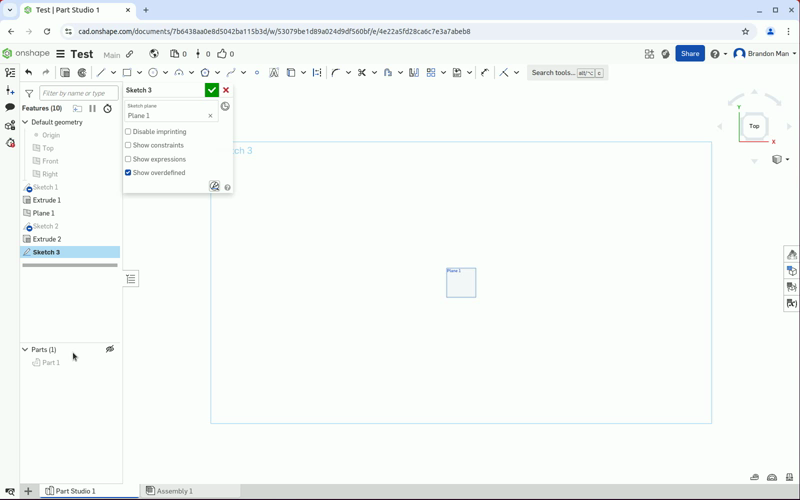
key(c)
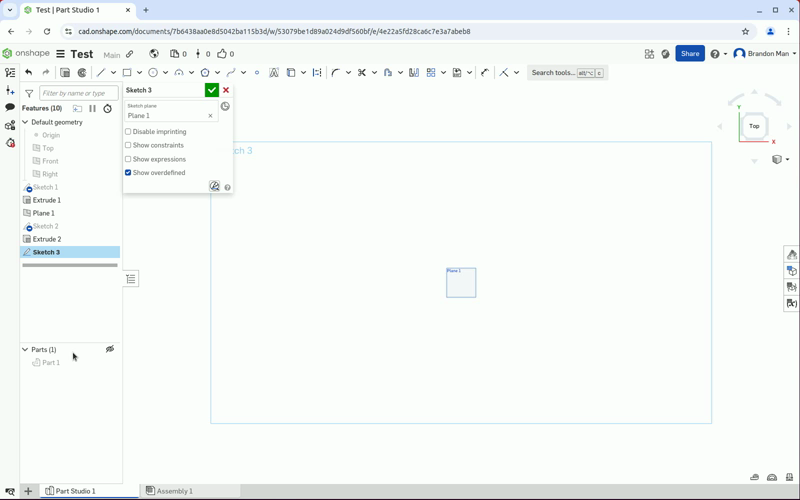
key_down(shift)
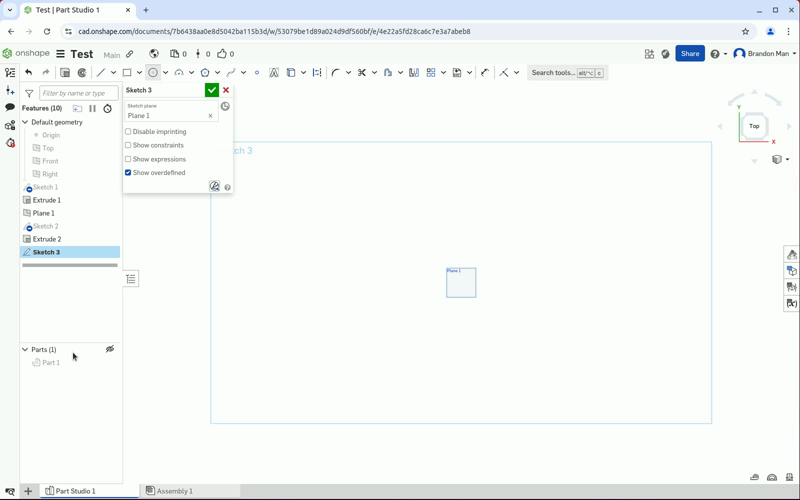
mouse_move(453, 373)
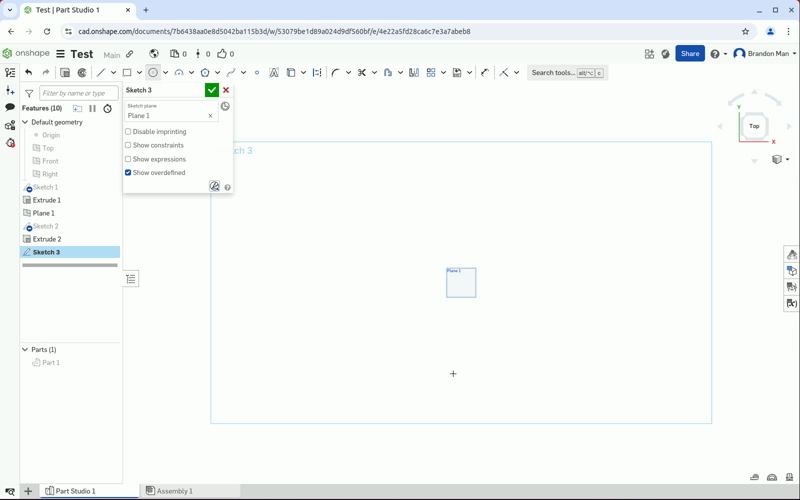
click(453, 373)
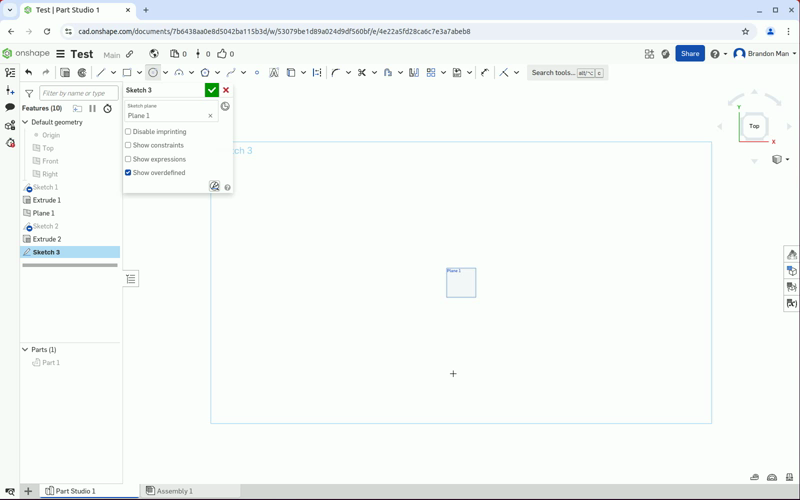
key_up(shift)
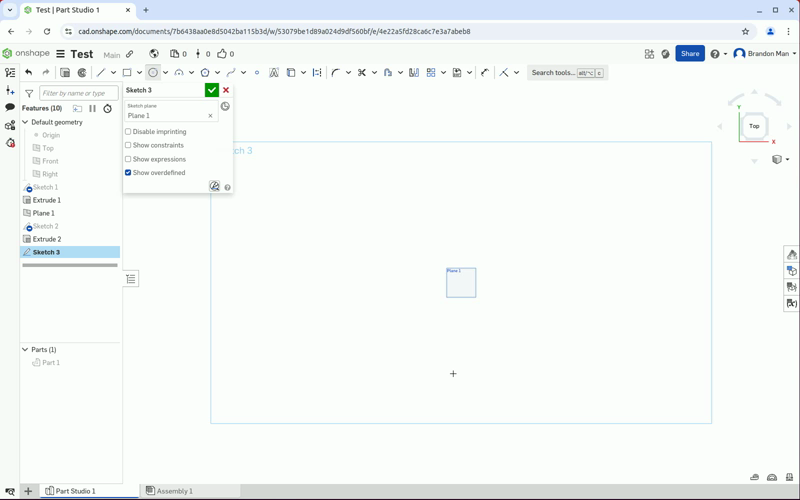
mouse_move(459, 373)
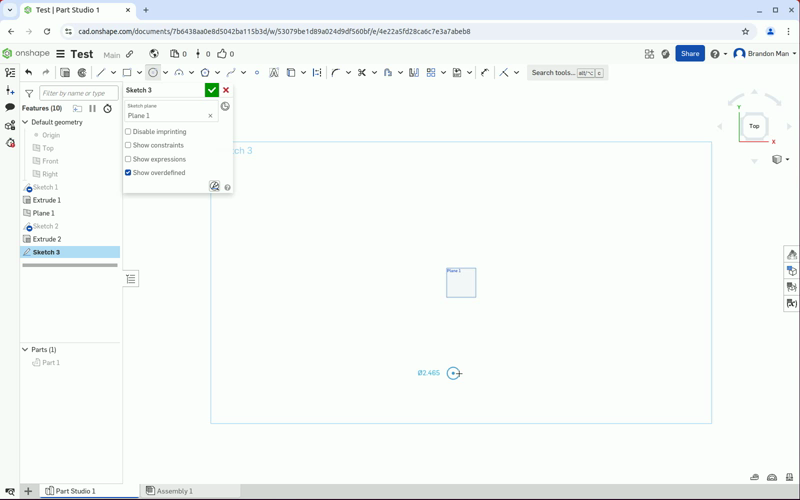
click(459, 373)
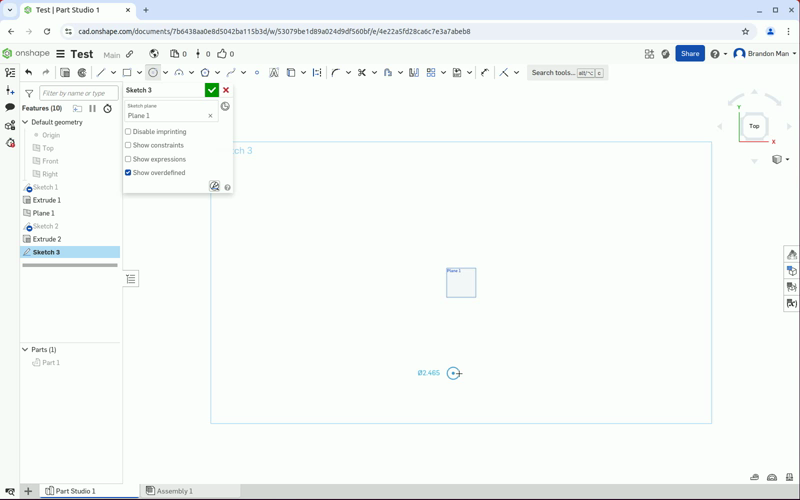
key(esc)
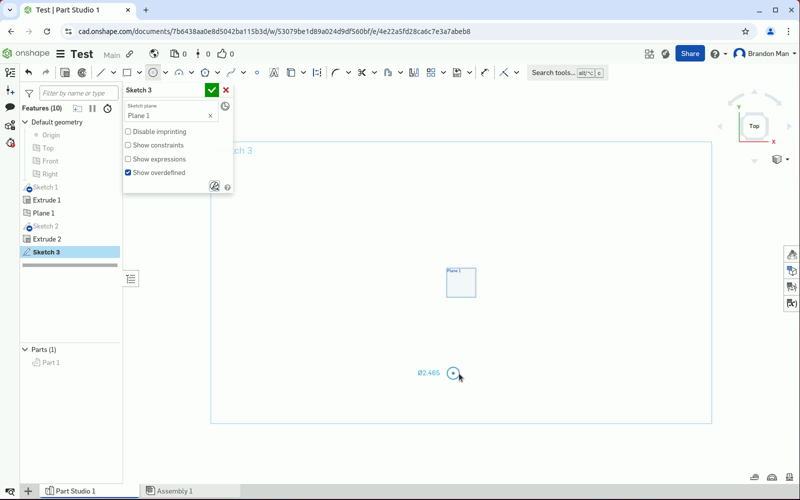
mouse_move(456, 375)
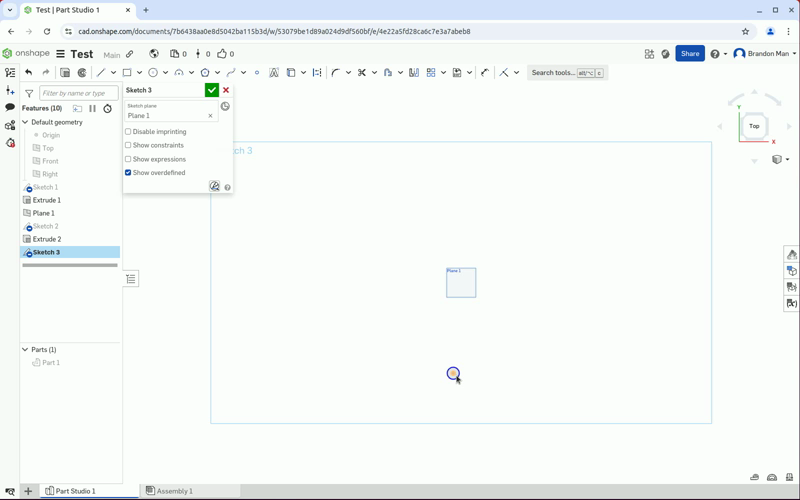
scroll(6)
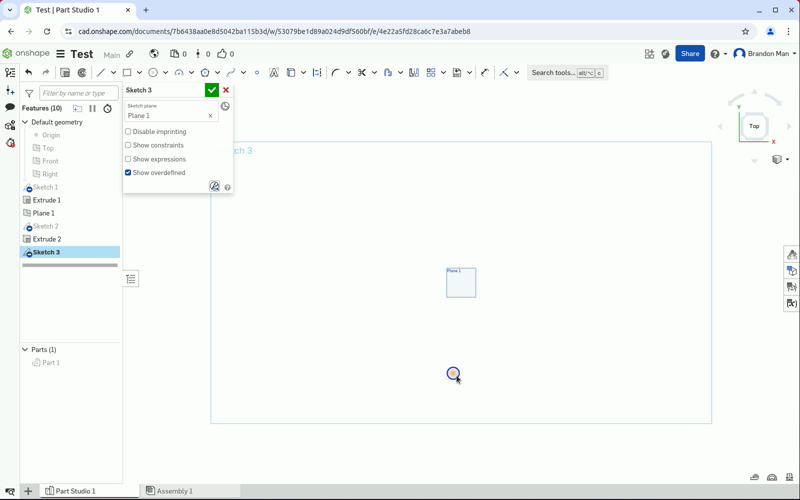
scroll(6)
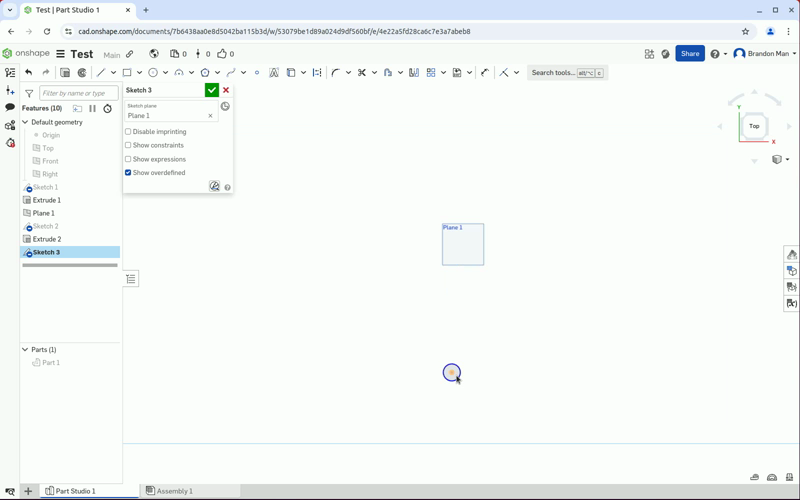
scroll(6)
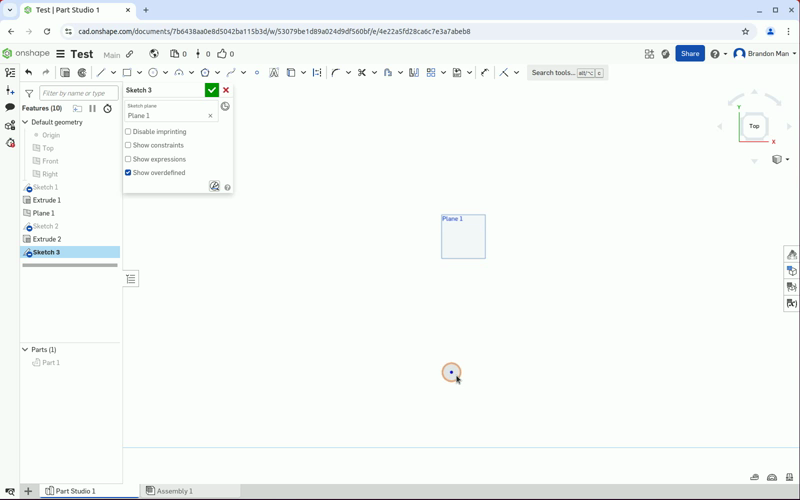
scroll(6)
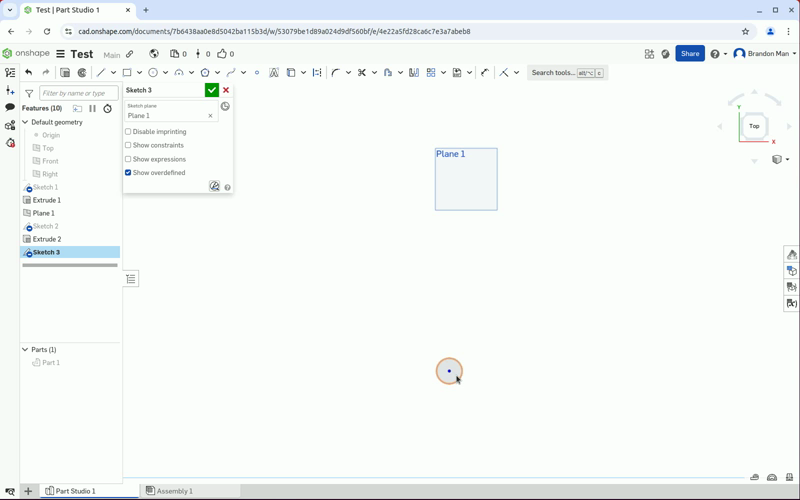
scroll(6)
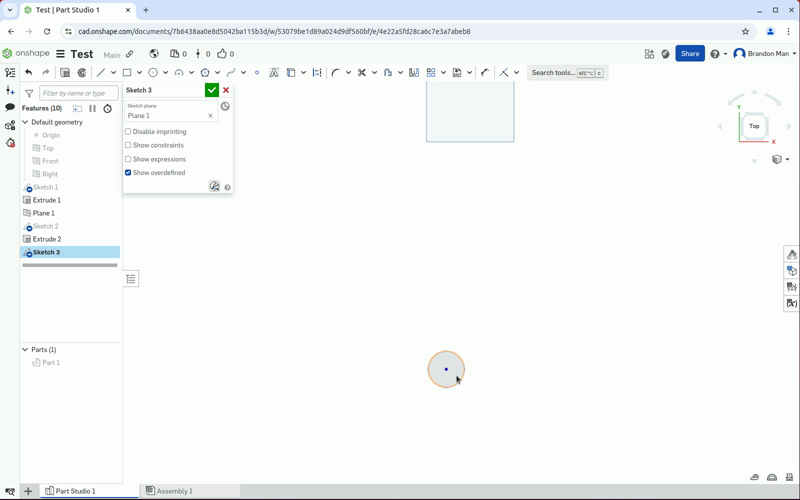
scroll(6)
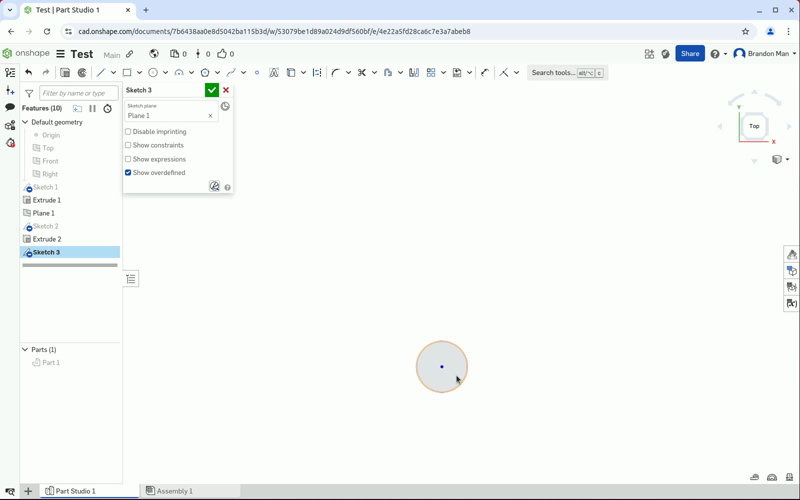
scroll(6)
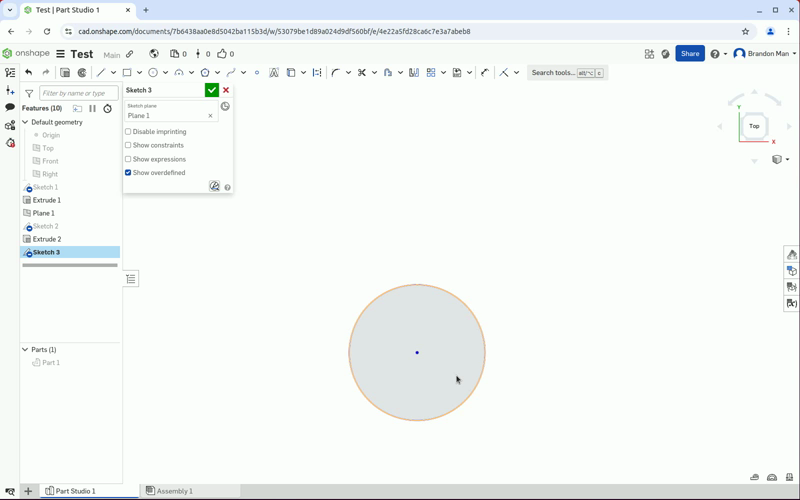
click(456, 375)
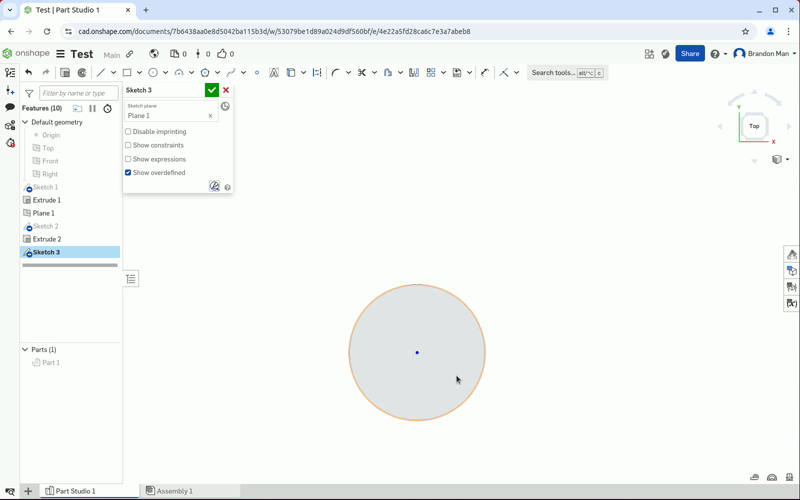
scroll(-6)
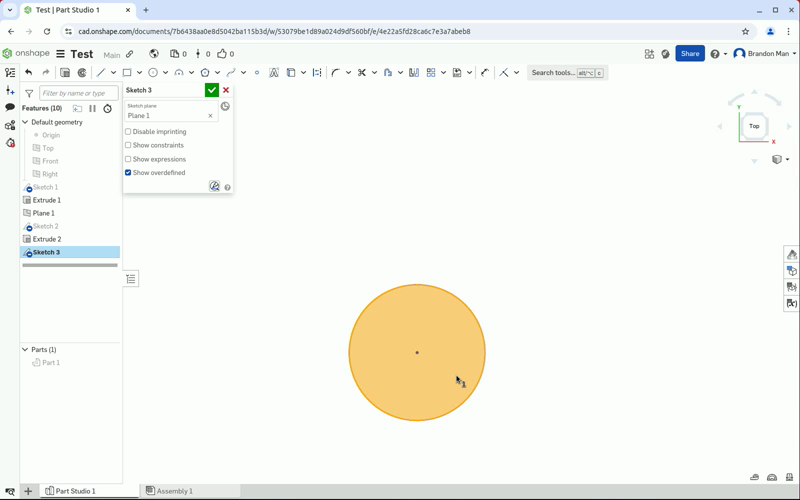
scroll(-6)
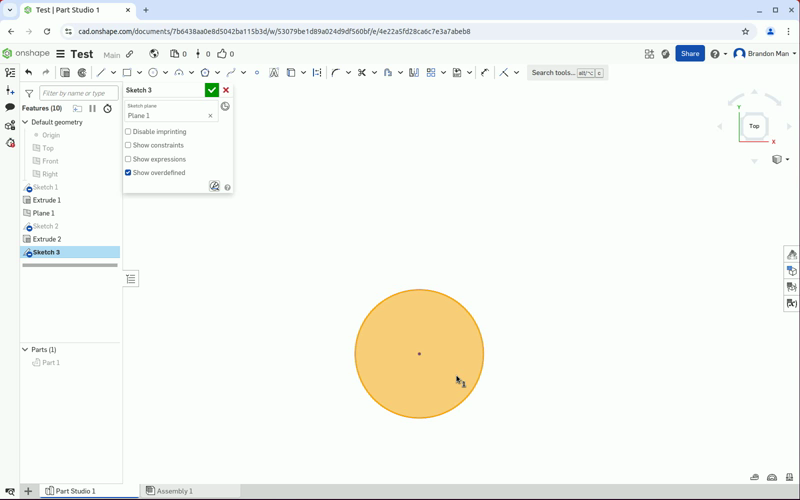
scroll(-6)
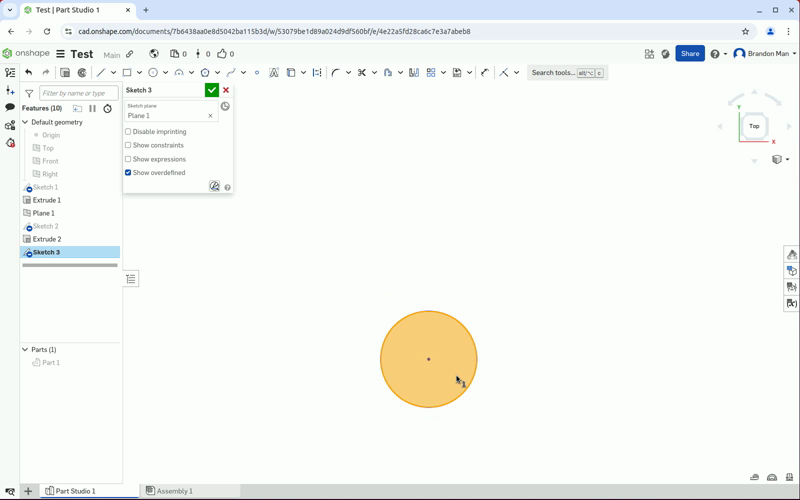
scroll(-6)
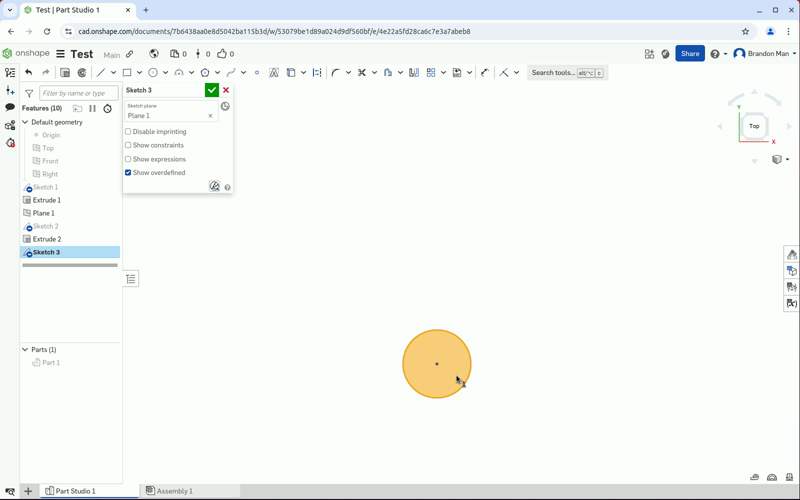
scroll(-6)
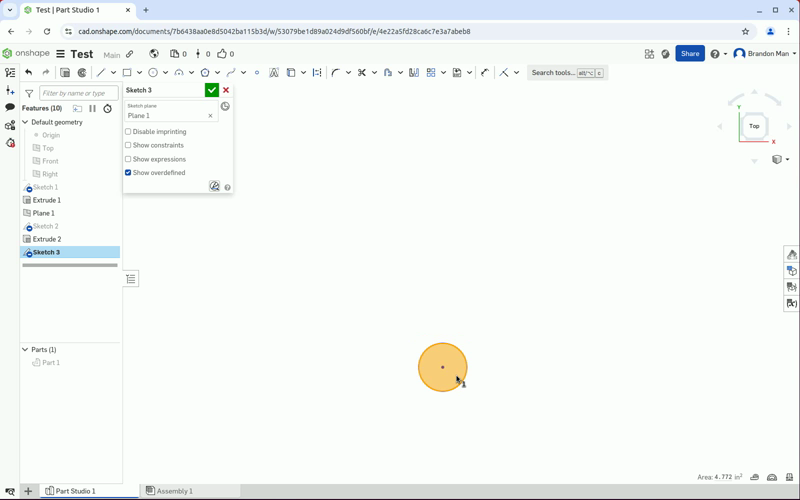
scroll(-6)
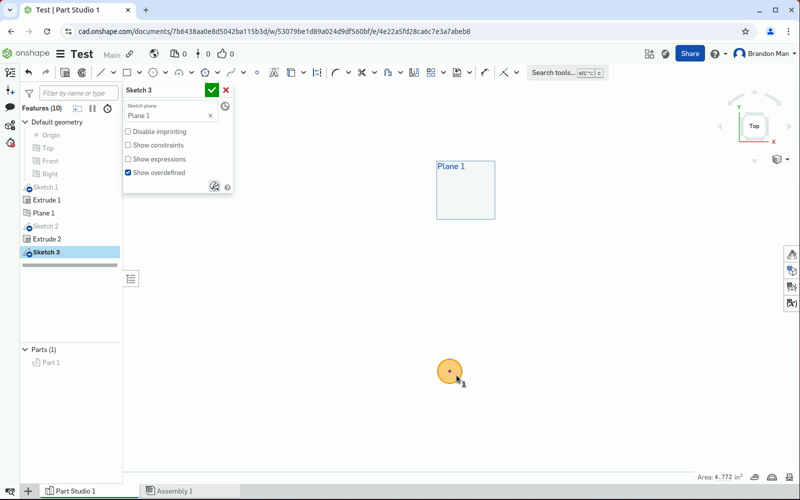
scroll(-6)
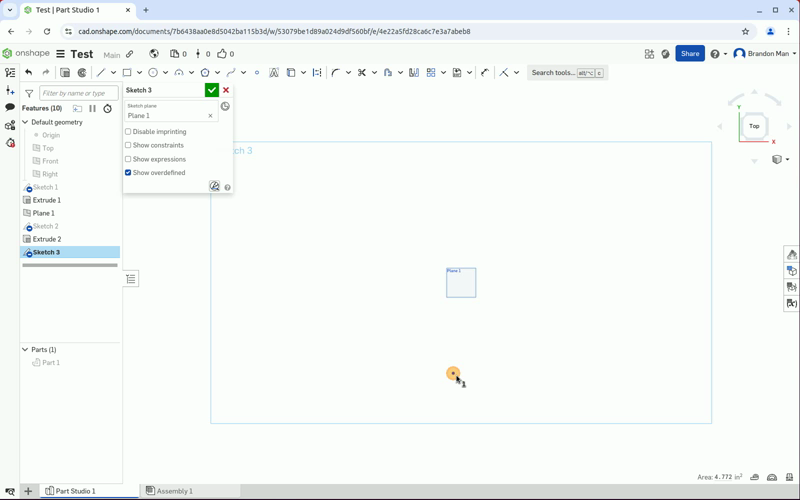
mouse_move(73, 352)
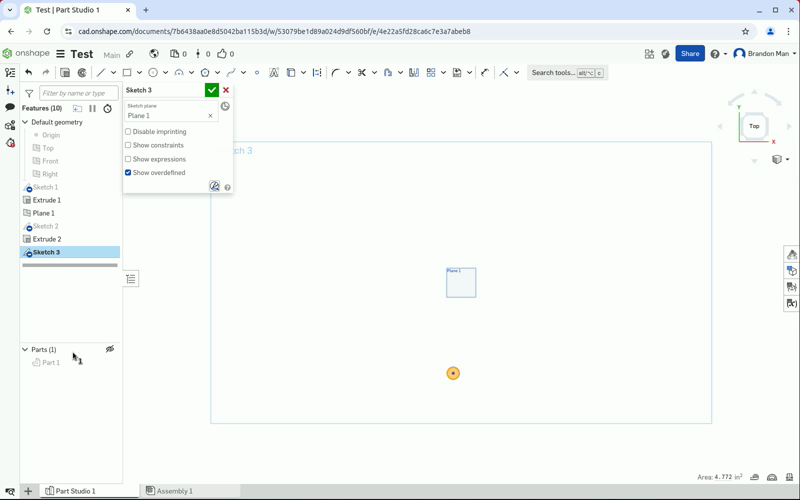
key(shift+y)
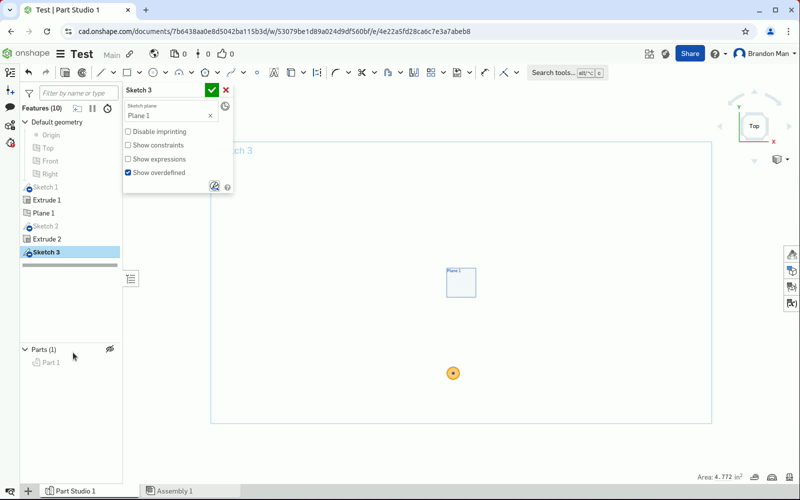
key(shift+e)
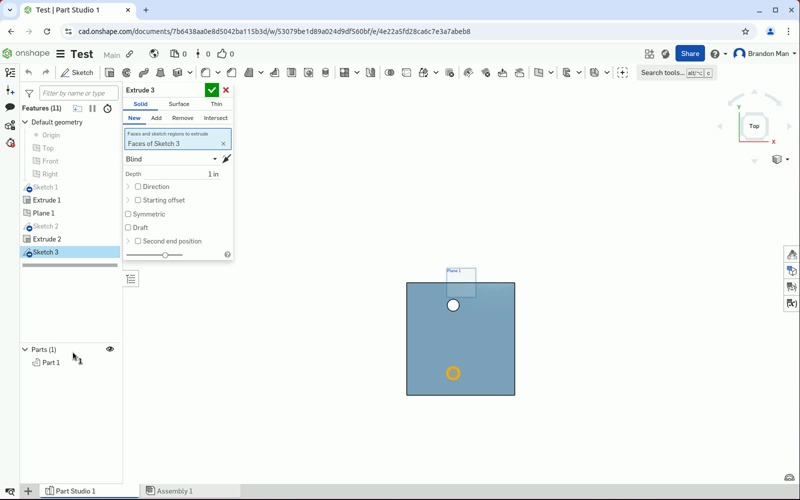
mouse_move(143, 106)
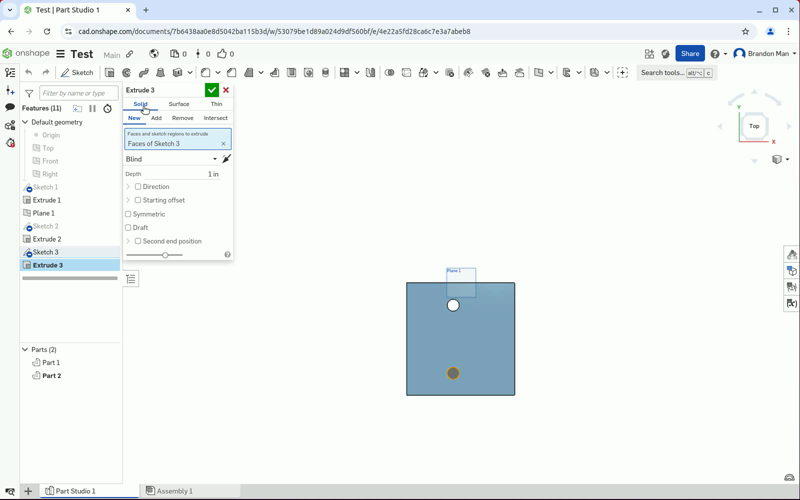
click(143, 106)
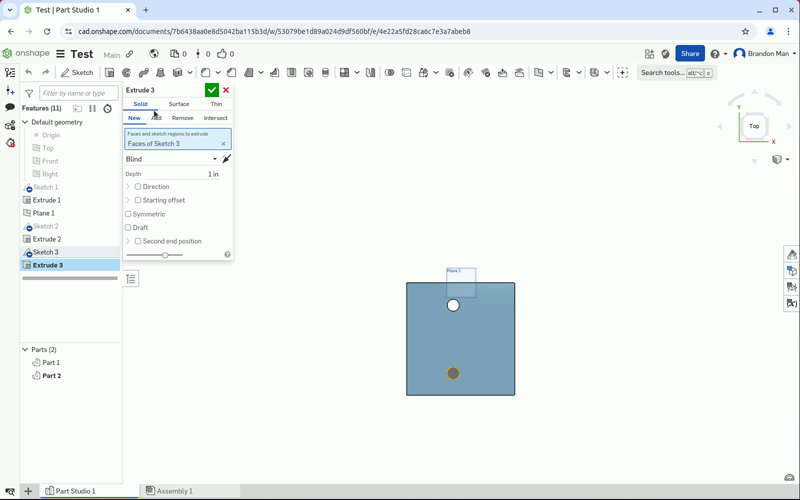
mouse_move(186, 120)
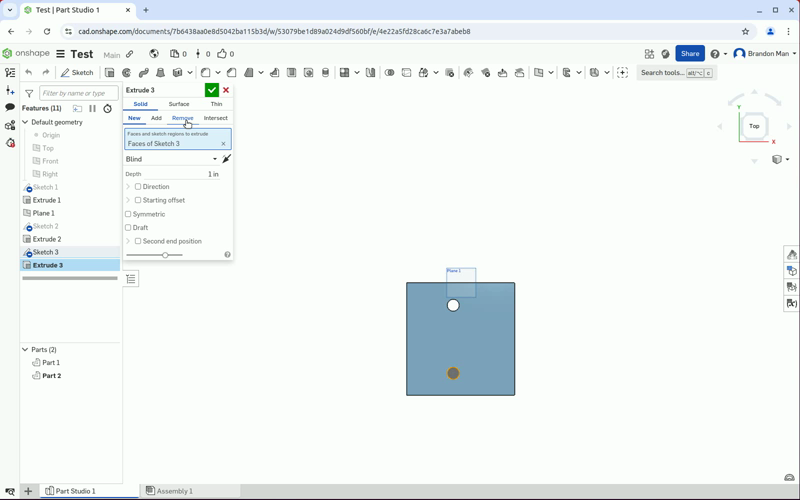
click(186, 120)
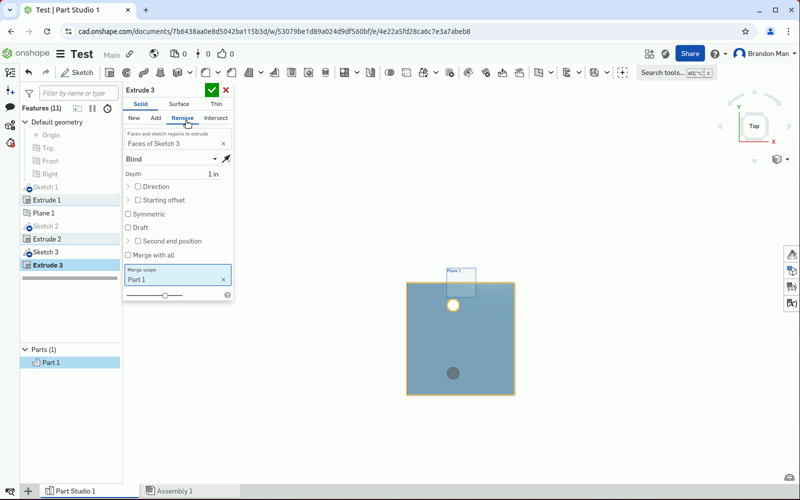
key(tab, 4)
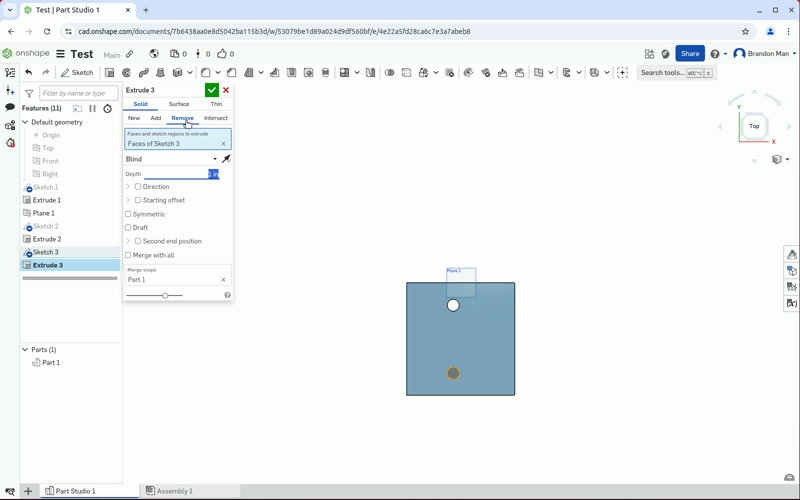
text(11.554)
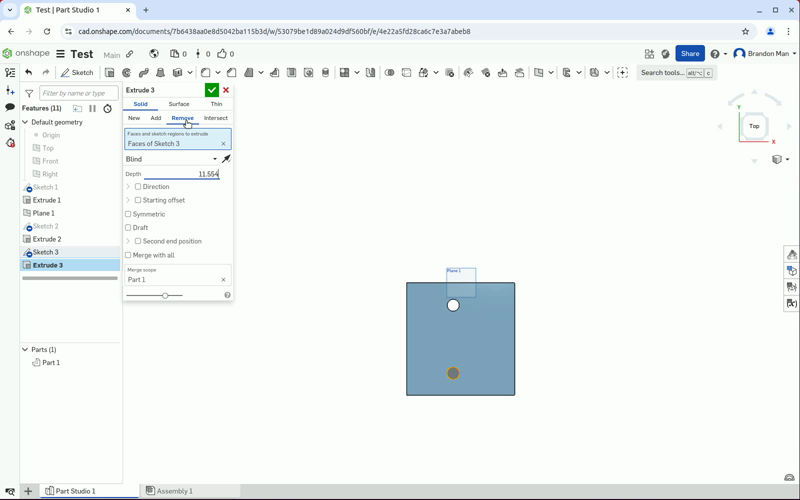
key(tab, 6)
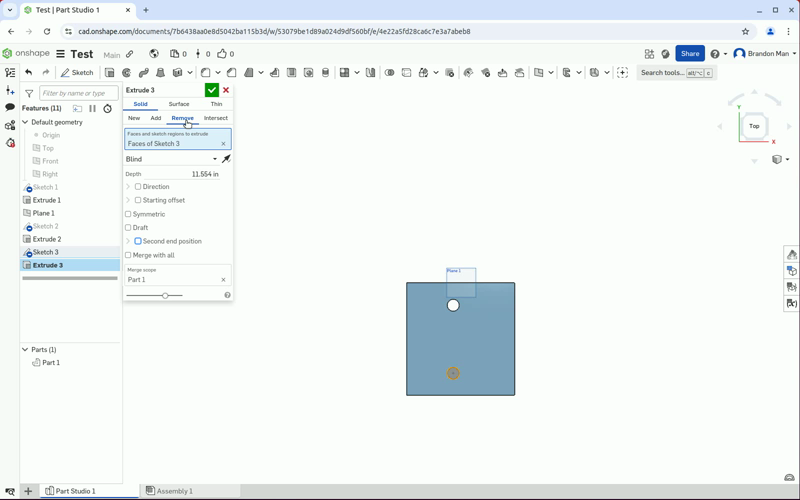
key(space)
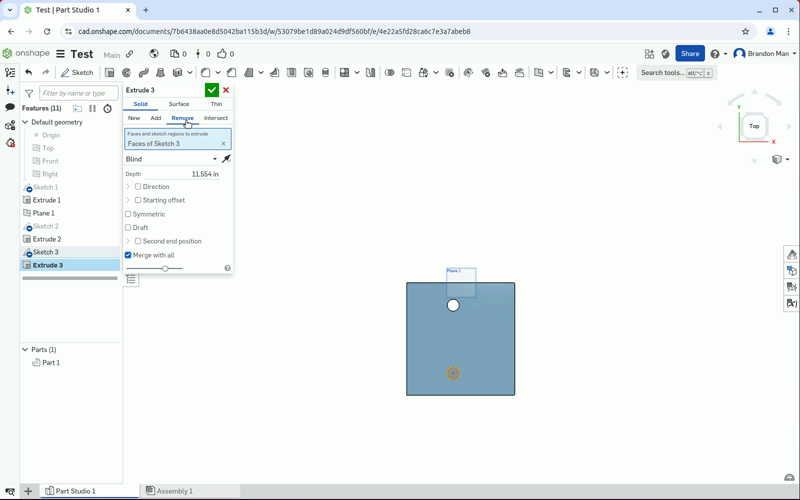
key(enter)
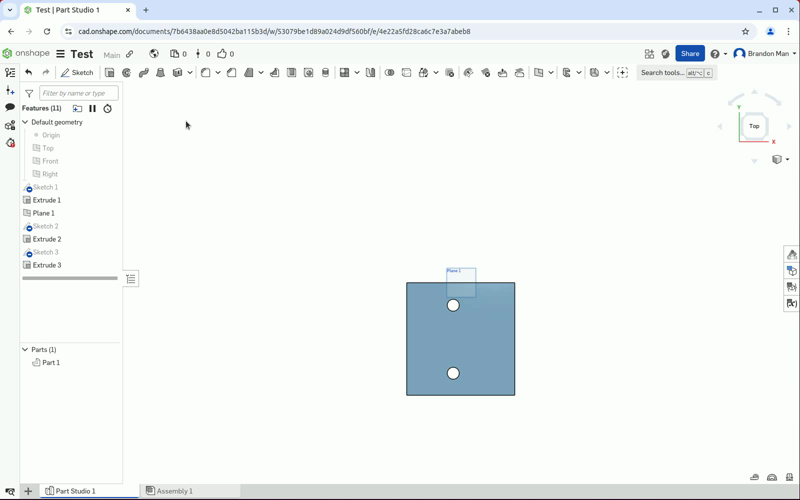
key(shift+h)
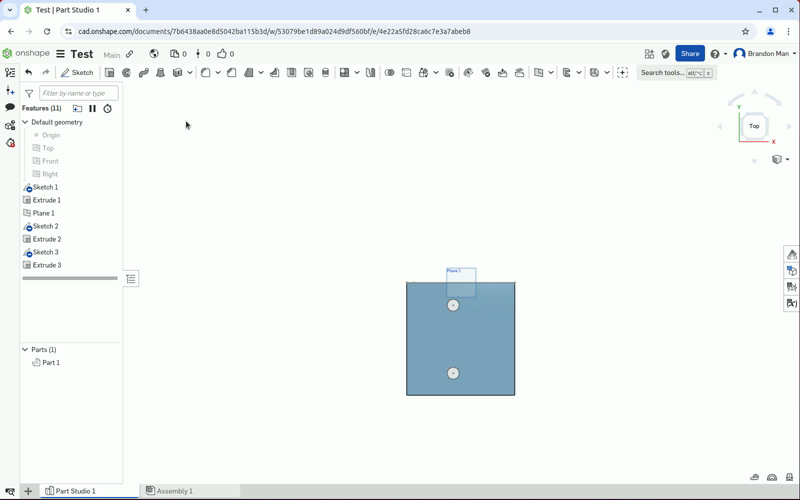
key(shift+h)
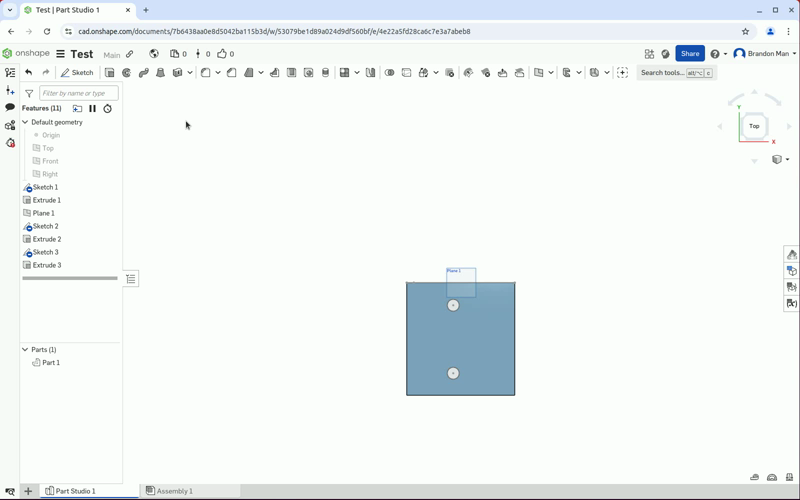
key(shift+7)
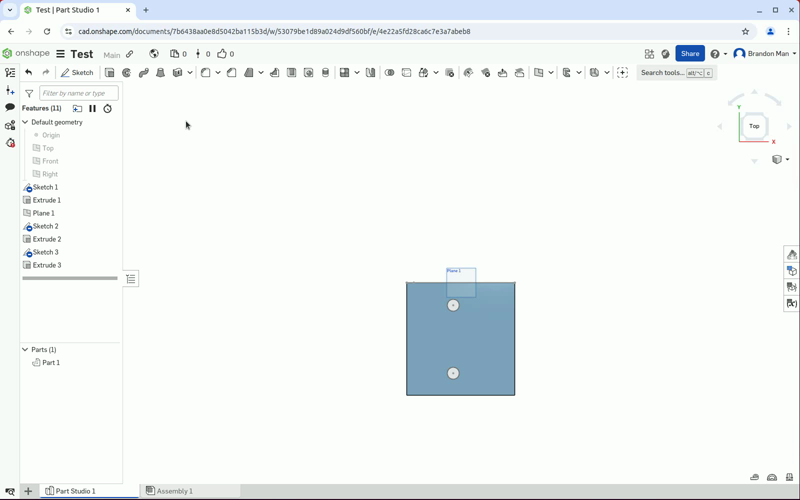
key(up, 3)
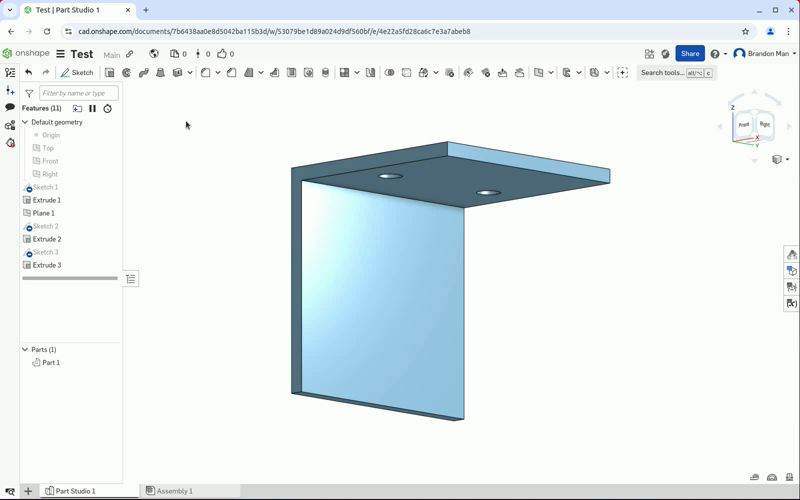
key(left, 3)
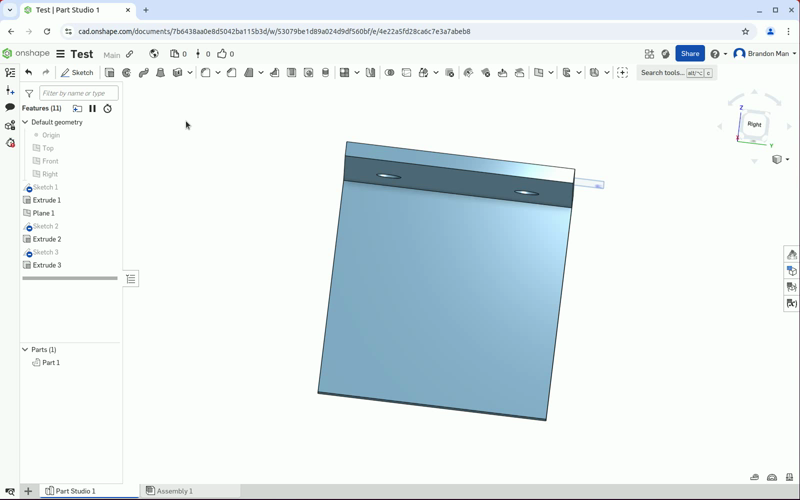
key(right, 3)
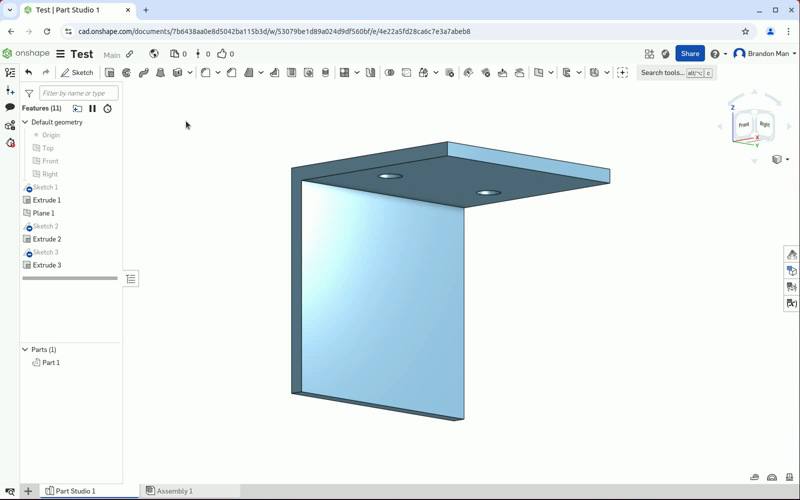
key(down, 3)
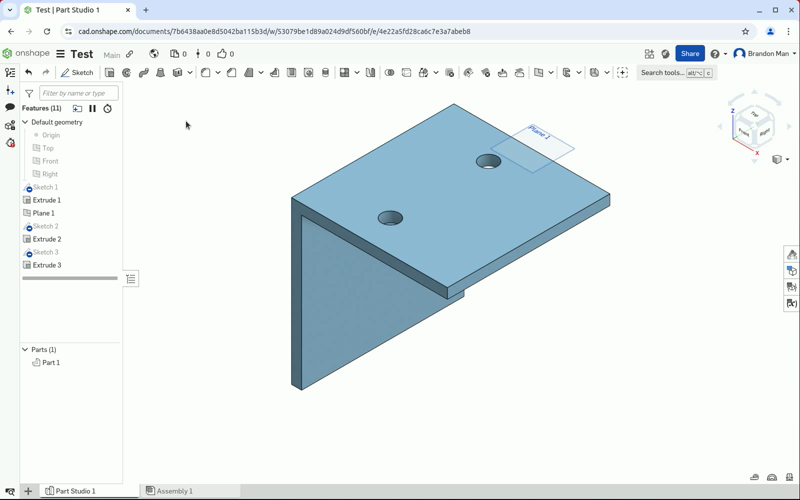
mouse_move(73, 189)
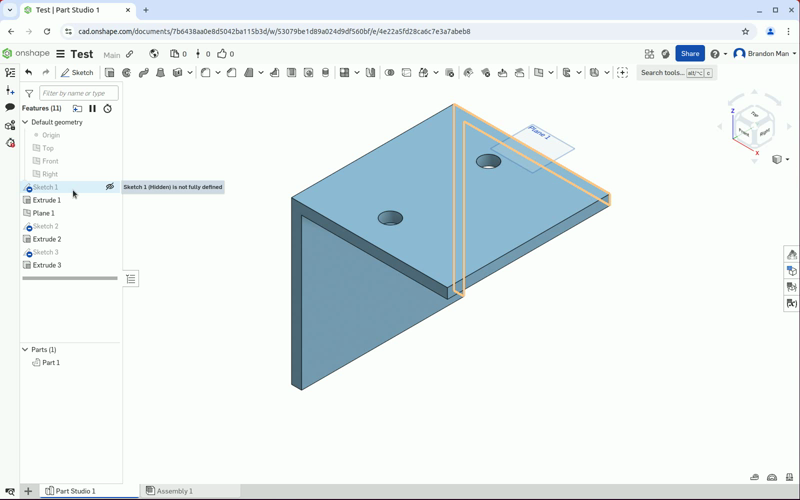
click(73, 189)